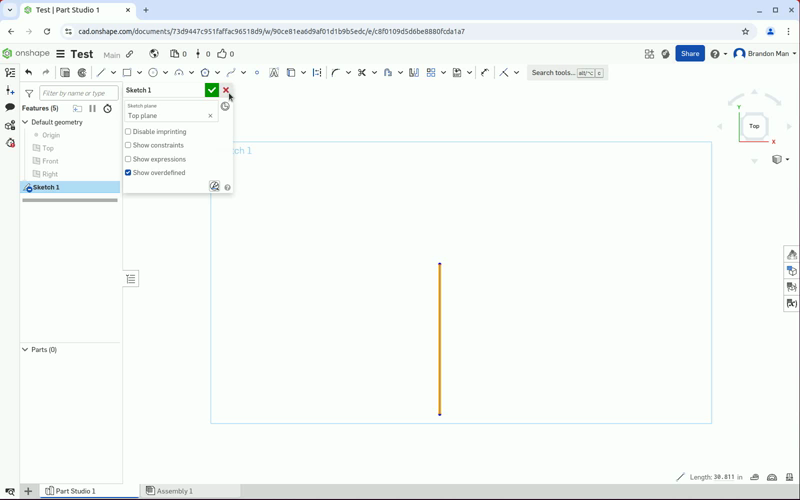
key(shift+h)
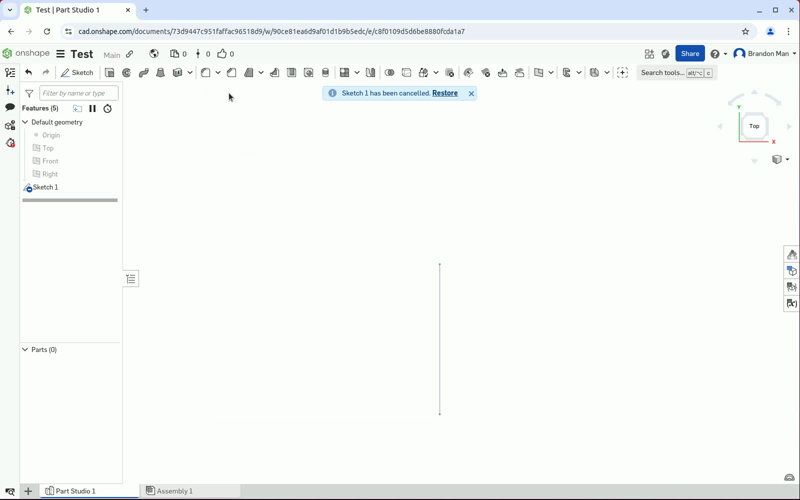
key(shift+s)
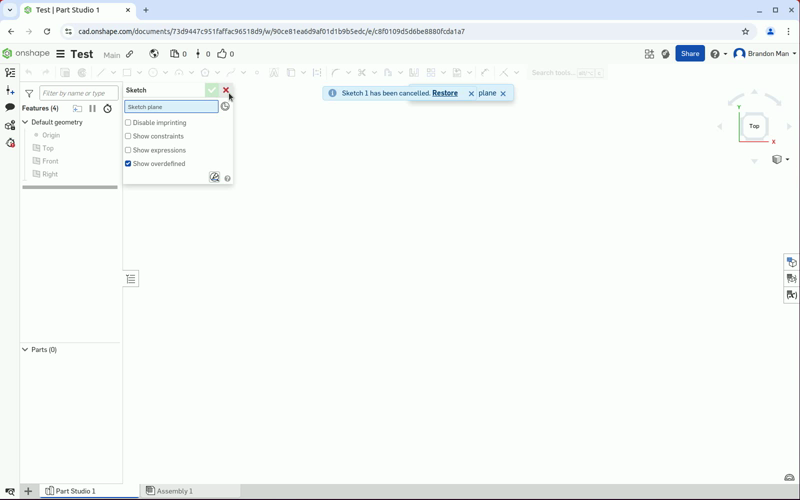
mouse_move(73, 150)
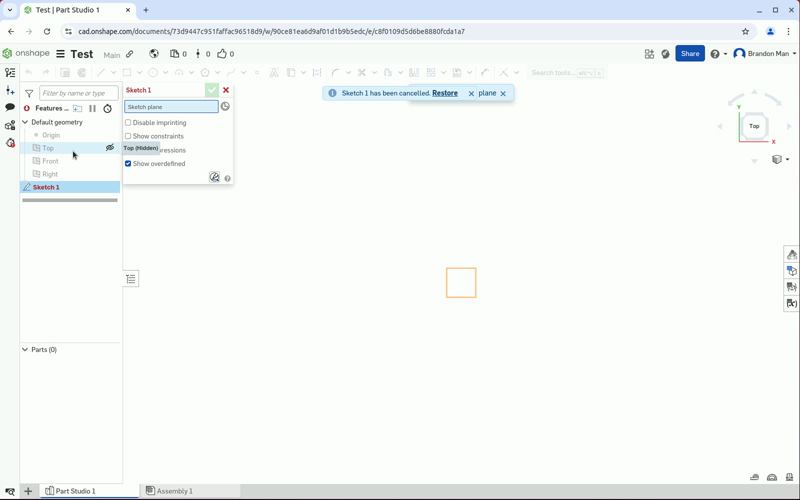
click(73, 150)
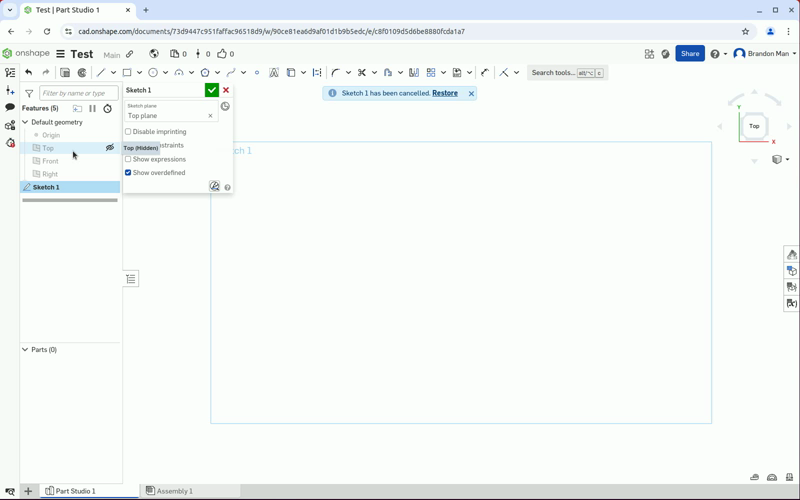
mouse_move(73, 352)
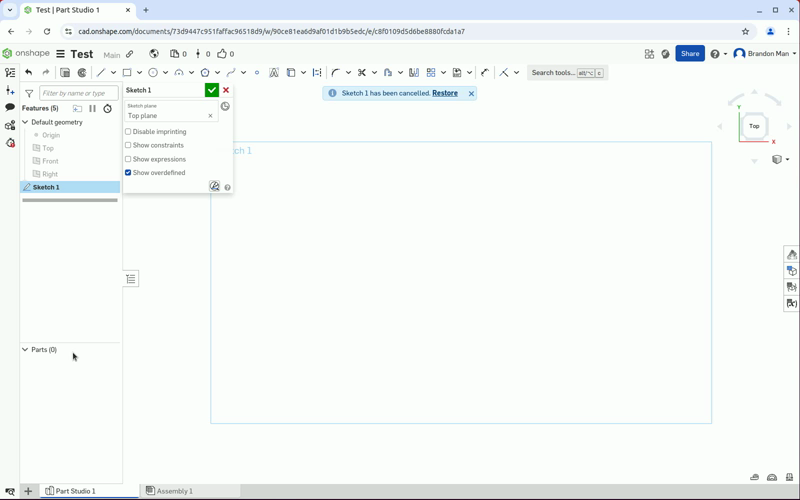
key(y)
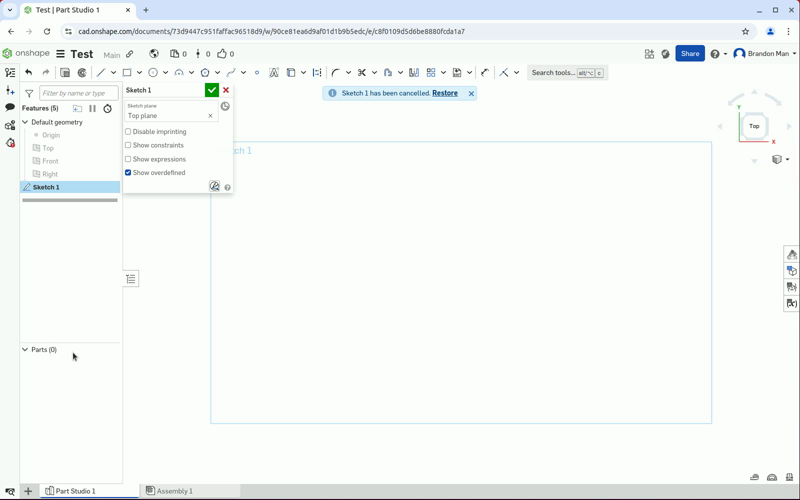
key(l)
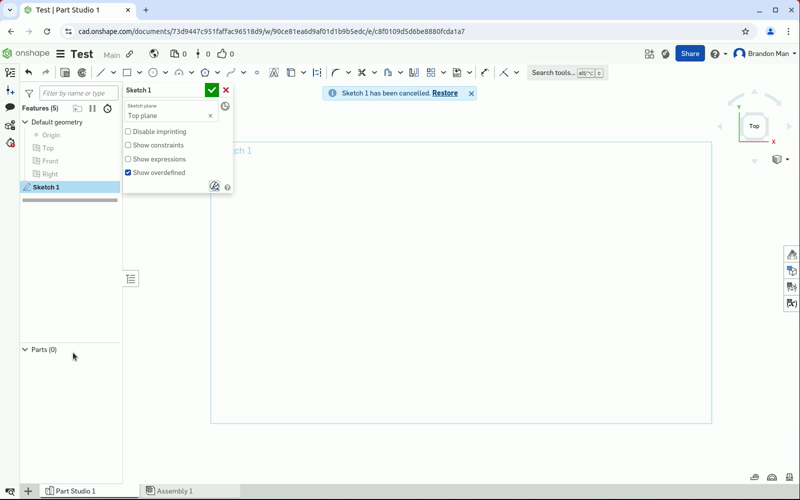
key_down(shift)
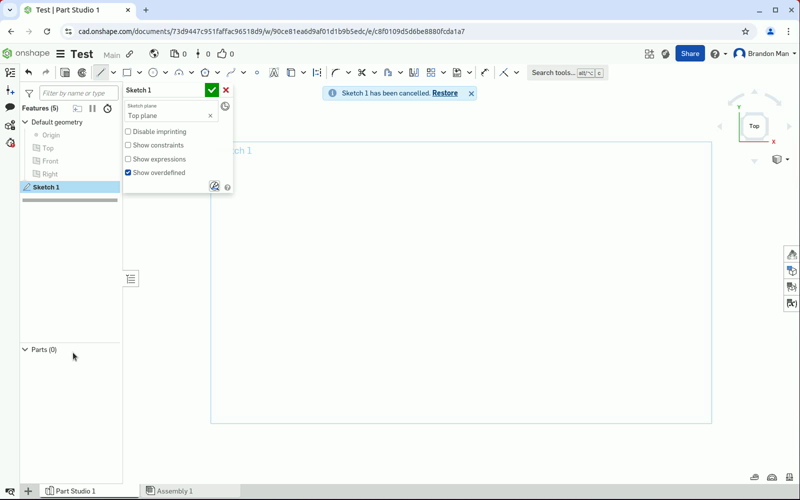
mouse_move(397, 357)
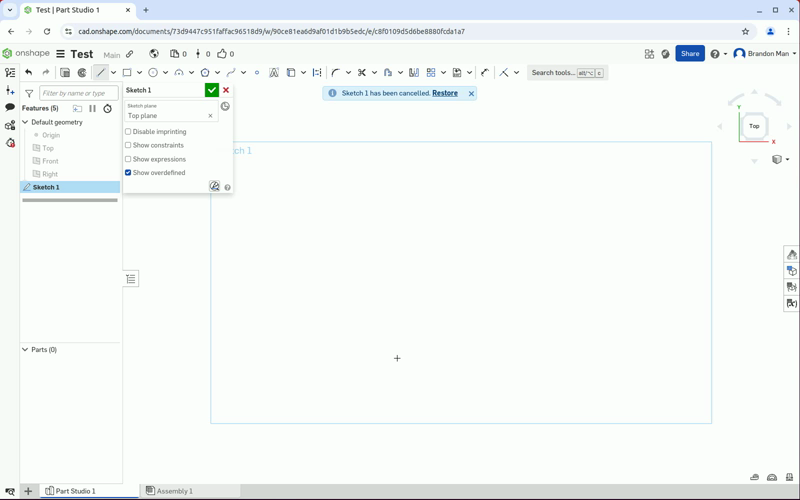
click(397, 357)
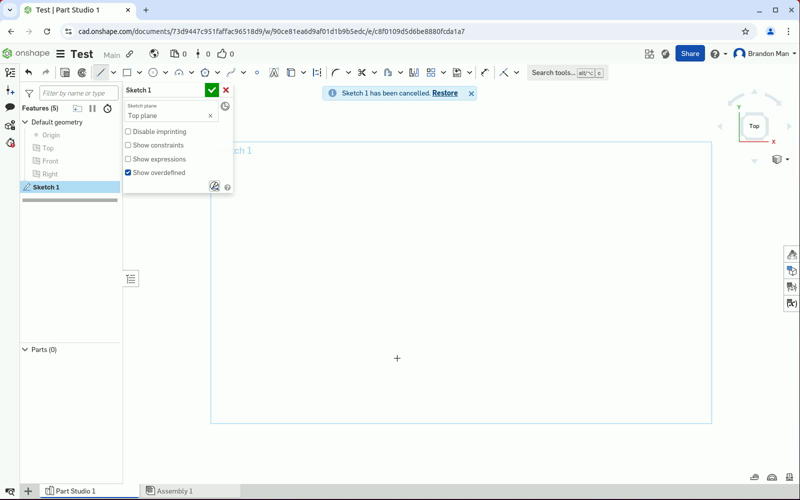
key_up(shift)
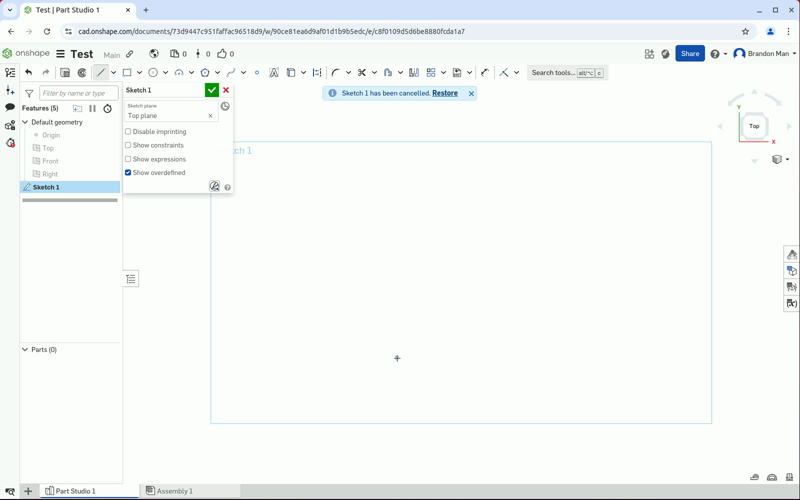
key_down(shift)
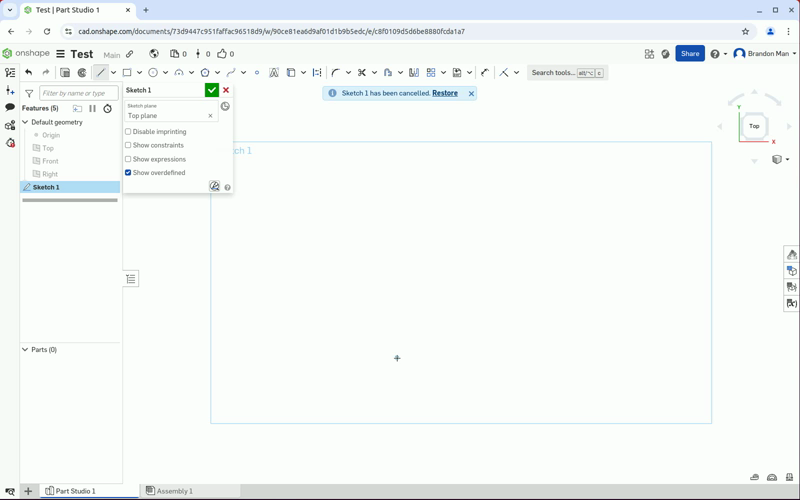
mouse_move(572, 357)
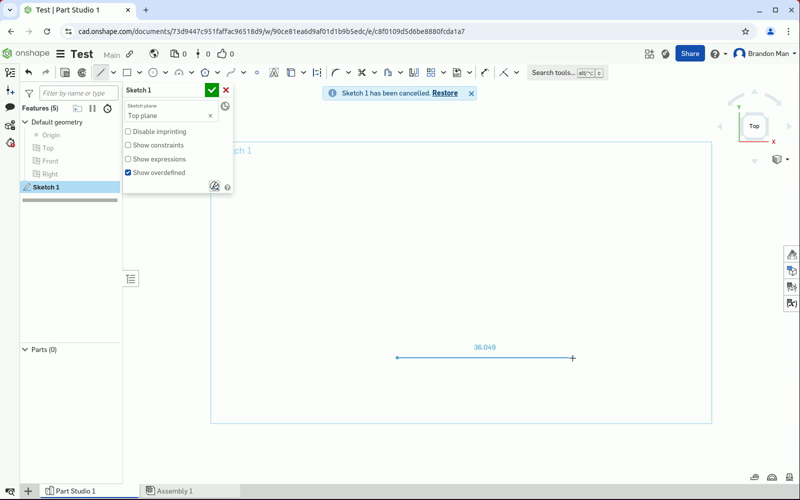
click(572, 357)
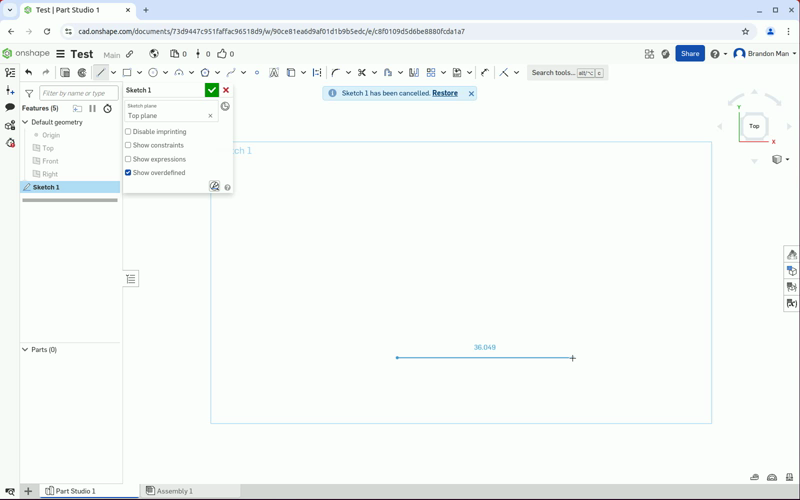
key_up(shift)
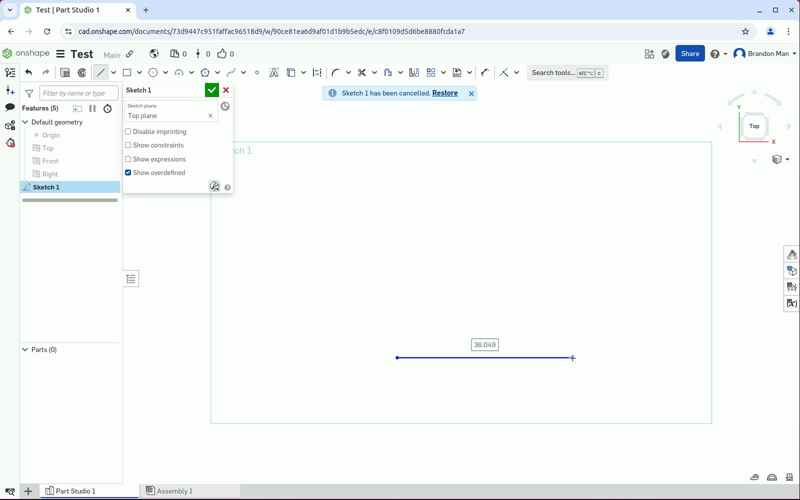
key_down(shift)
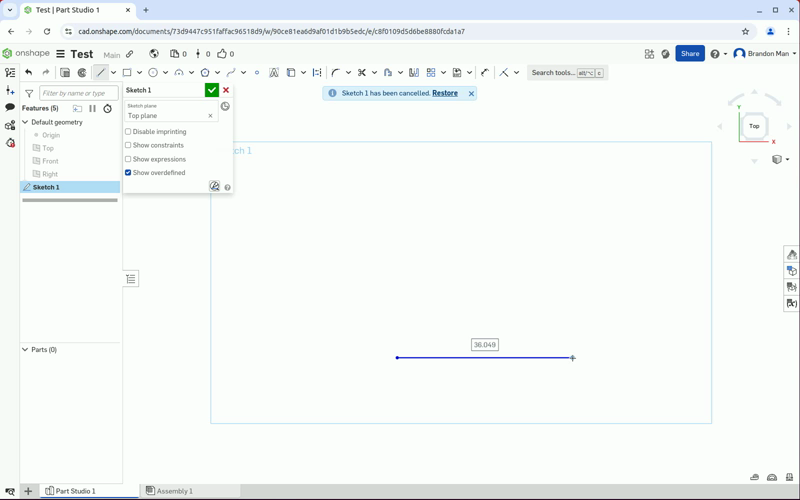
mouse_move(572, 182)
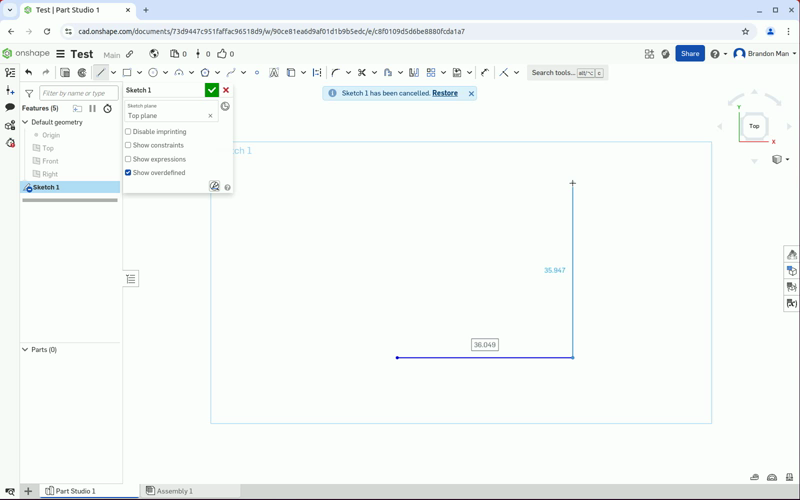
click(572, 182)
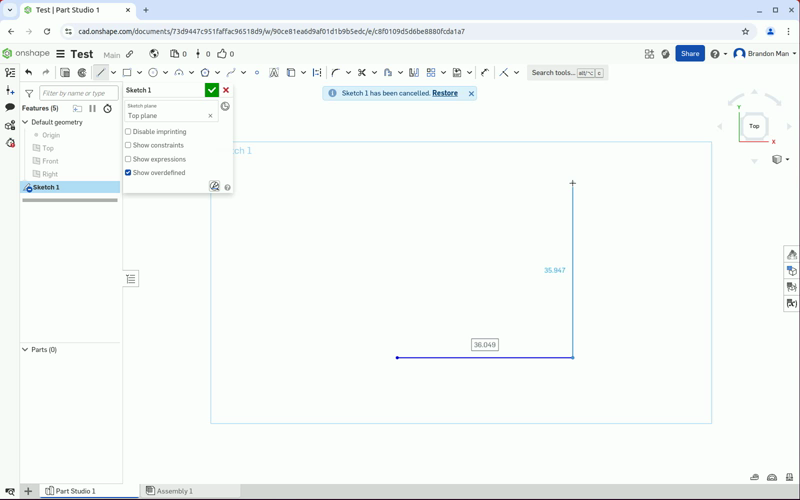
key_up(shift)
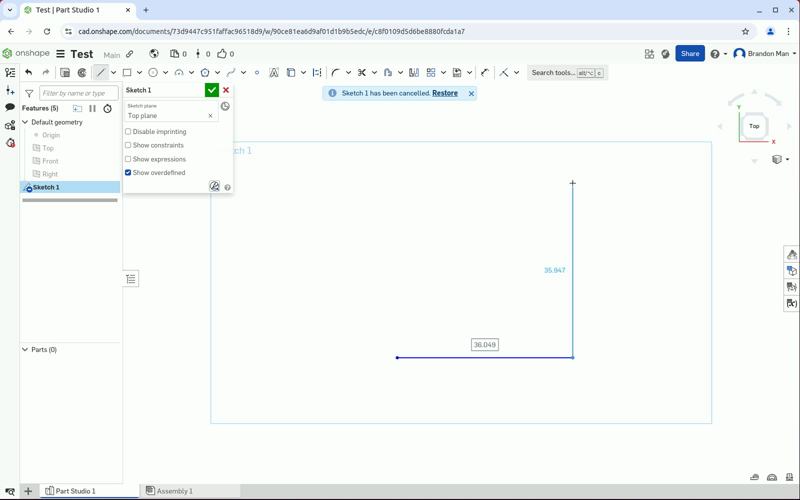
key_down(shift)
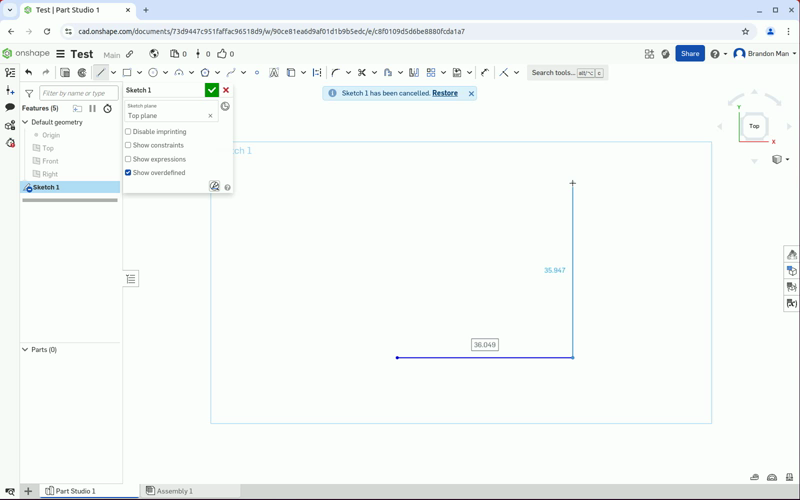
mouse_move(413, 182)
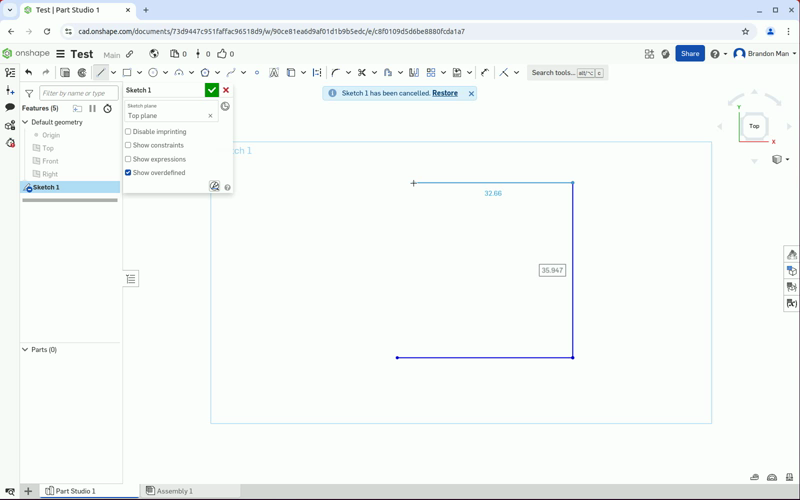
click(413, 182)
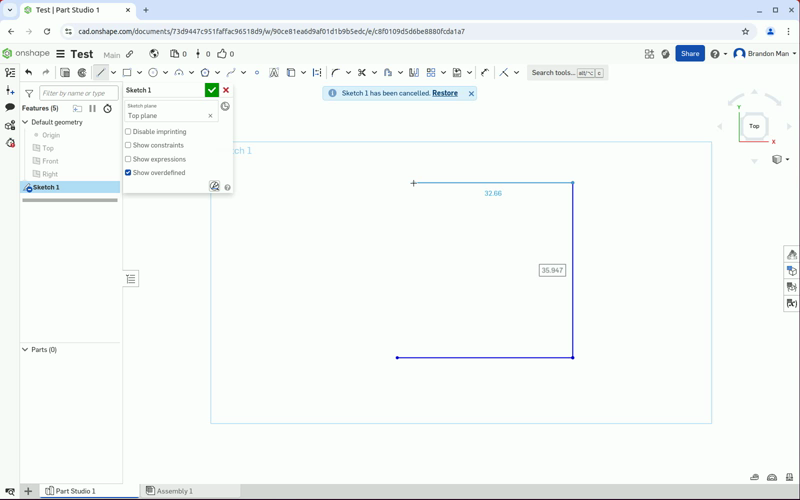
key_up(shift)
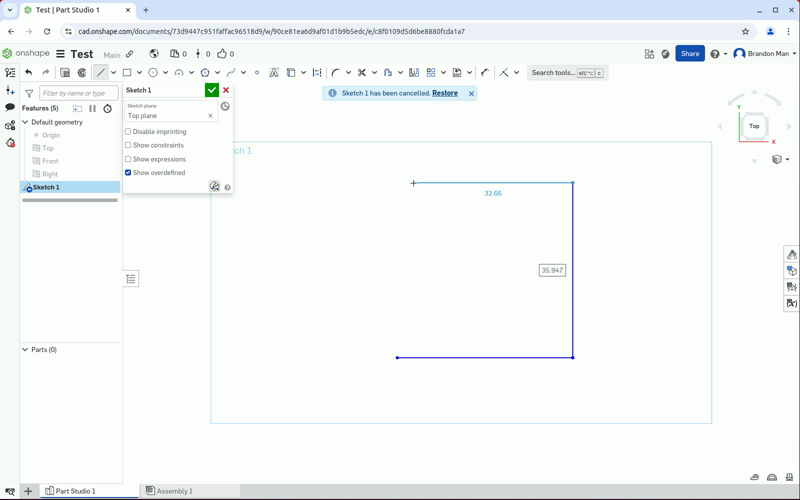
key_down(shift)
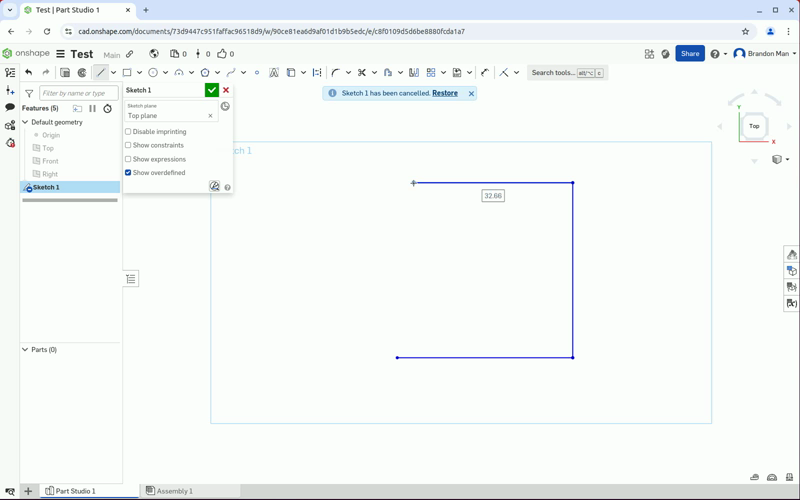
mouse_move(444, 182)
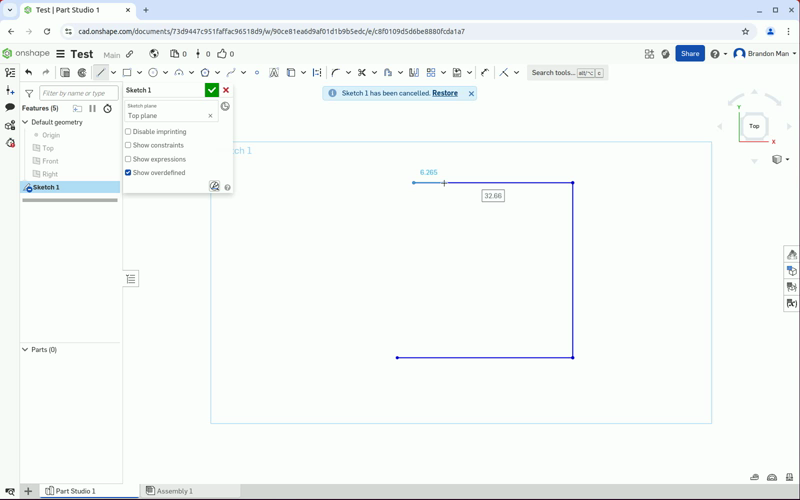
mouse_move(397, 182)
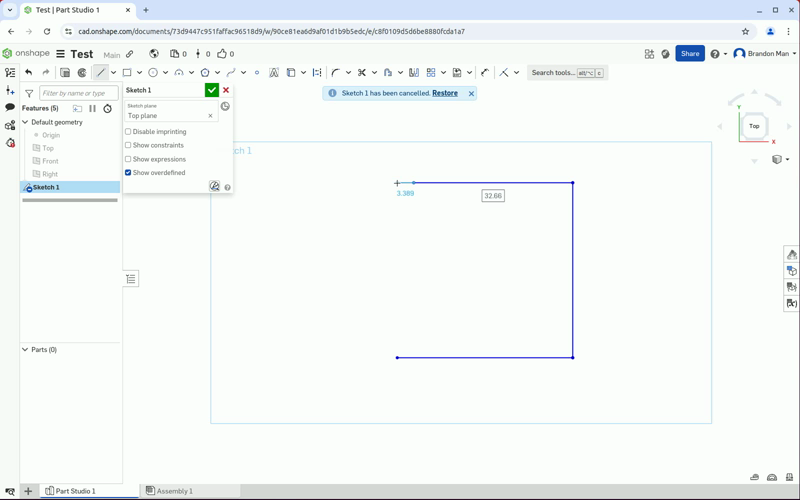
click(397, 182)
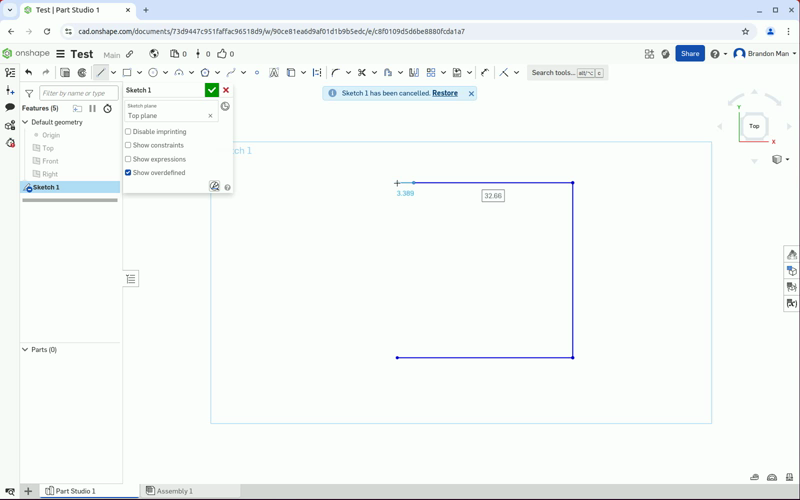
key_up(shift)
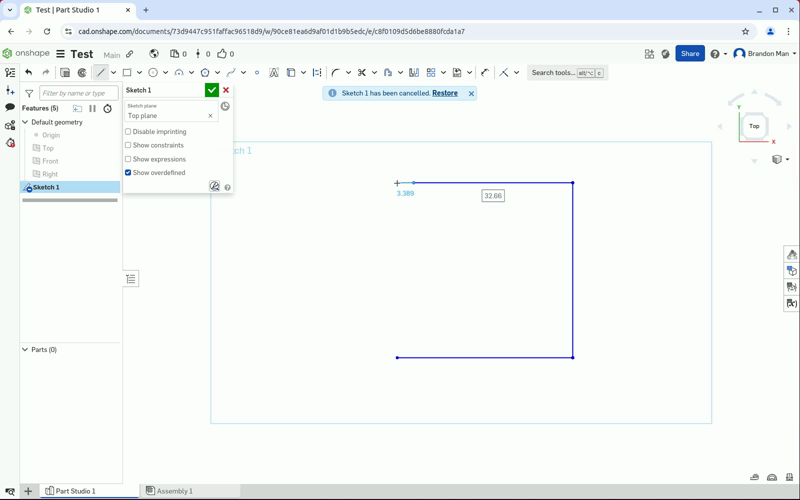
key_down(shift)
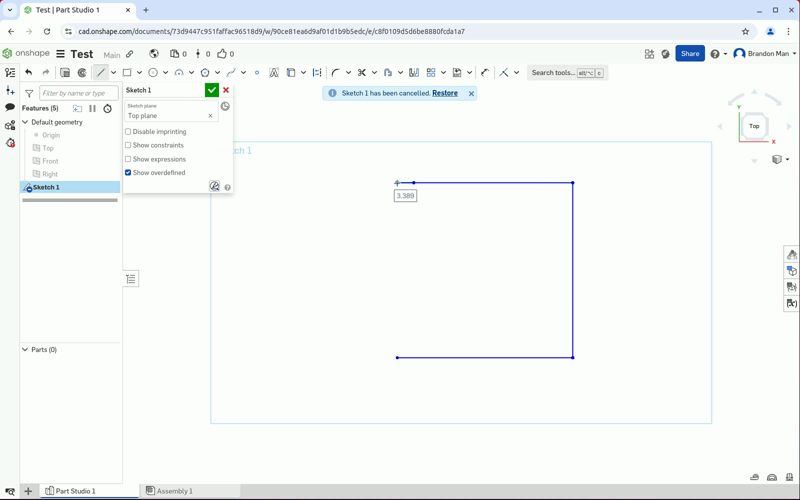
mouse_move(397, 357)
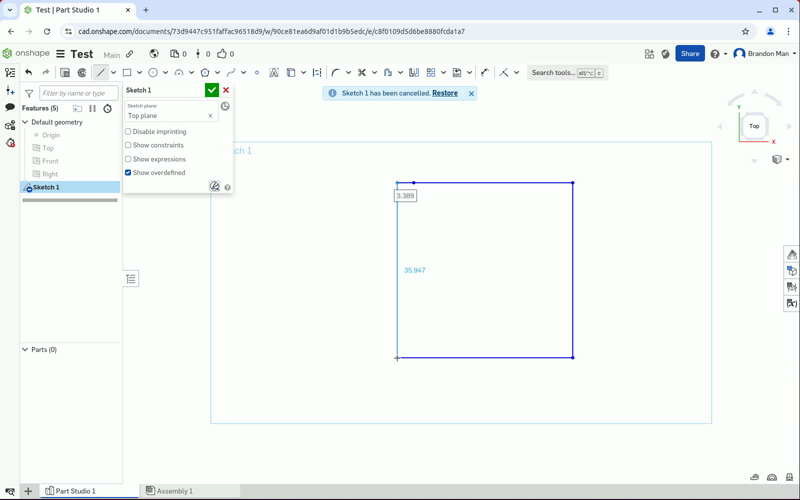
key_up(shift)
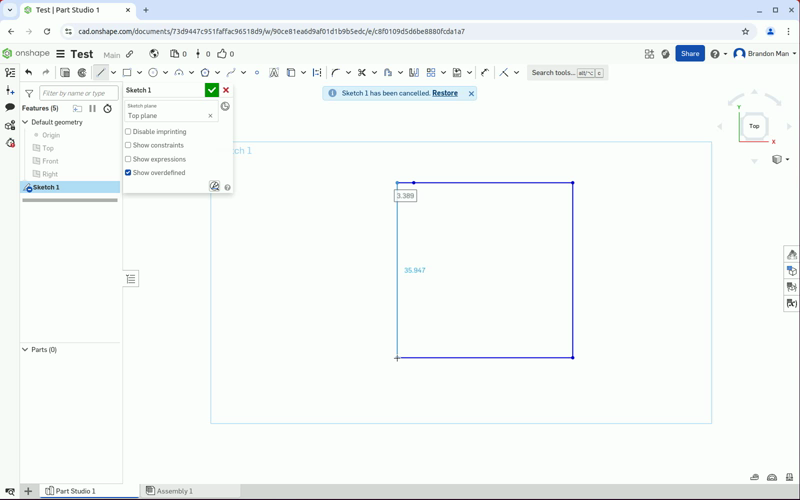
click(397, 357)
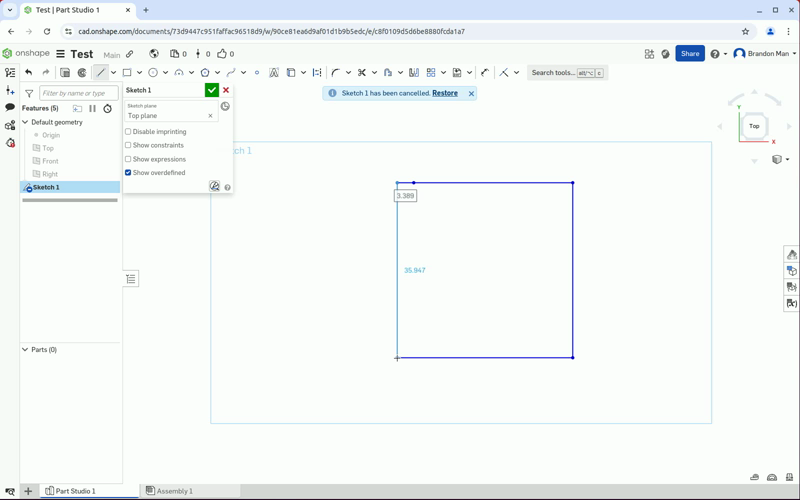
key(esc)
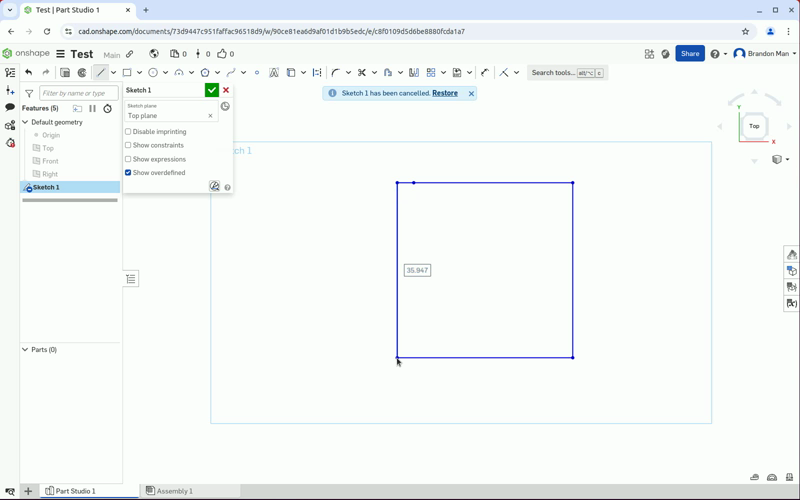
key(l)
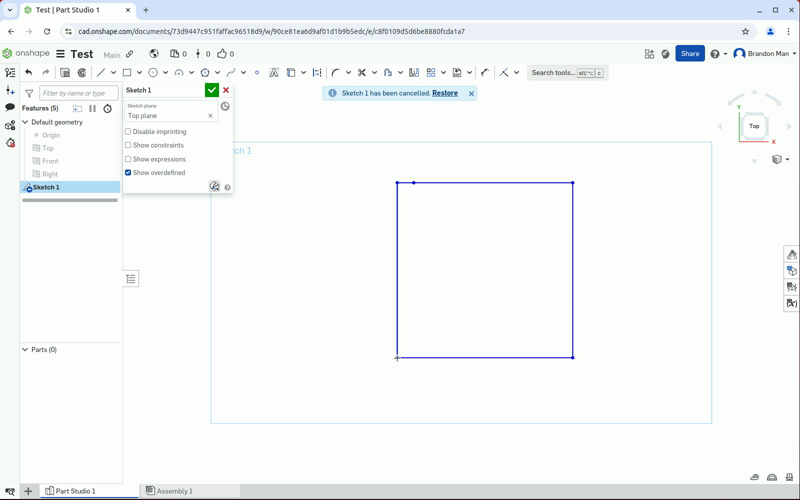
key_down(shift)
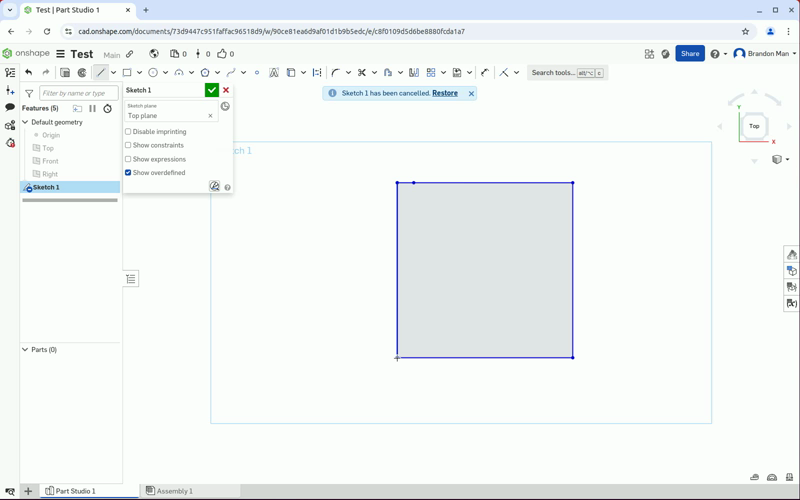
mouse_move(413, 341)
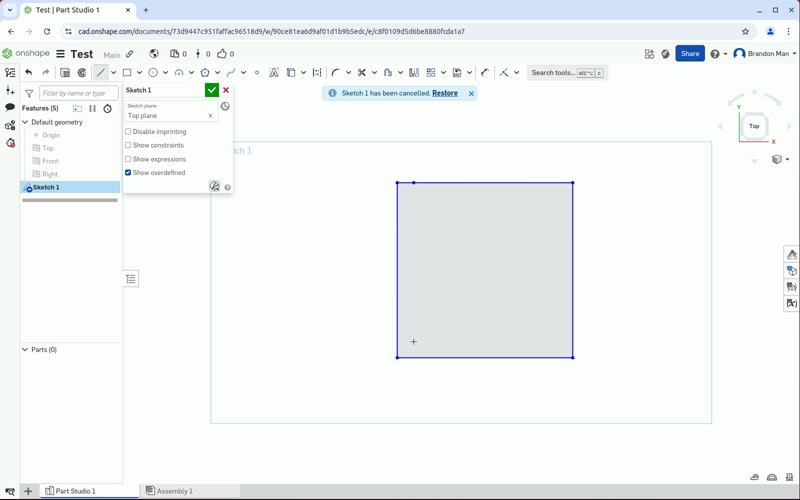
click(413, 341)
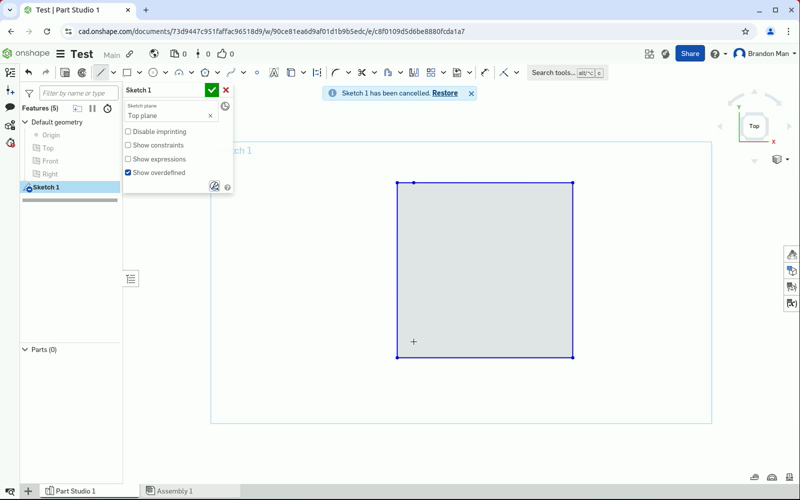
key_up(shift)
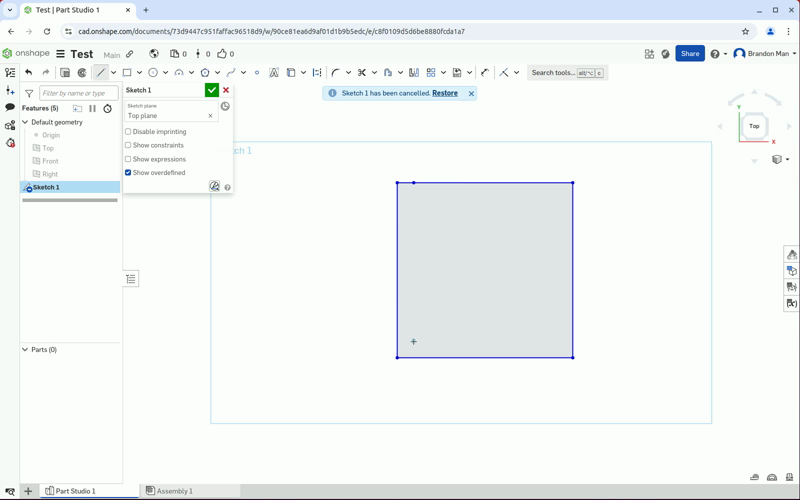
key_down(shift)
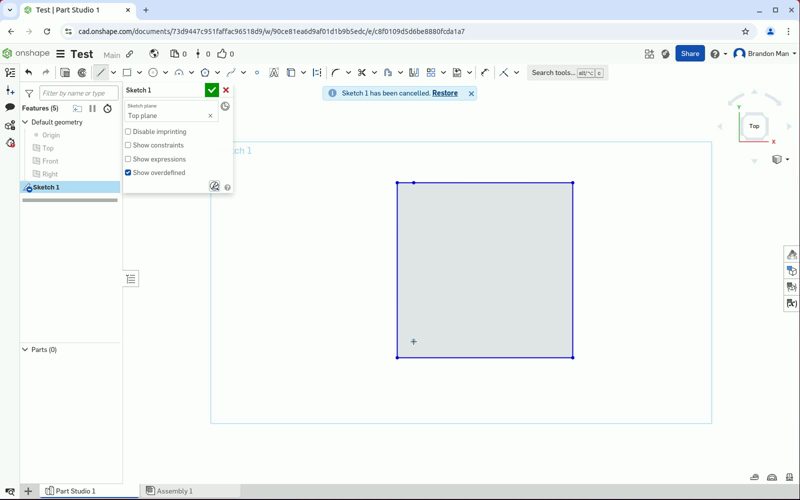
mouse_move(555, 341)
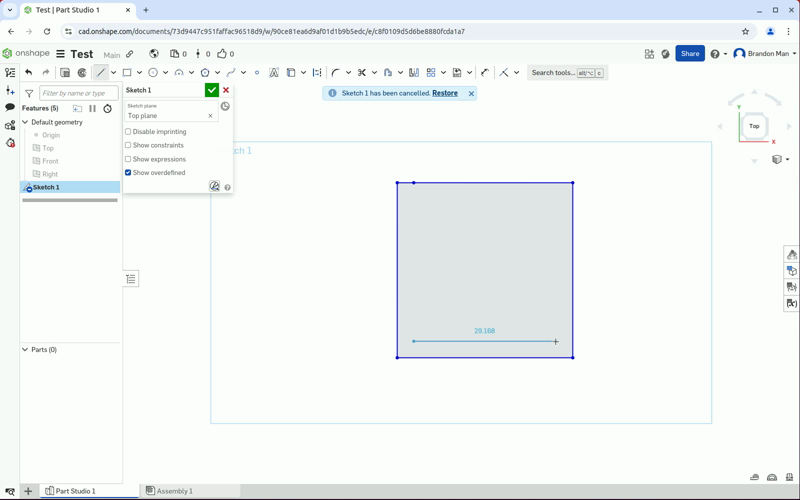
click(555, 341)
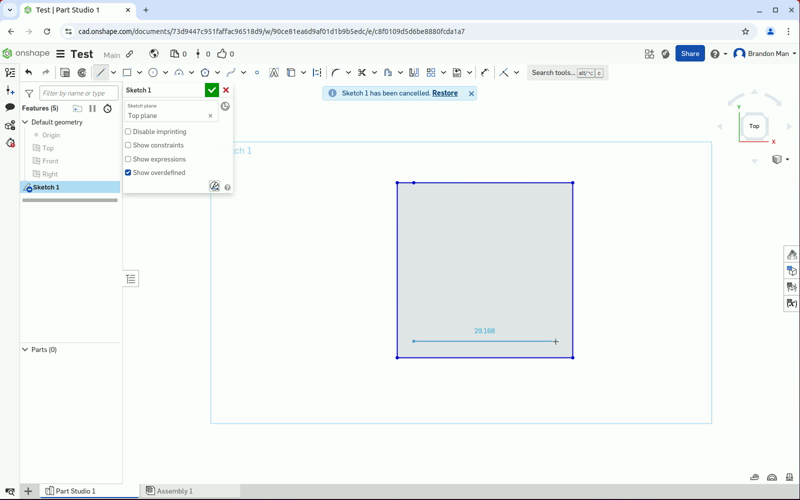
key_up(shift)
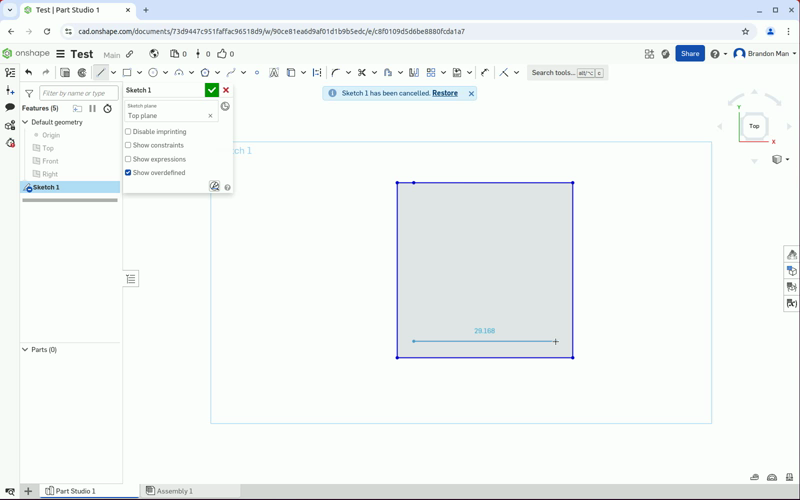
key_down(shift)
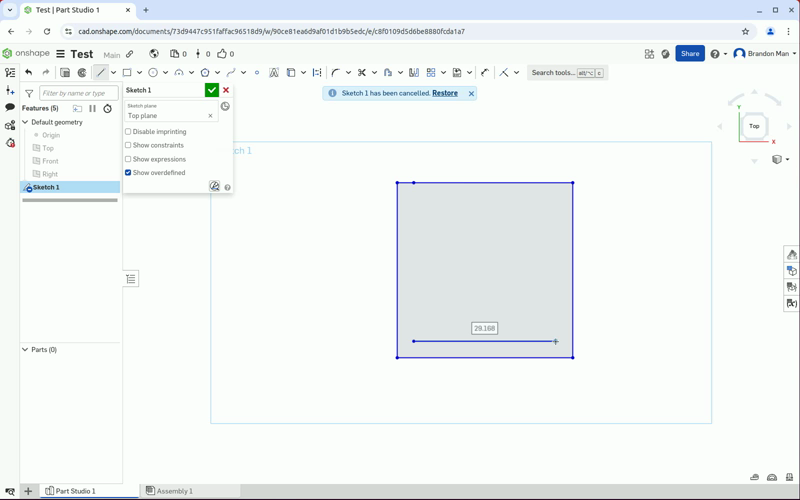
mouse_move(555, 199)
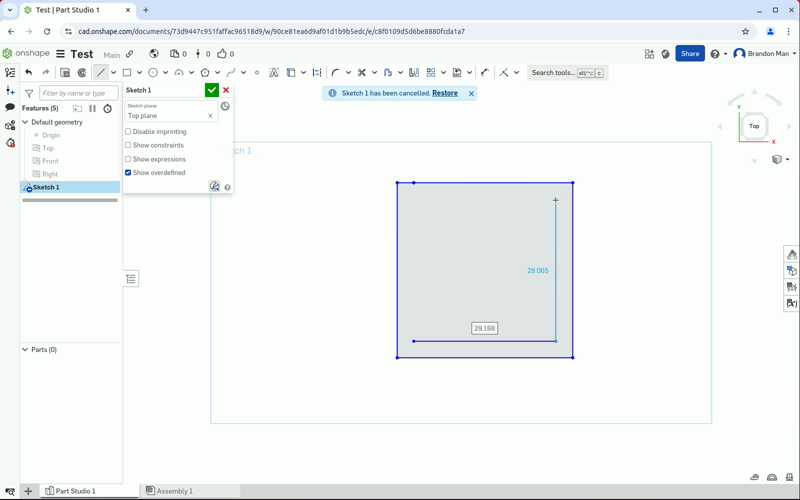
click(555, 199)
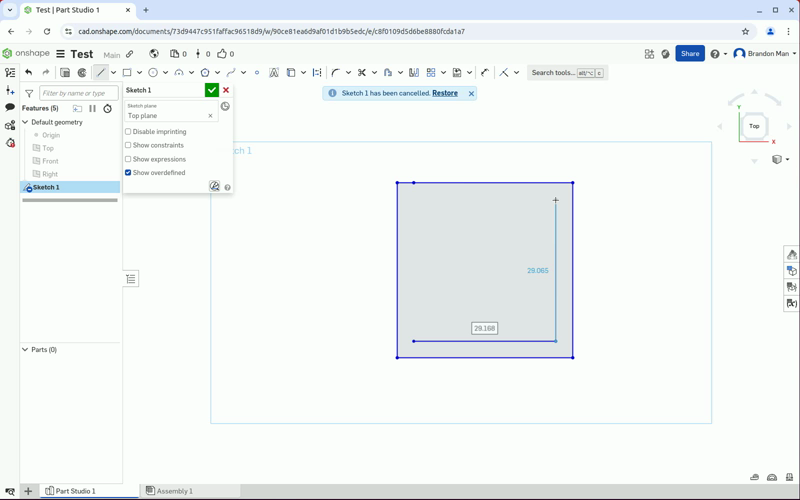
key_up(shift)
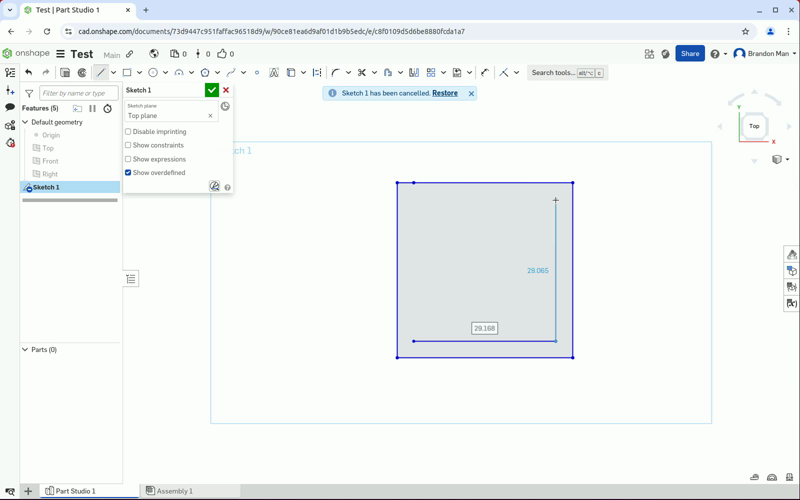
key_down(shift)
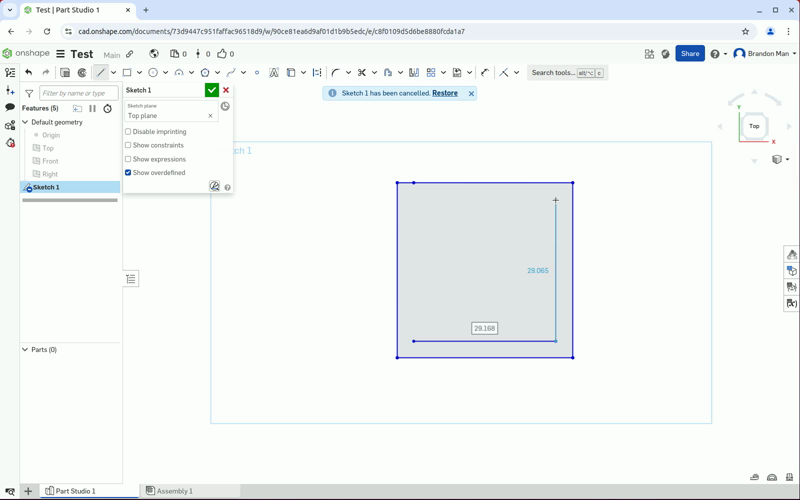
mouse_move(413, 199)
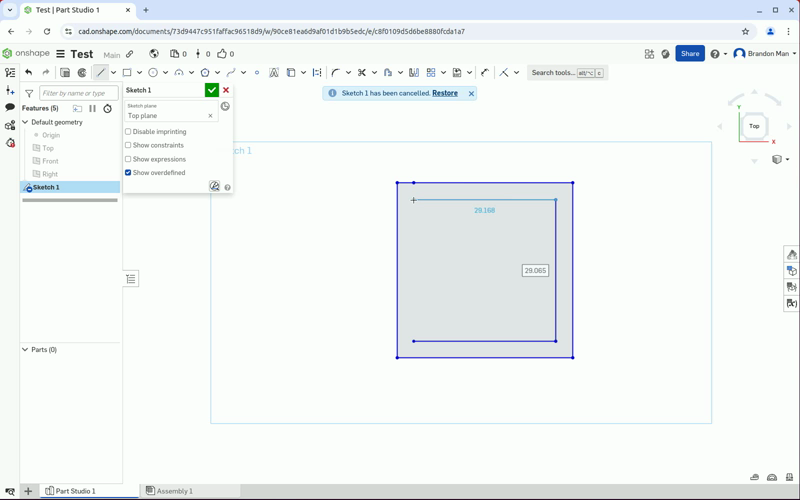
click(413, 199)
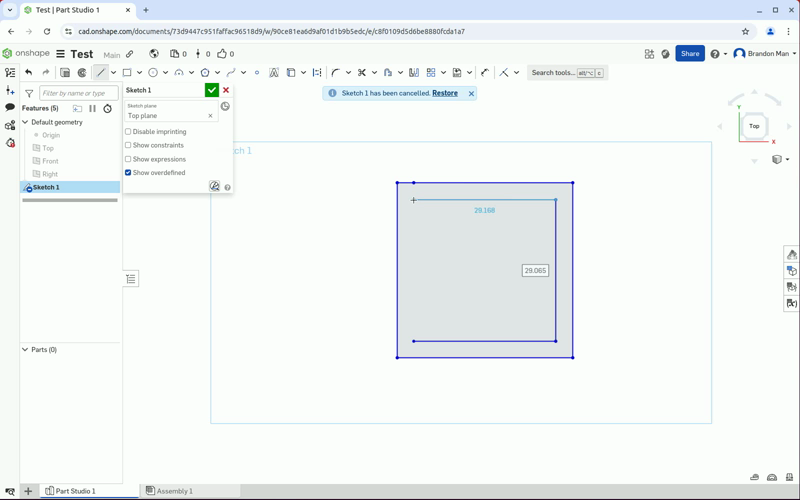
key_up(shift)
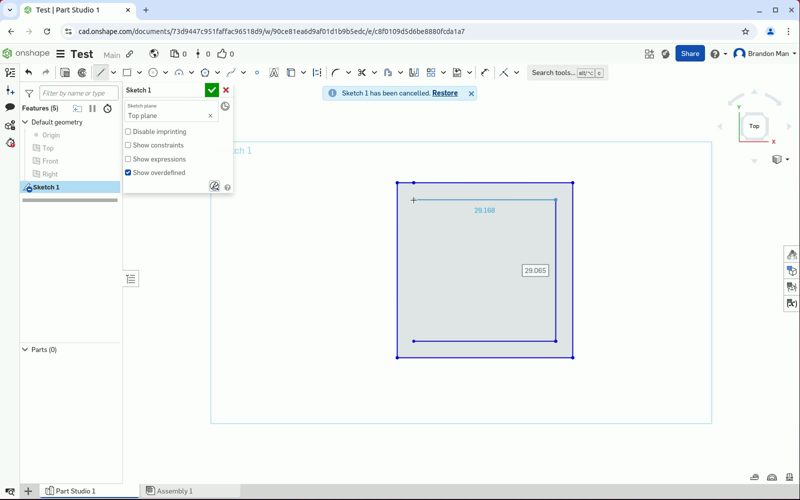
key_down(shift)
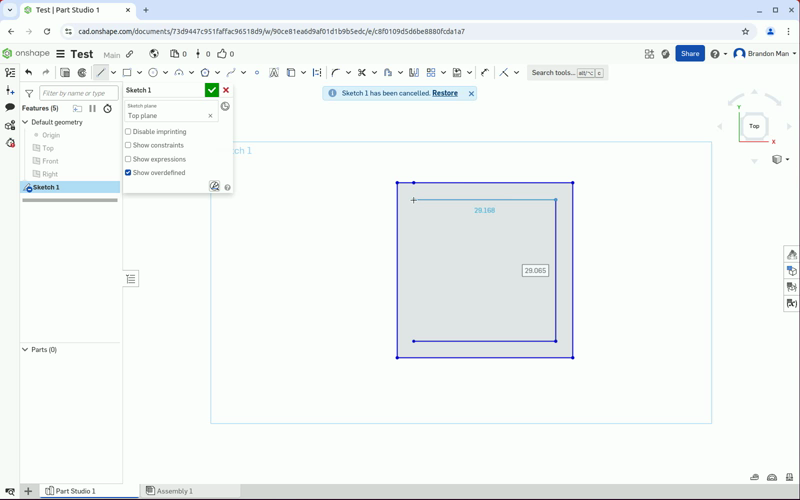
mouse_move(413, 341)
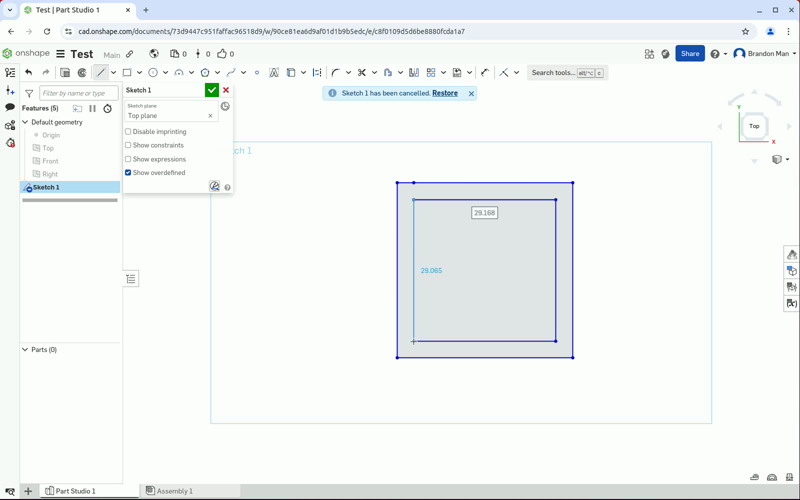
key_up(shift)
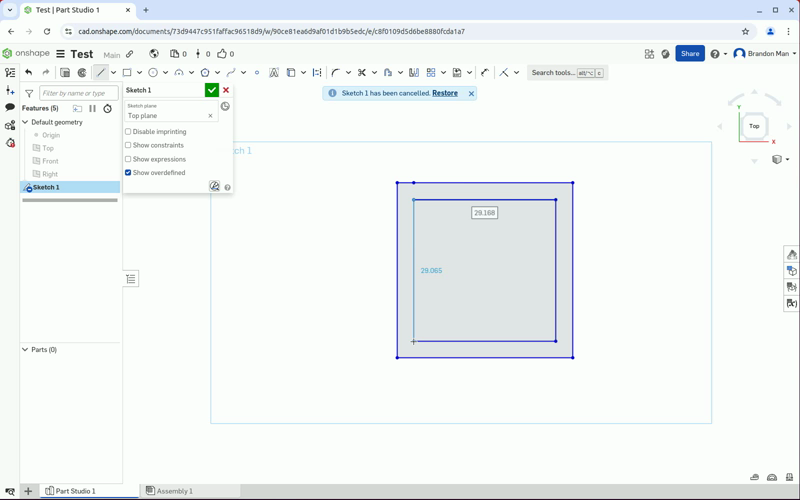
click(413, 341)
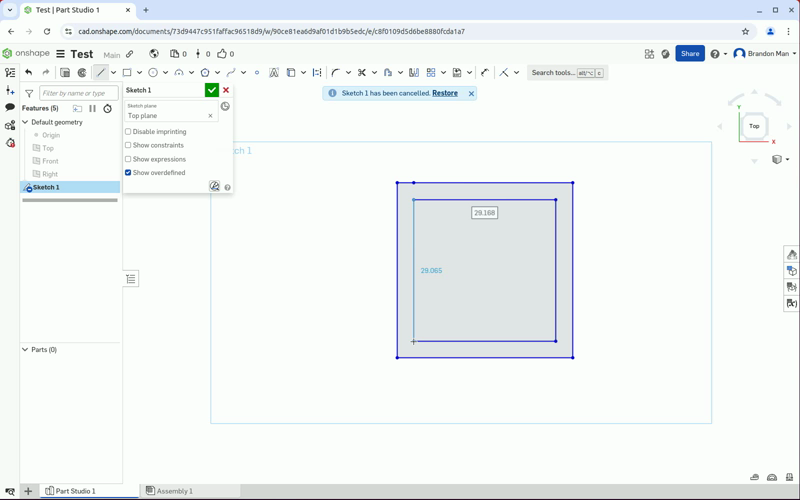
key(esc)
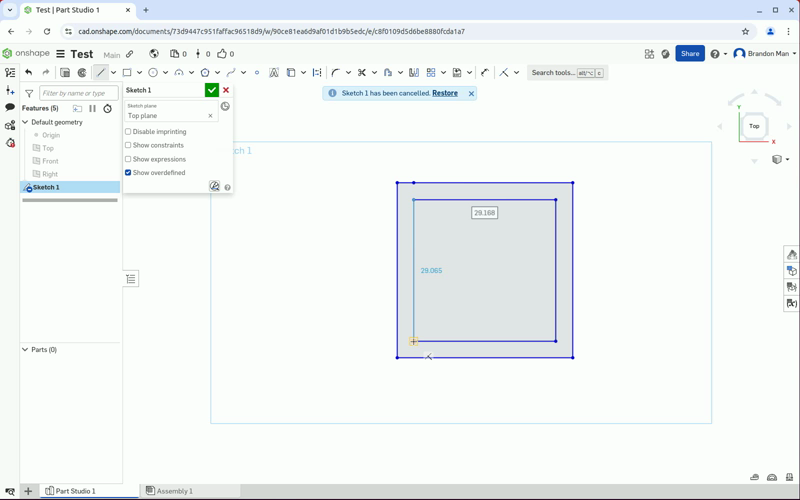
mouse_move(563, 291)
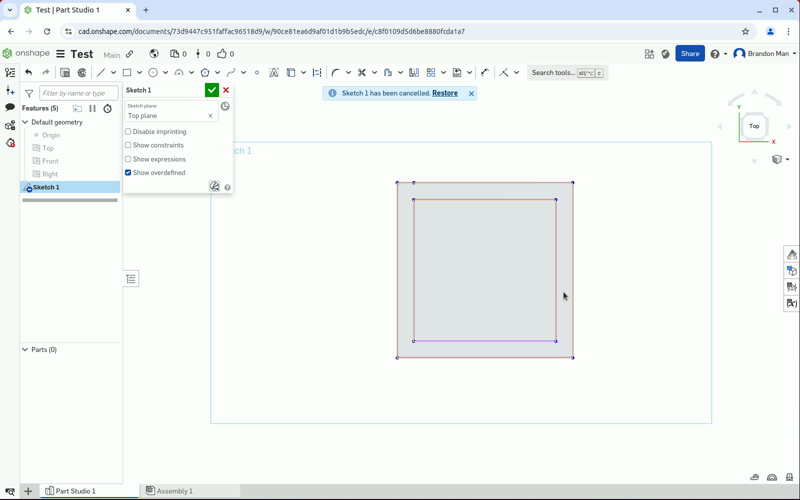
click(563, 291)
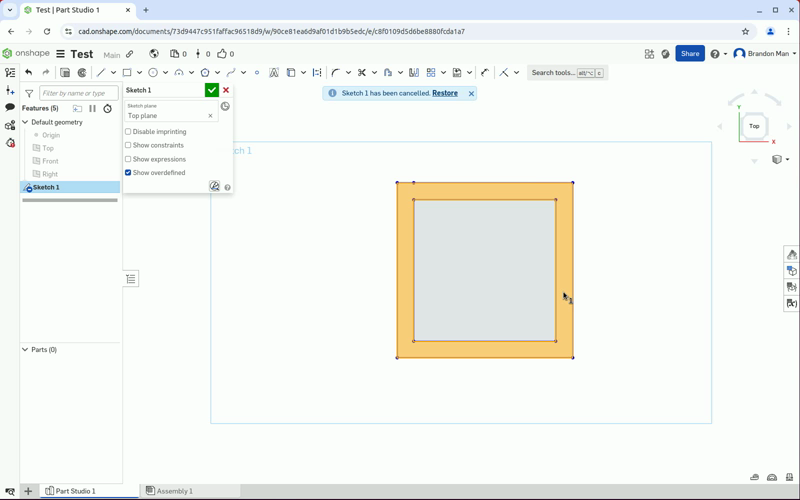
mouse_move(73, 352)
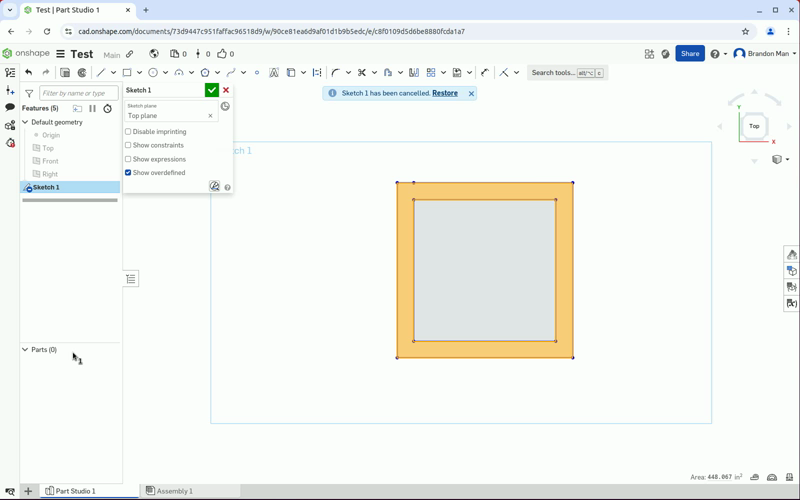
key(shift+y)
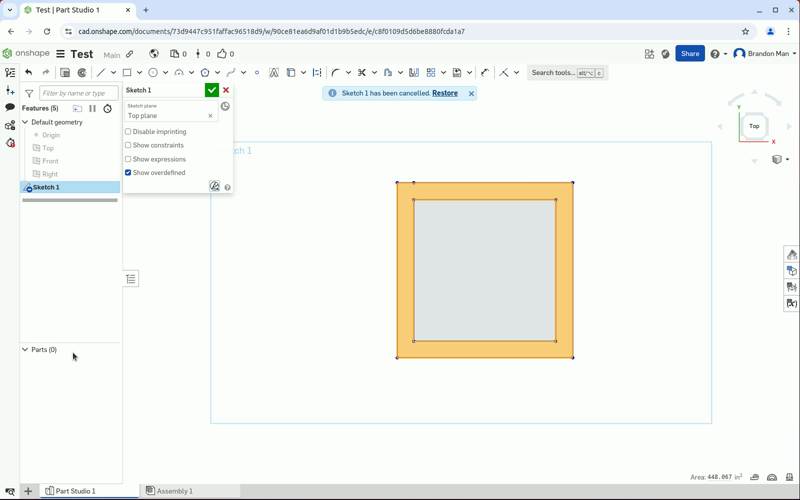
key(shift+e)
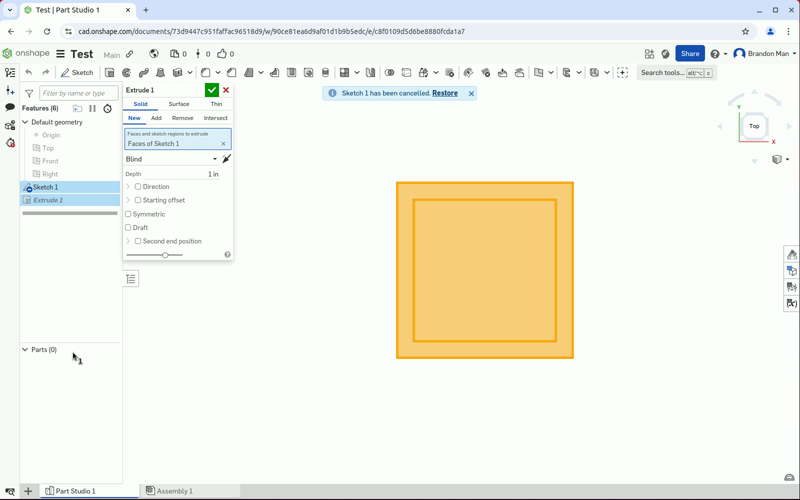
mouse_move(143, 106)
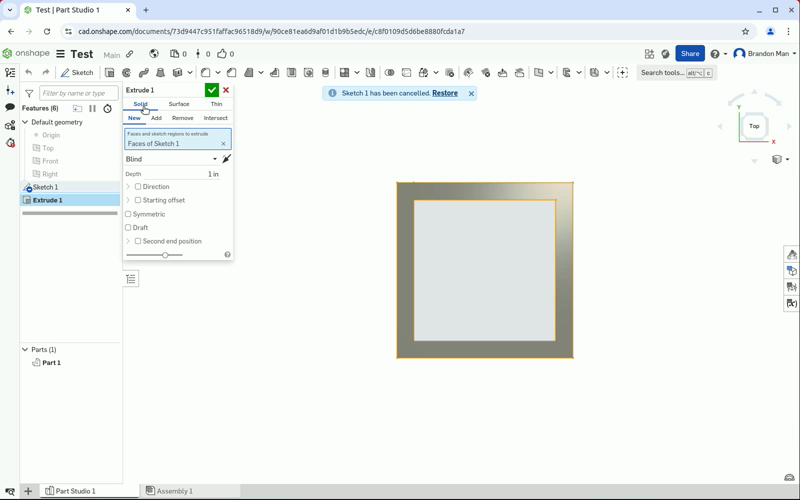
click(143, 106)
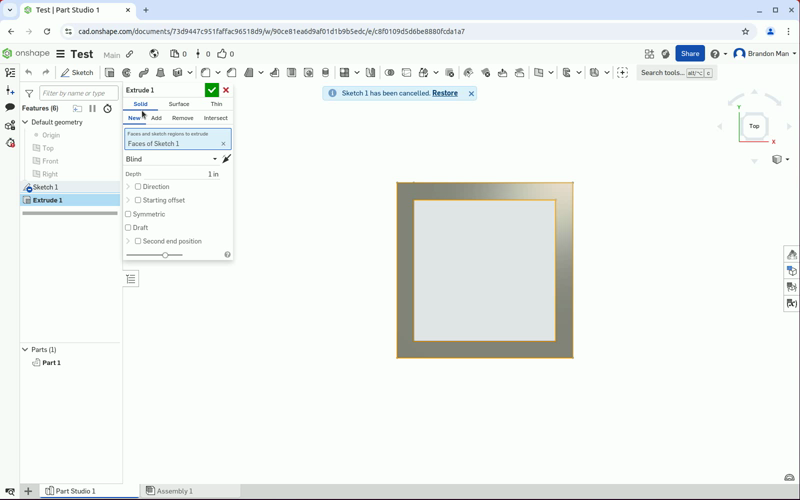
mouse_move(137, 120)
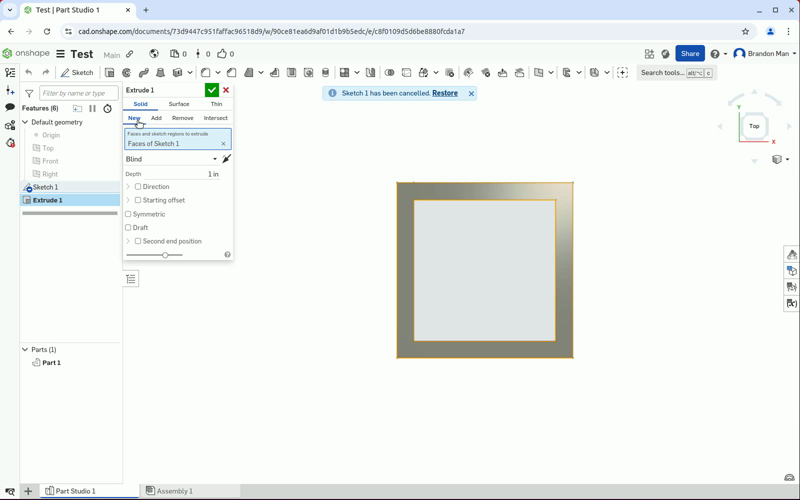
click(137, 120)
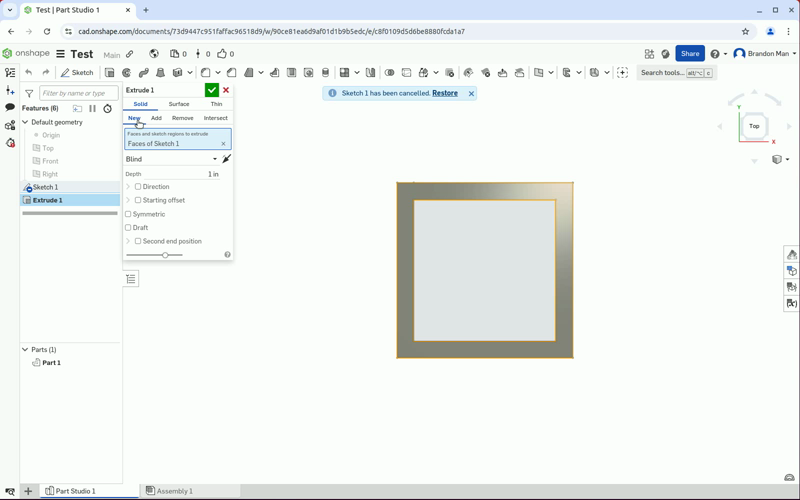
key(tab, 4)
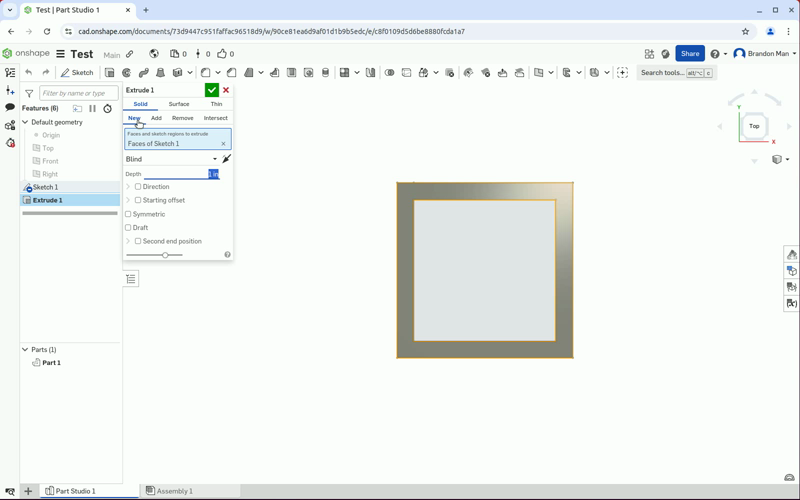
text(6.981)
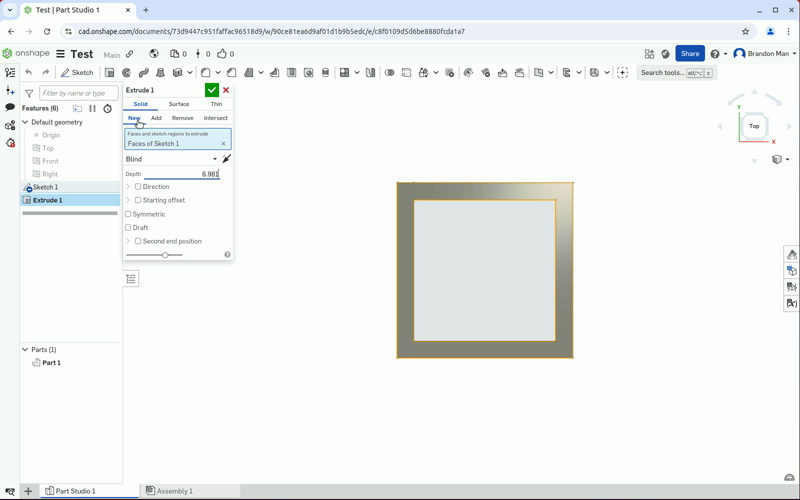
key(enter)
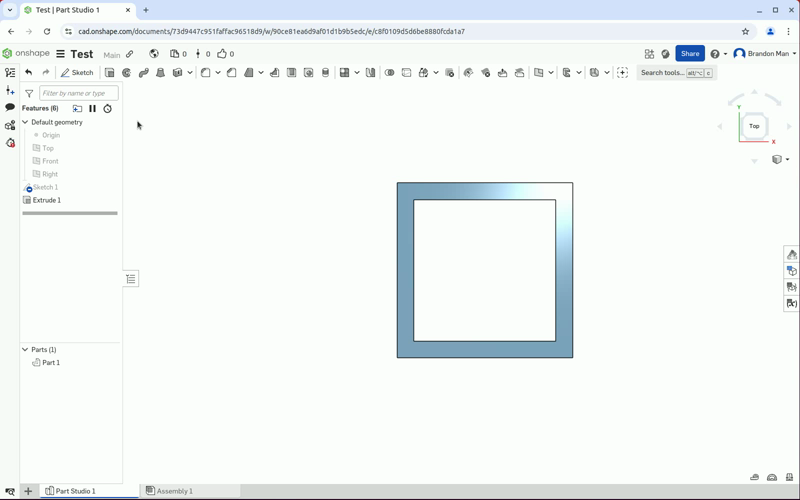
key(shift+h)
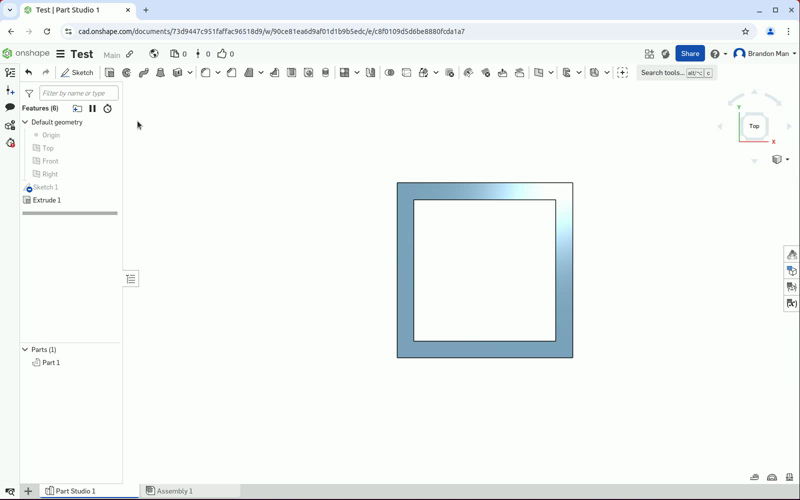
key(shift+h)
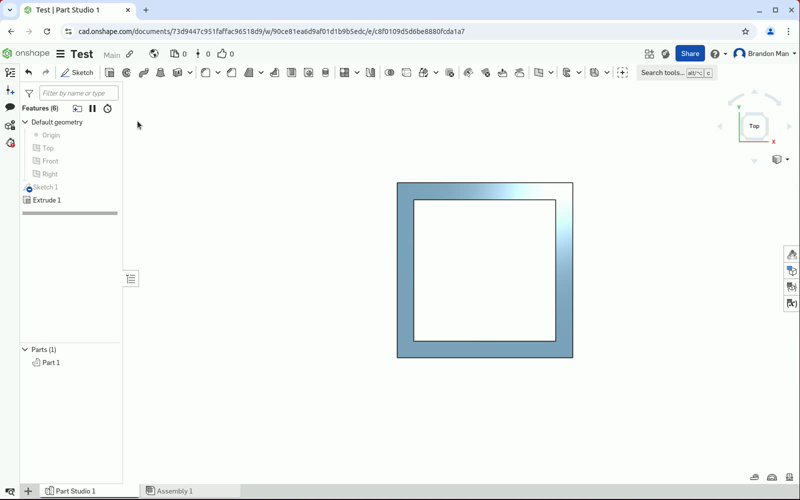
mouse_move(73, 189)
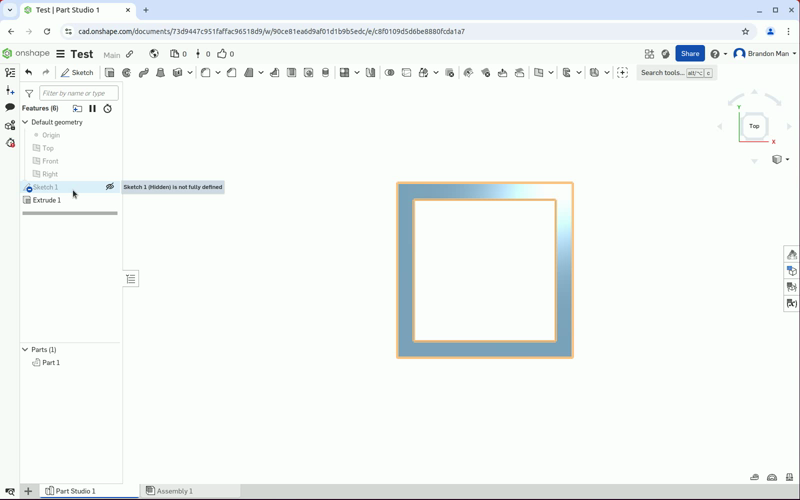
click(73, 189)
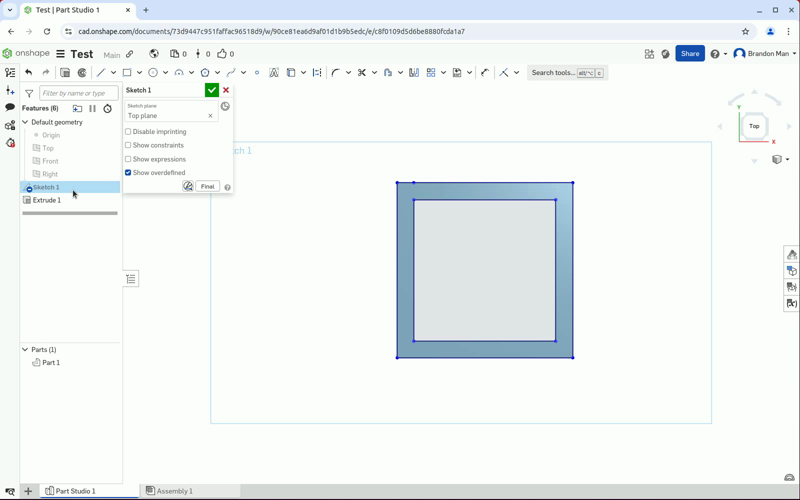
mouse_move(229, 92)
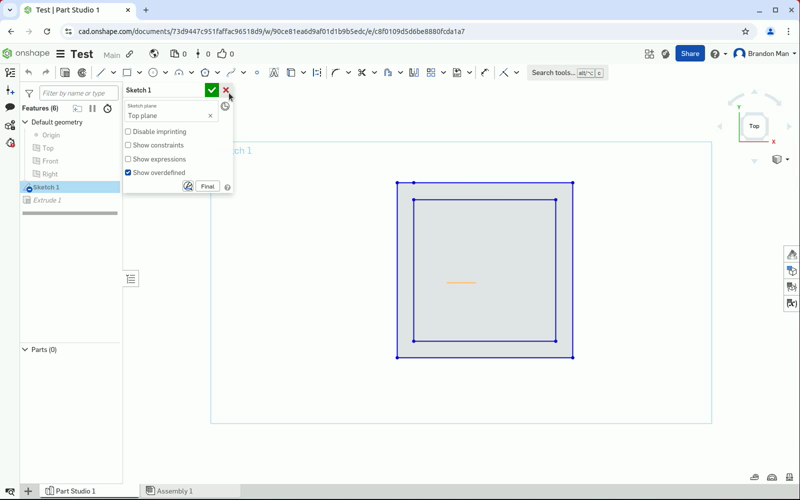
click(229, 92)
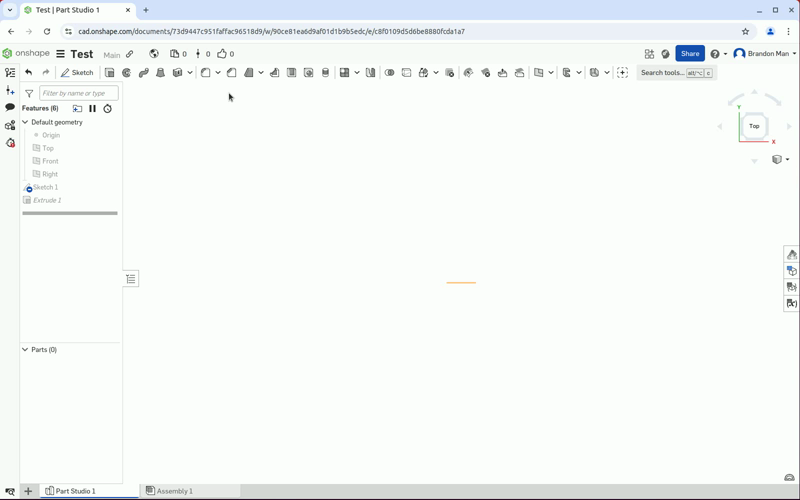
mouse_move(541, 75)
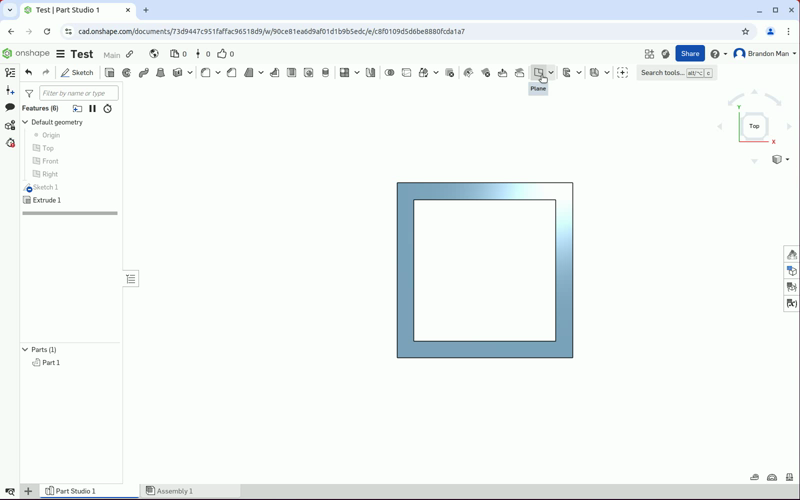
click(541, 75)
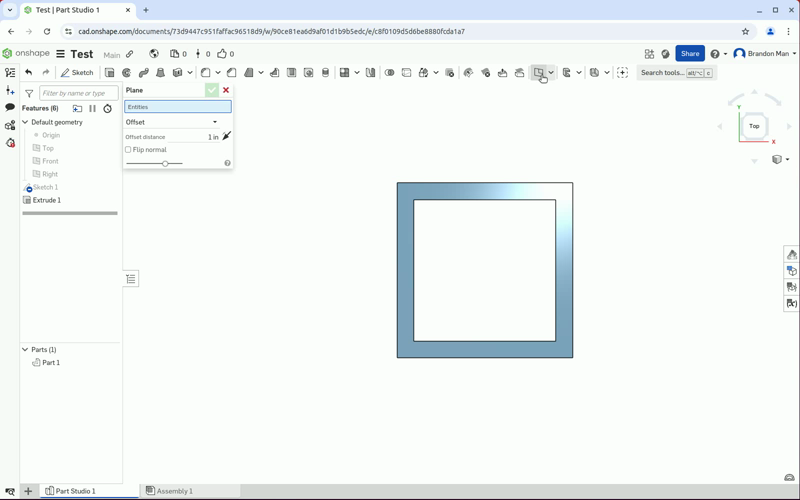
mouse_move(73, 150)
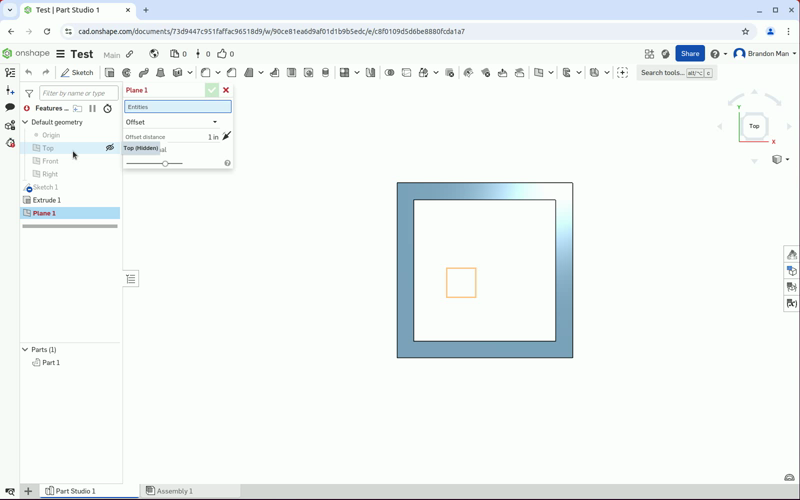
click(73, 150)
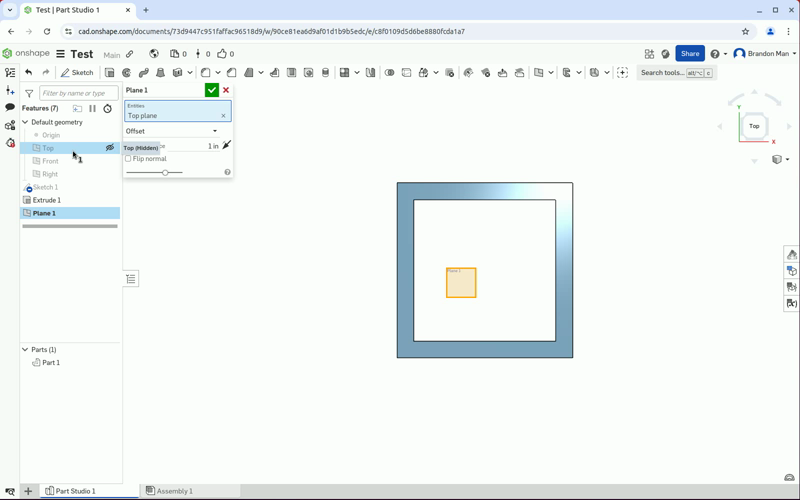
key(tab, 2)
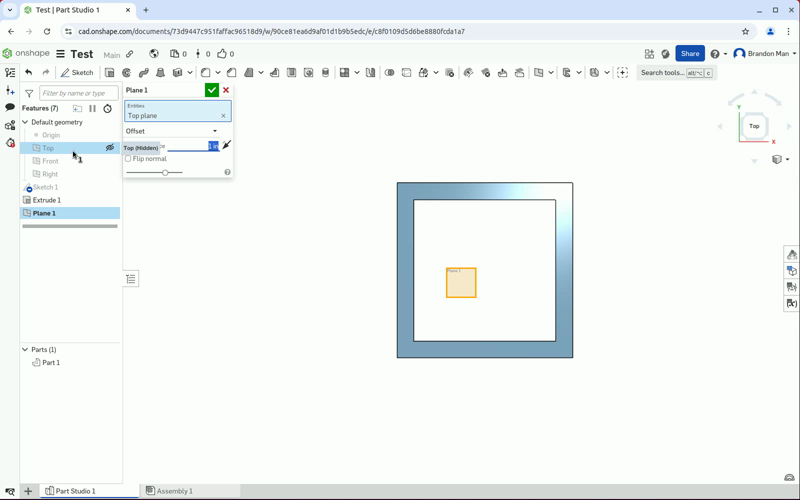
text(6.994)
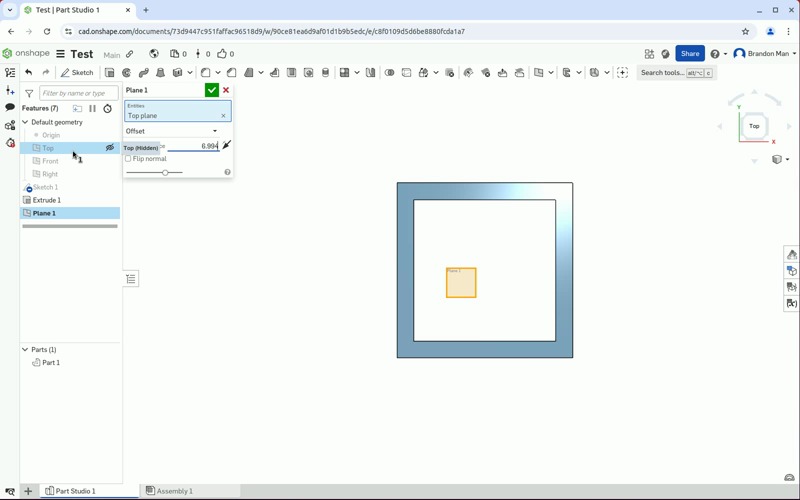
key(enter, 2)
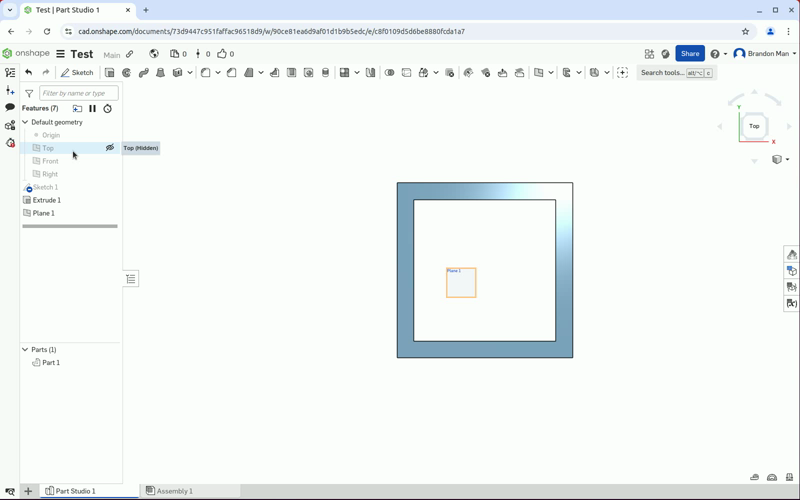
key(shift+s)
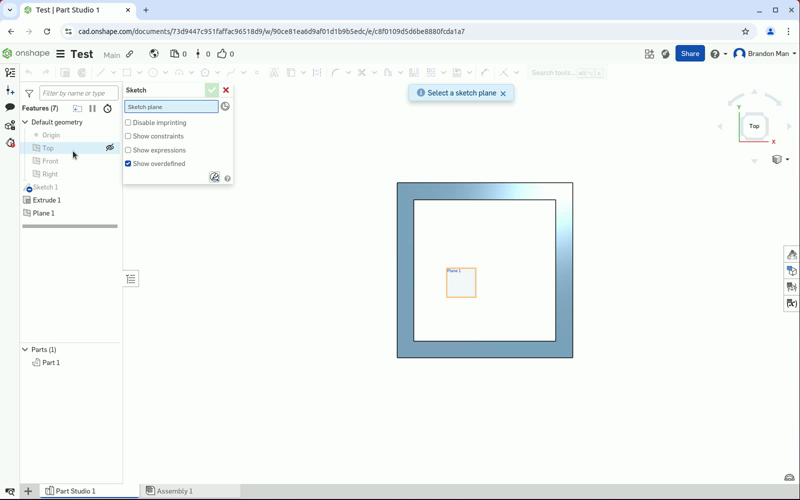
mouse_move(73, 215)
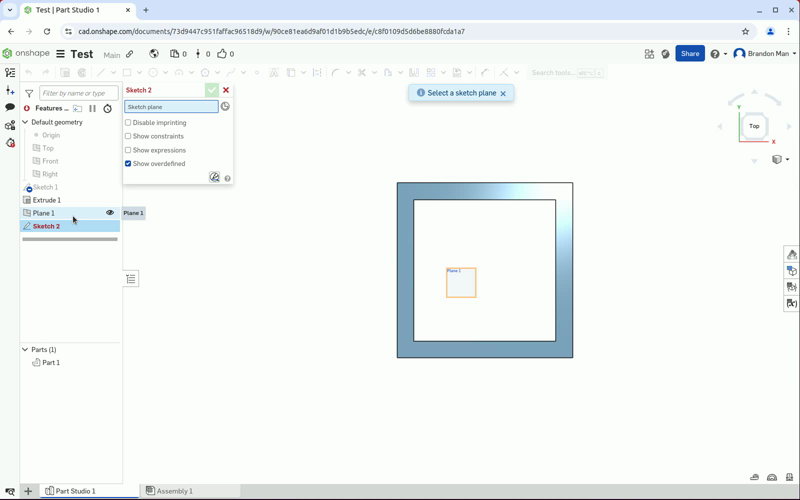
click(73, 215)
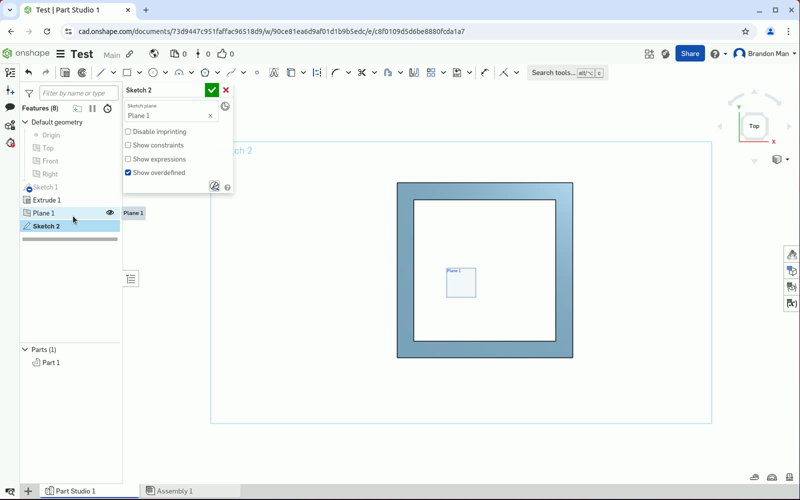
mouse_move(73, 352)
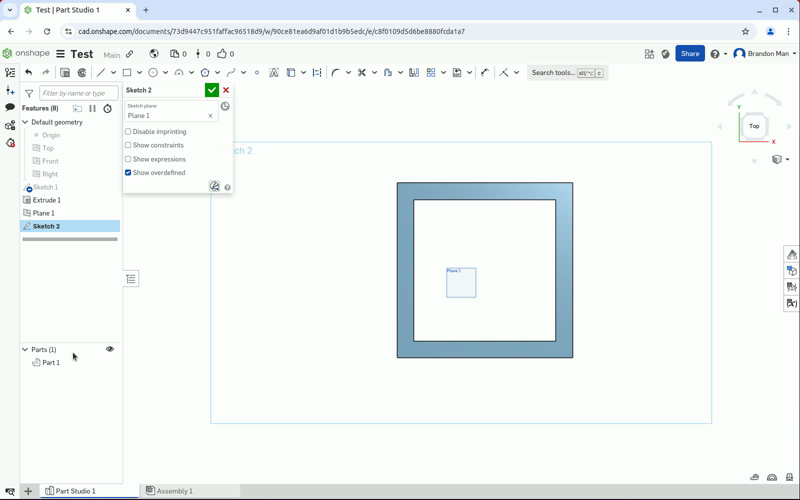
key(y)
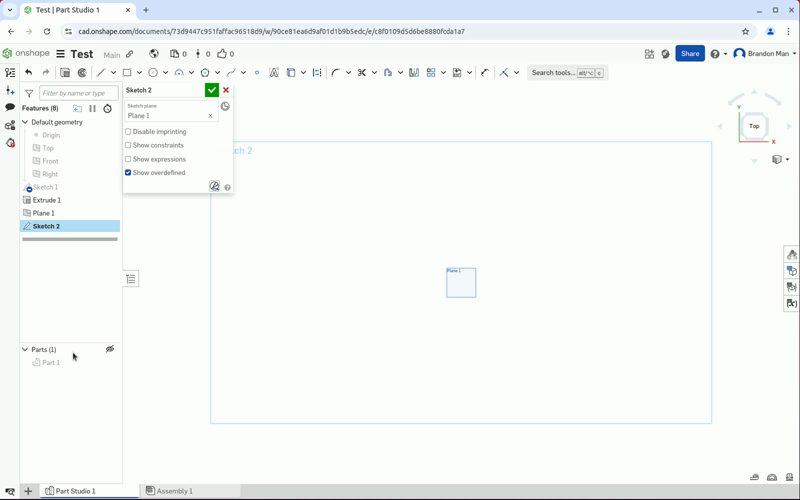
key(l)
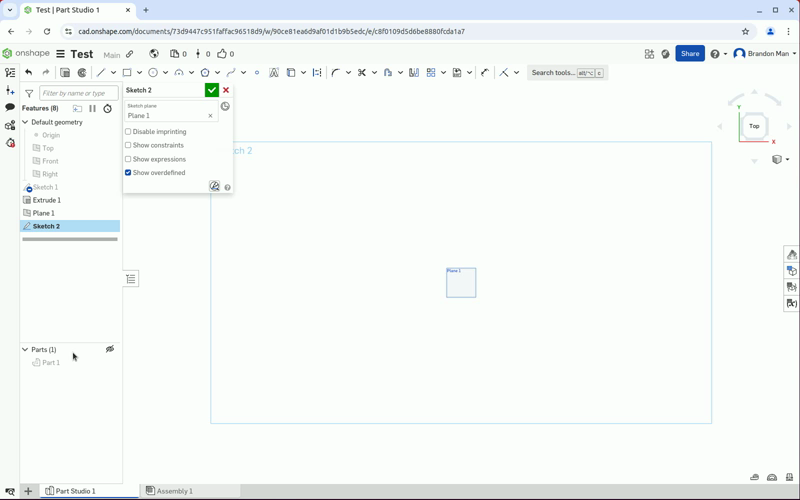
key_down(shift)
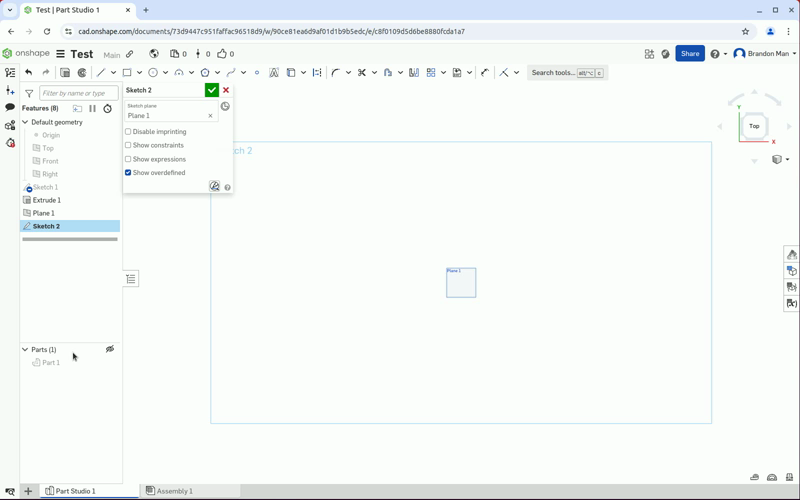
mouse_move(413, 198)
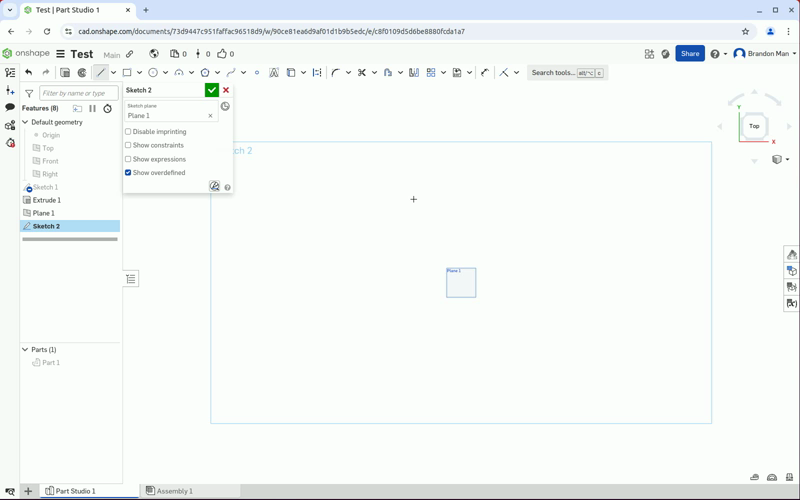
click(413, 198)
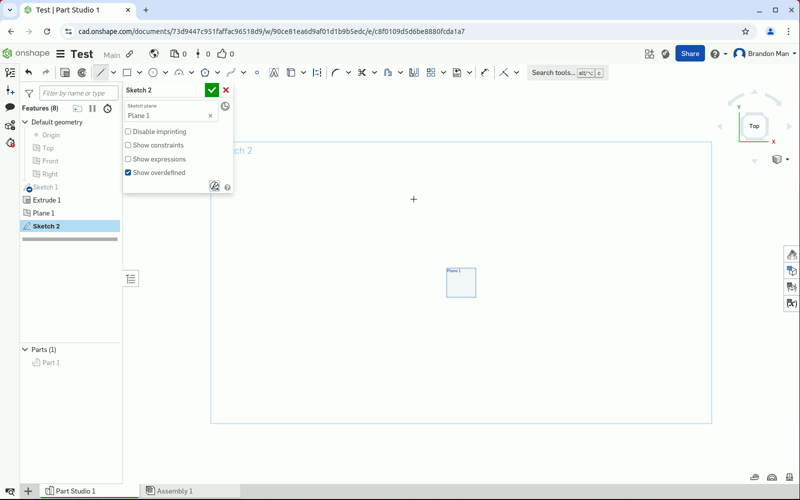
key_up(shift)
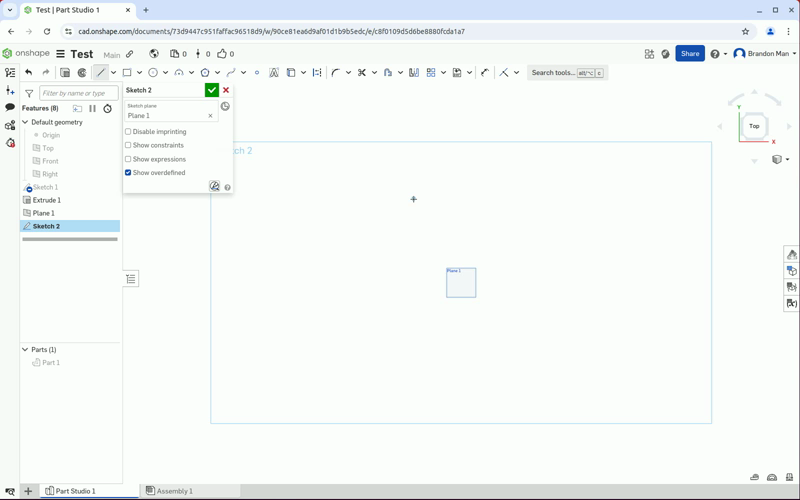
key_down(shift)
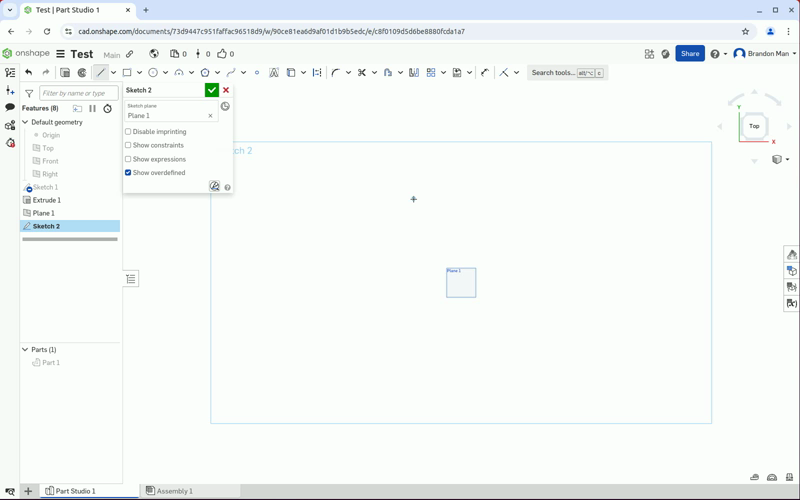
mouse_move(555, 198)
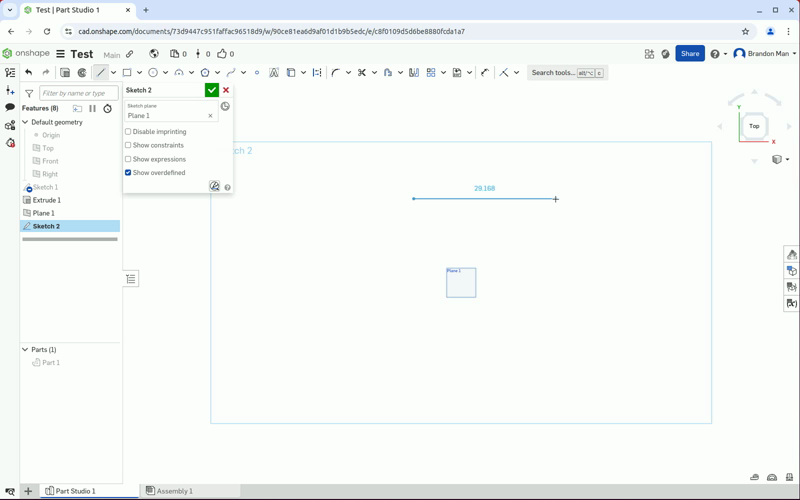
click(555, 198)
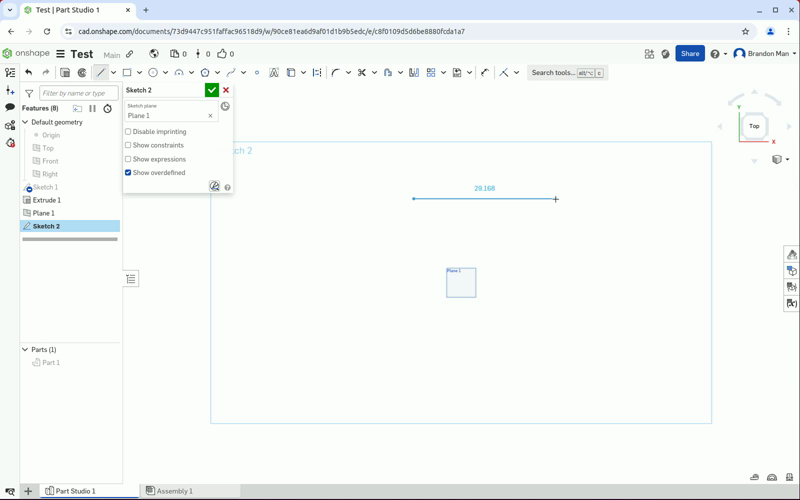
key_up(shift)
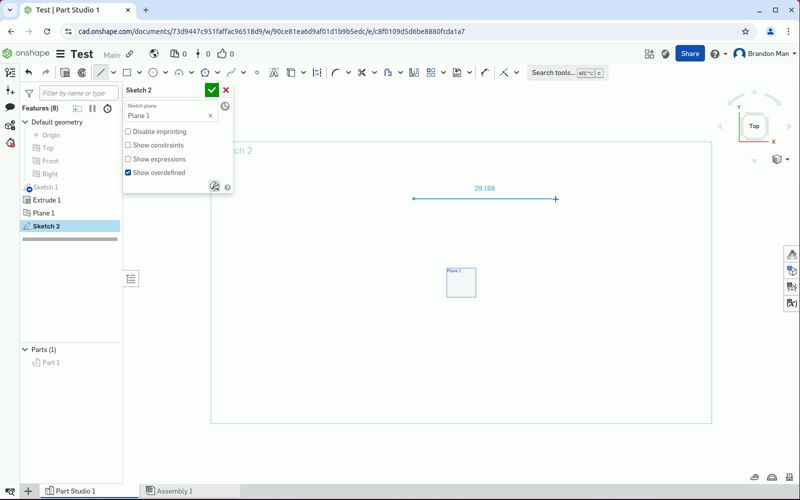
key_down(shift)
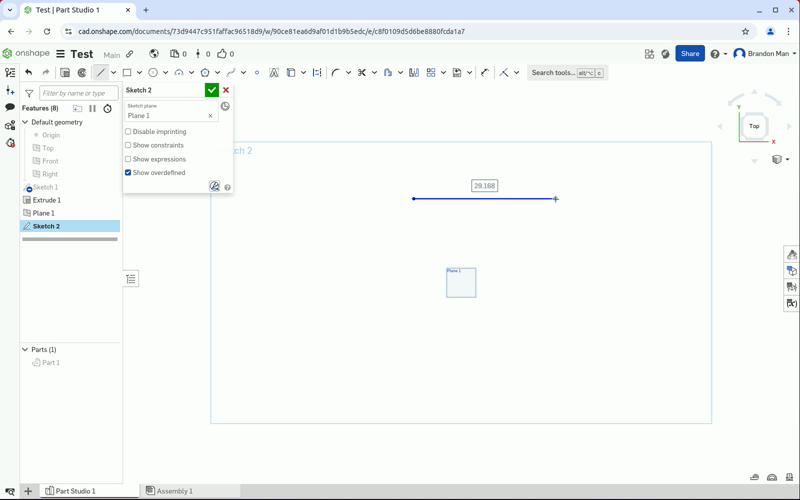
mouse_move(585, 198)
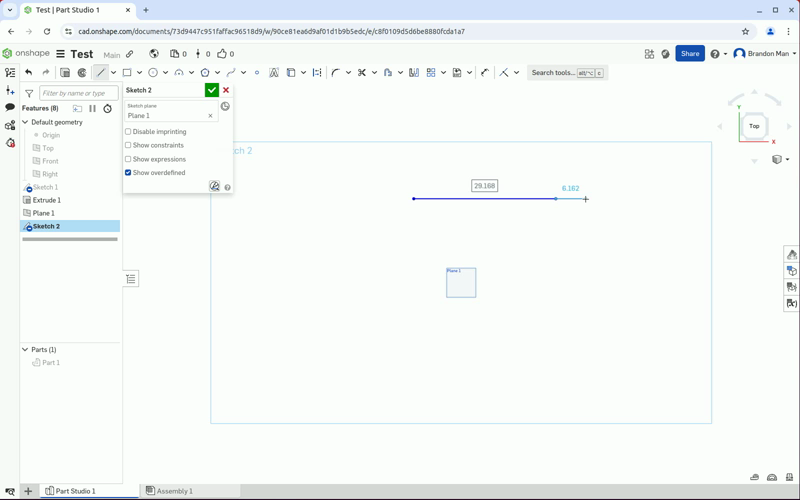
mouse_move(555, 180)
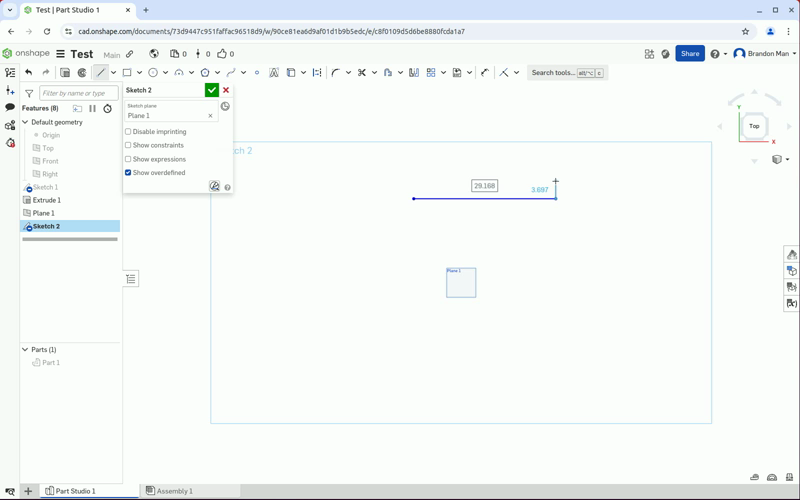
click(555, 180)
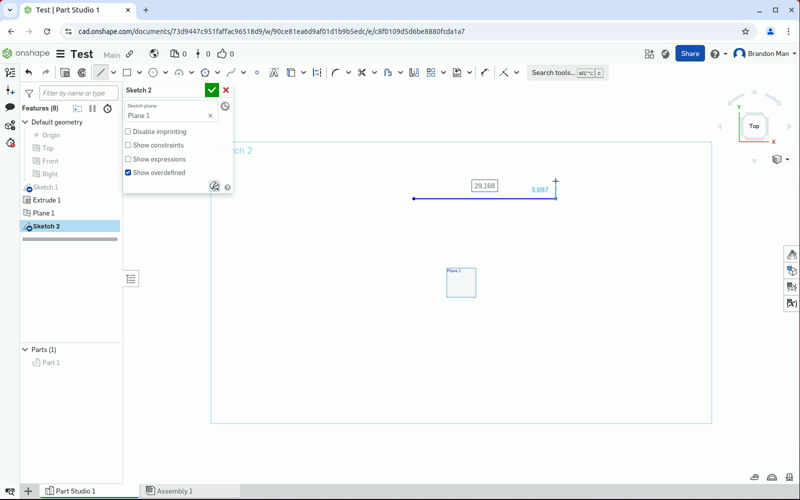
key_up(shift)
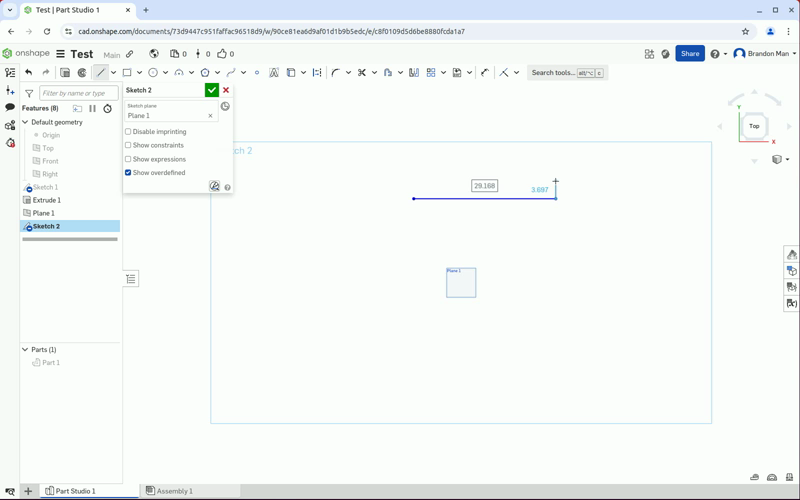
key_down(shift)
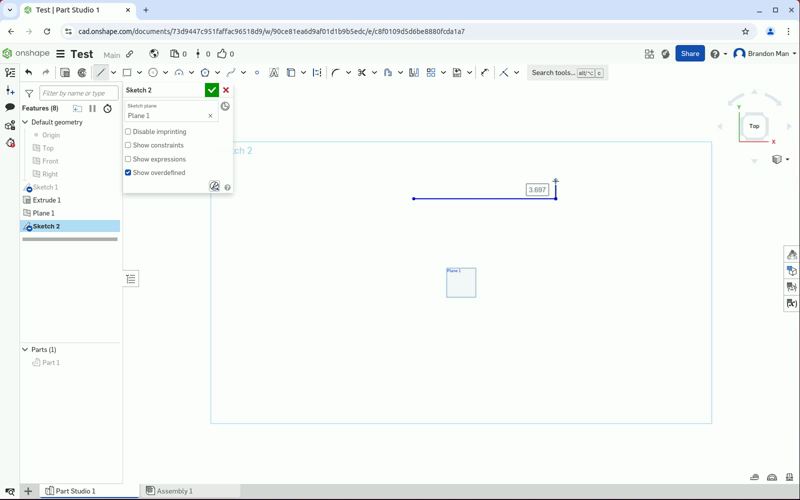
mouse_move(413, 180)
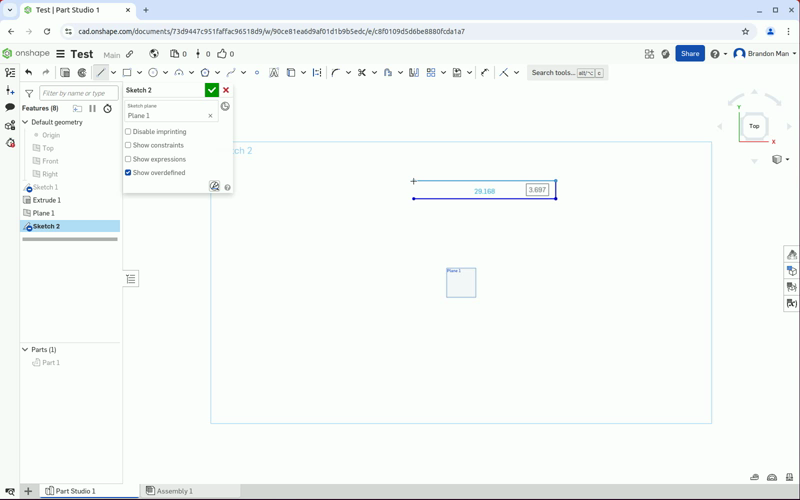
click(413, 180)
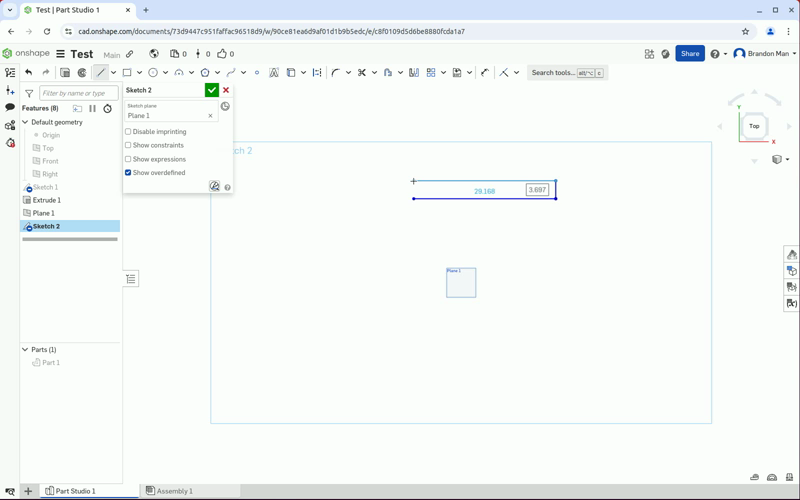
key_up(shift)
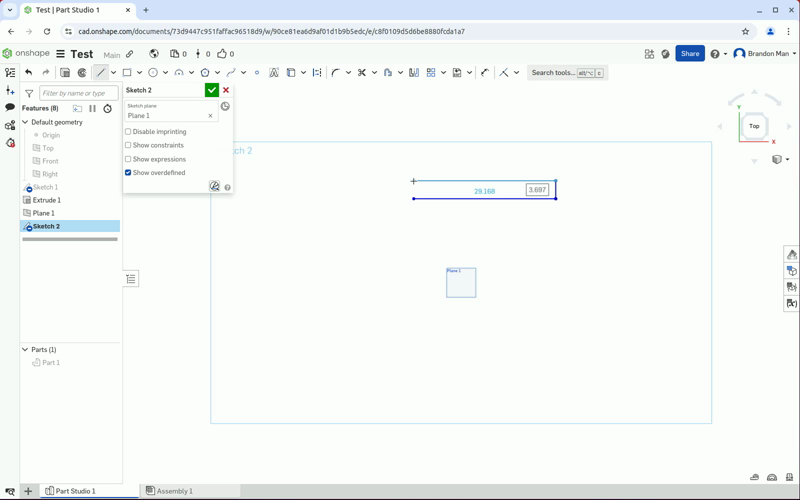
mouse_move(444, 180)
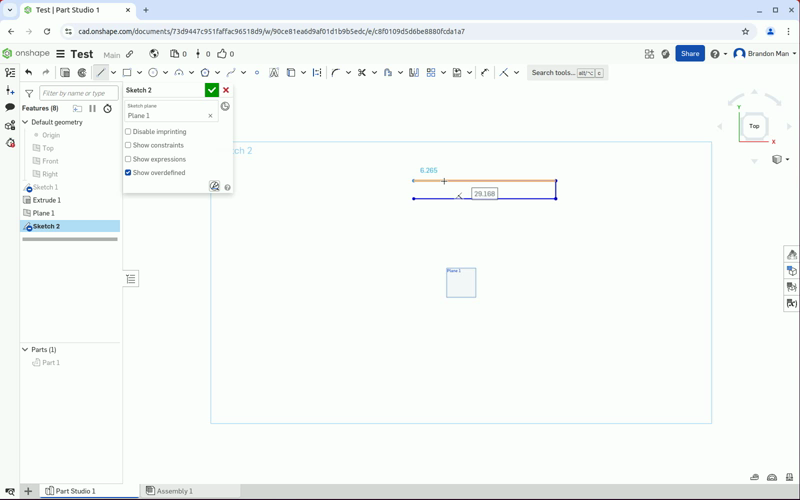
key_down(shift)
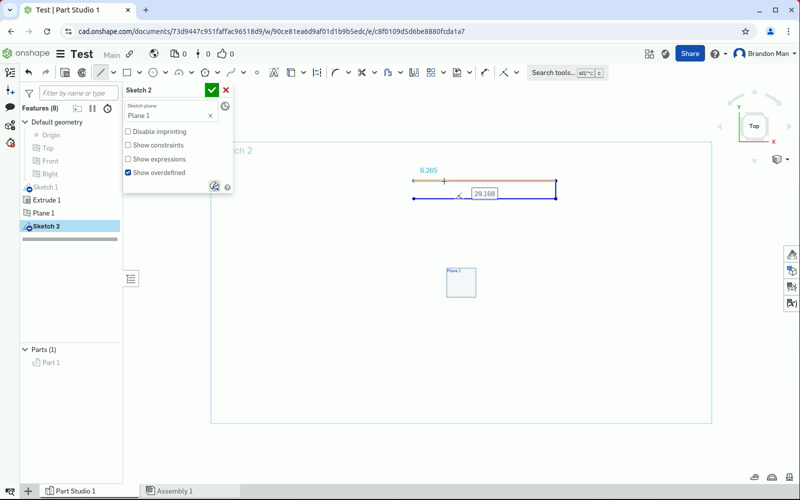
mouse_move(413, 198)
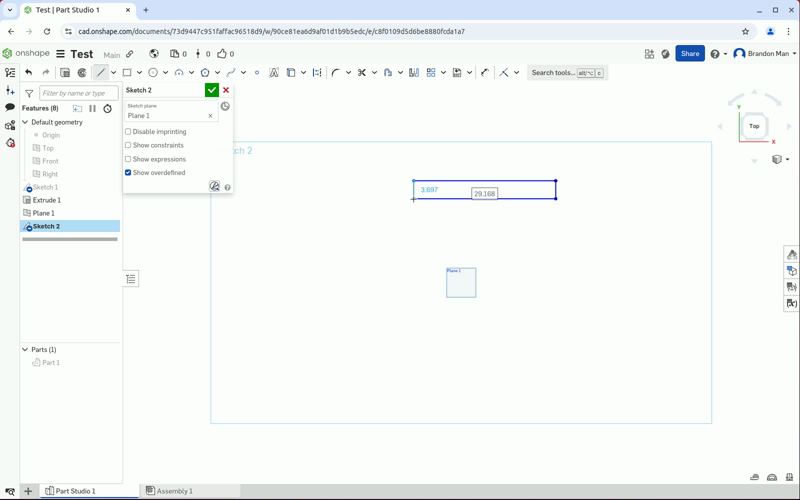
key_up(shift)
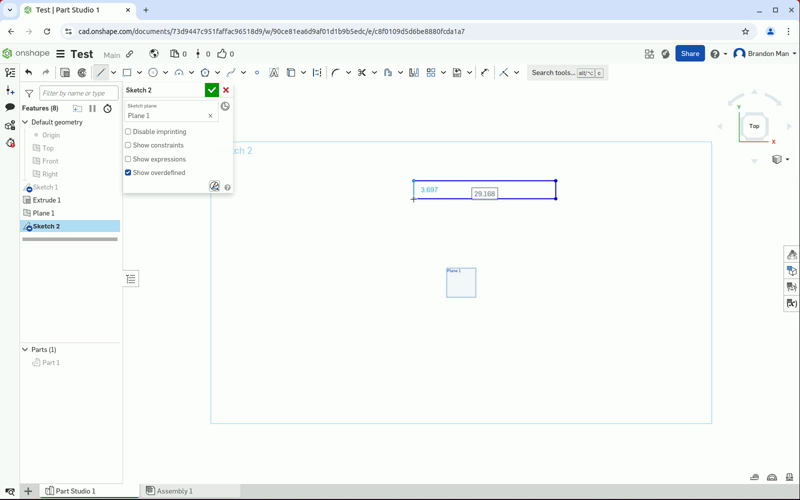
click(413, 198)
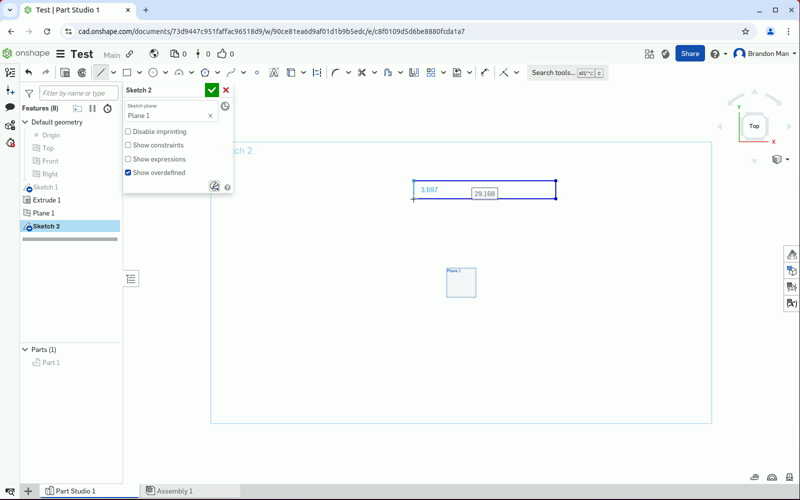
key(esc)
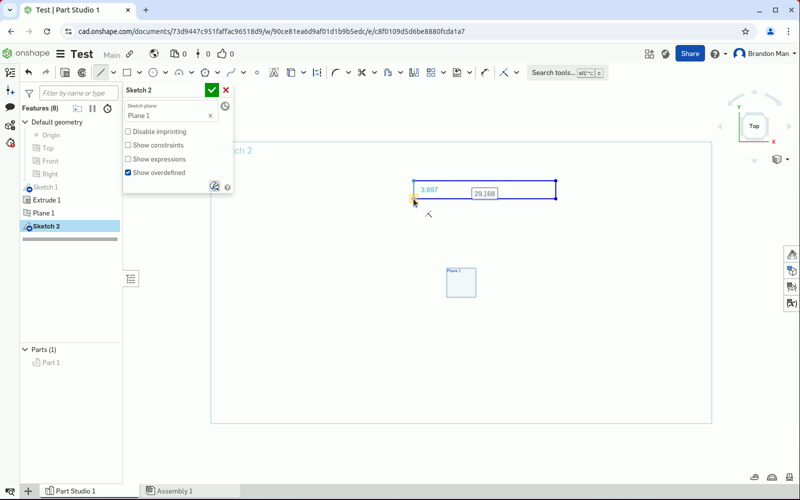
mouse_move(424, 188)
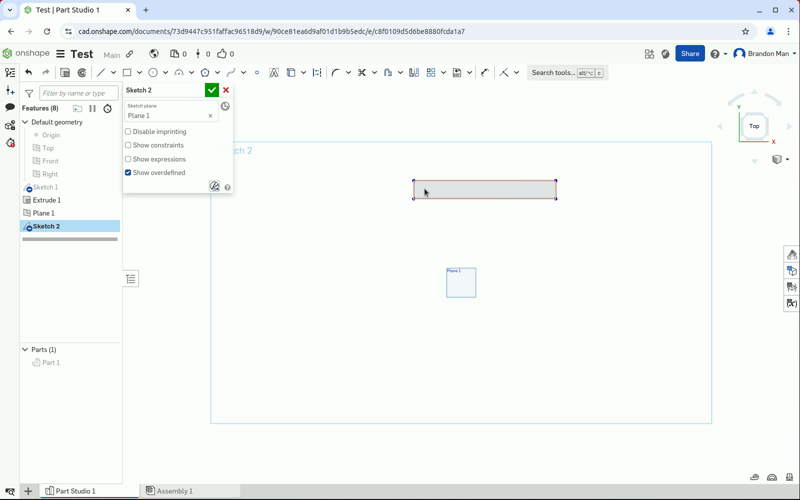
click(424, 188)
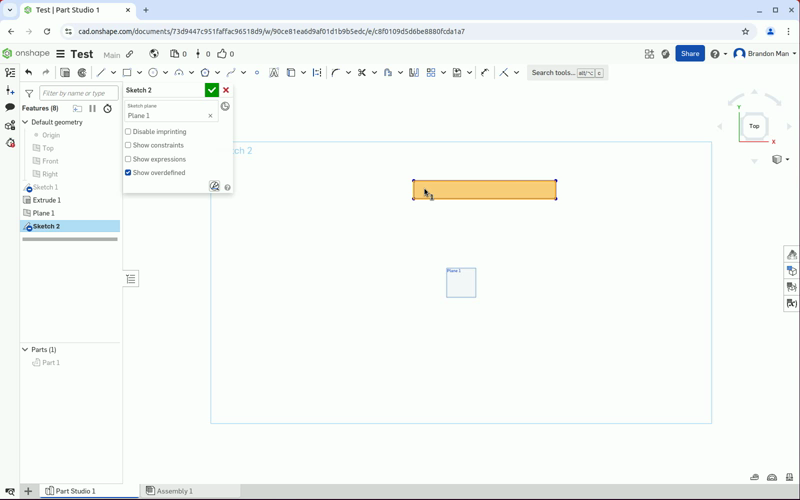
mouse_move(73, 352)
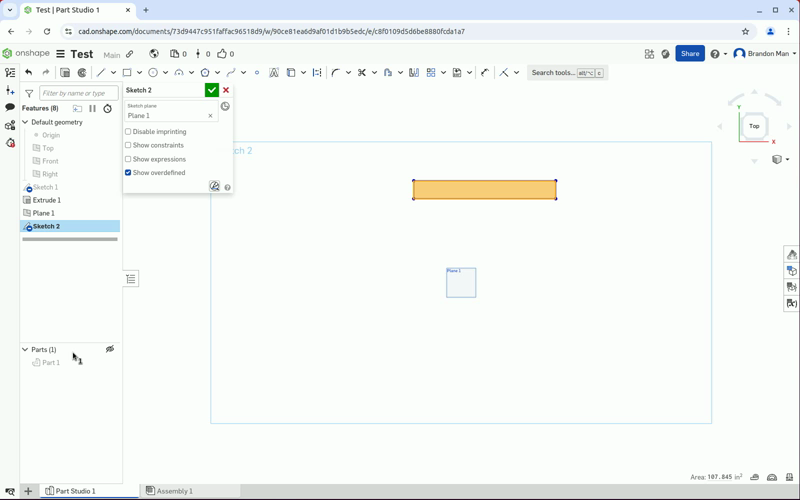
key(shift+y)
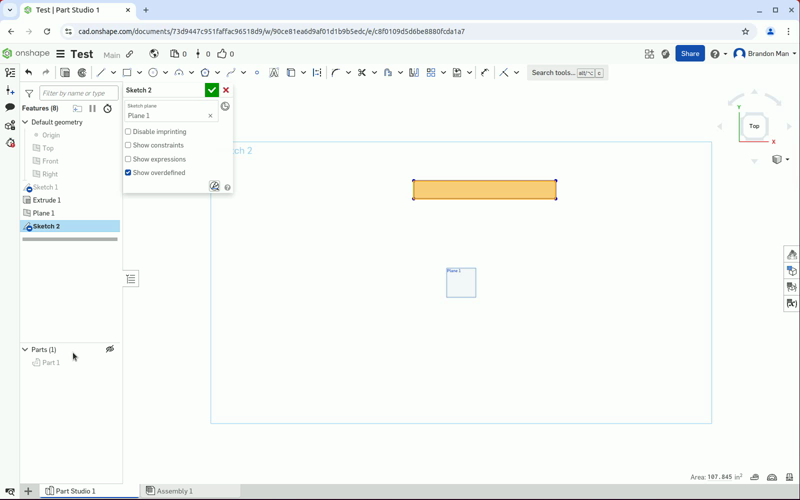
key(shift+e)
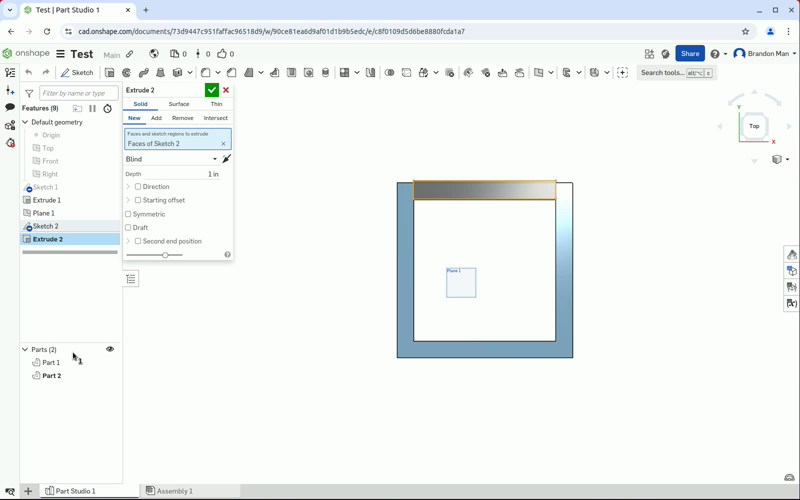
mouse_move(143, 106)
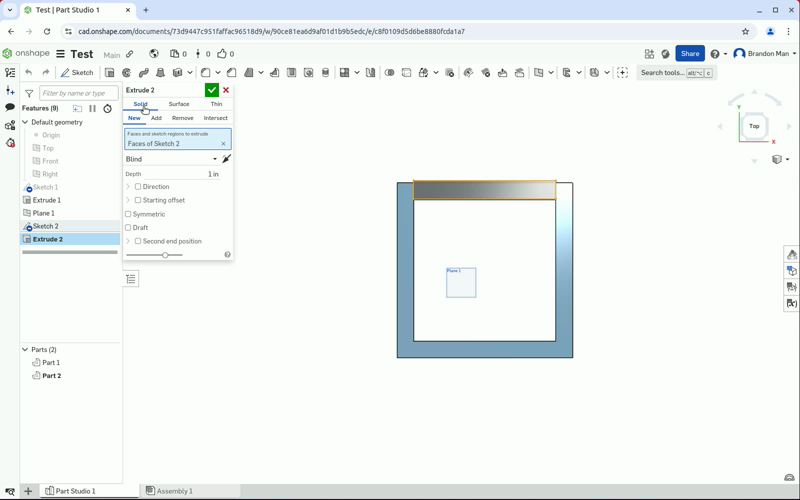
click(143, 106)
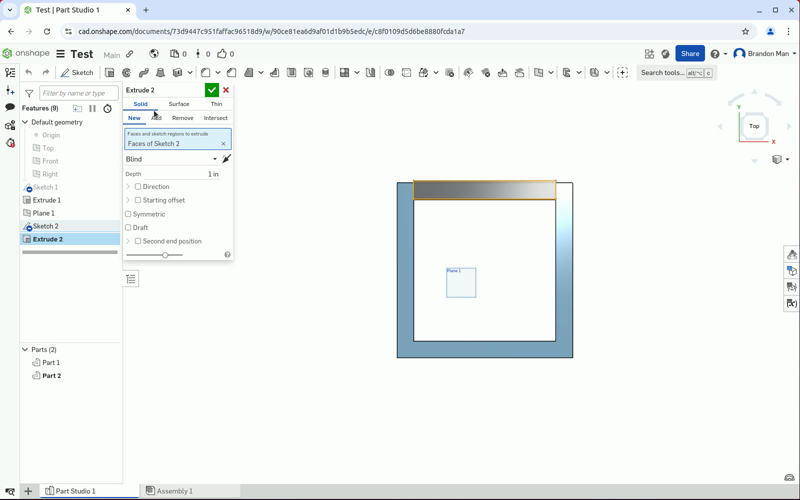
mouse_move(186, 120)
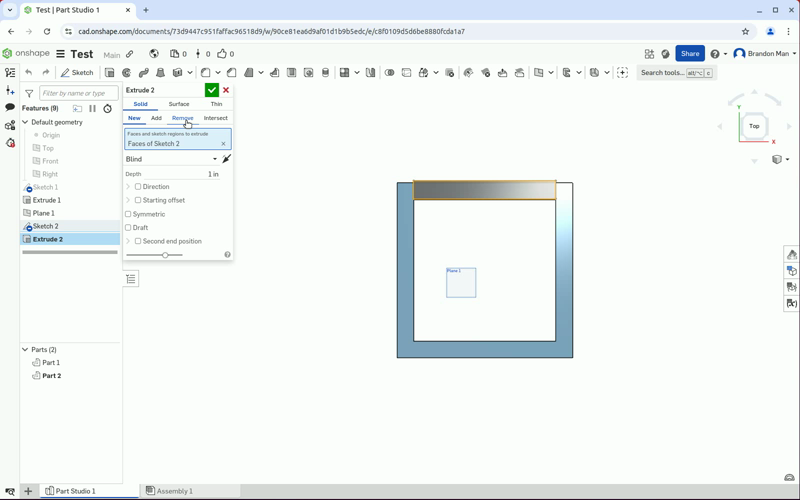
click(186, 120)
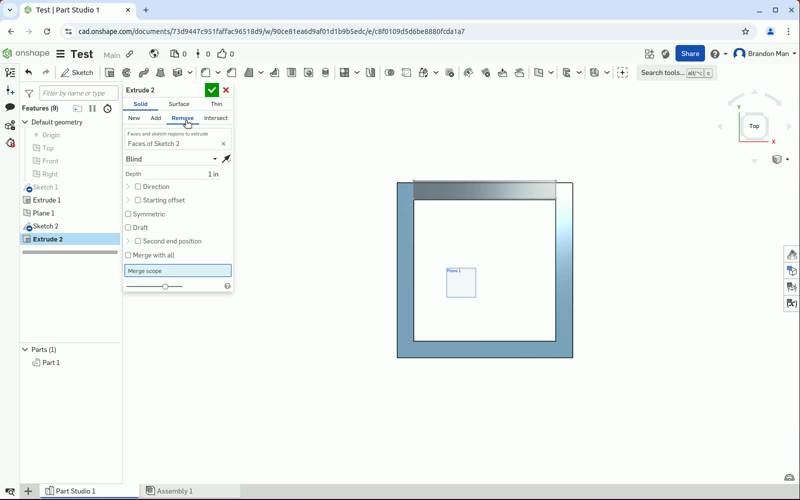
key(tab, 4)
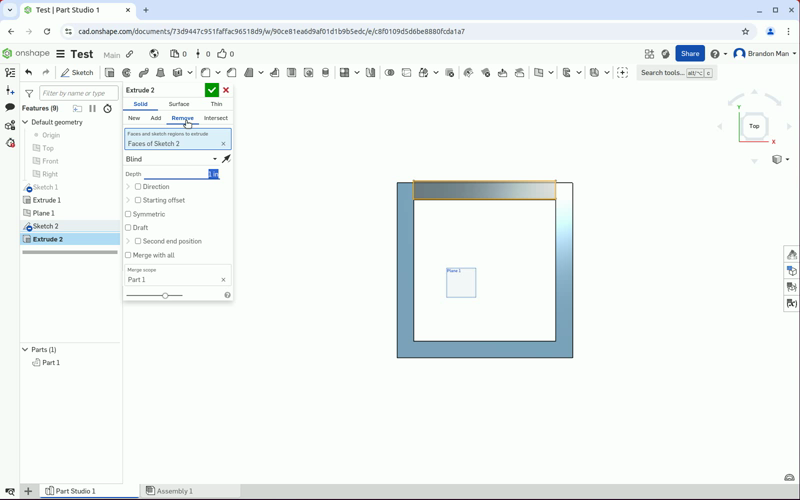
text(3.611)
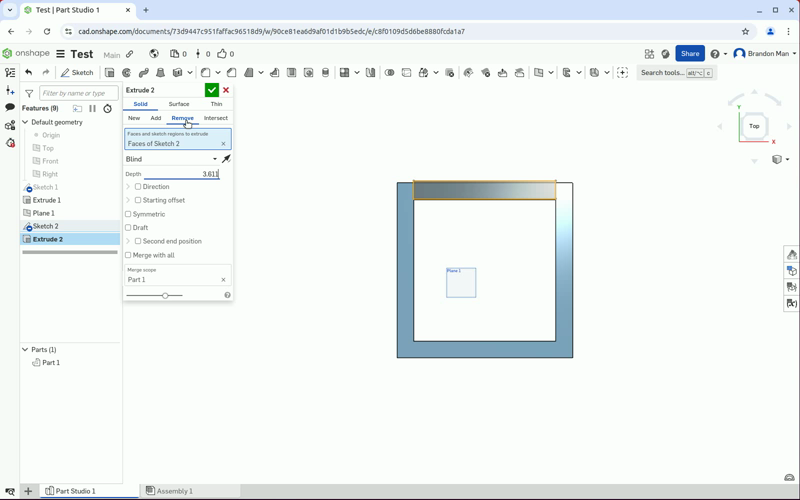
key(tab, 6)
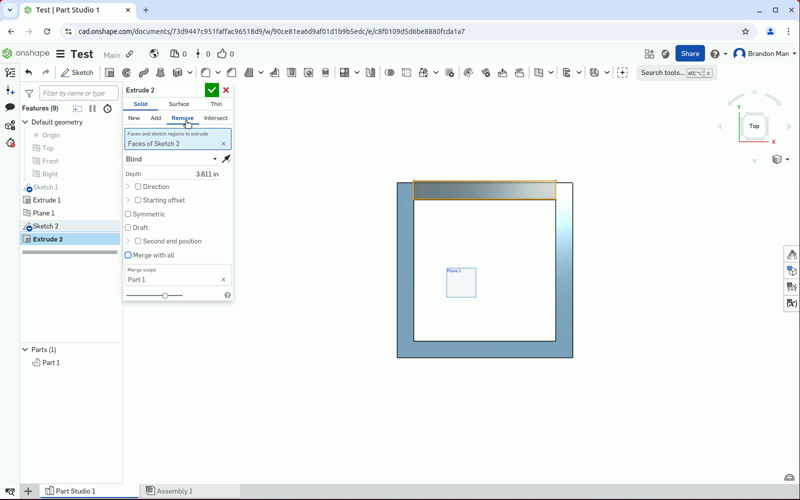
key(space)
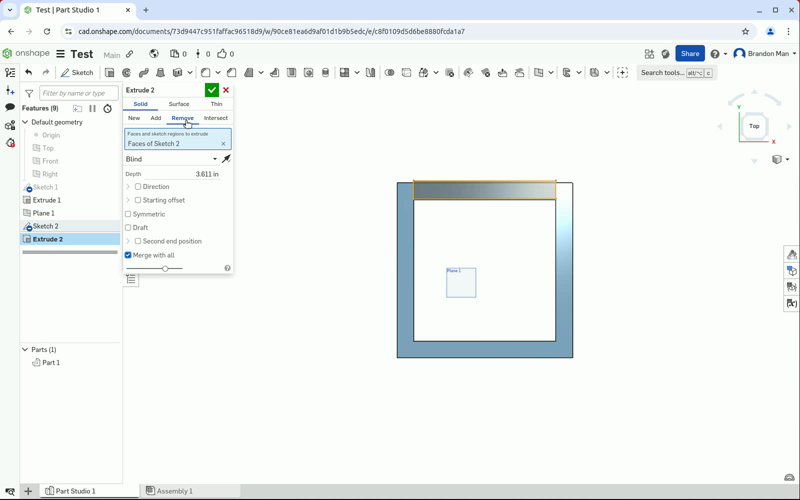
key(enter)
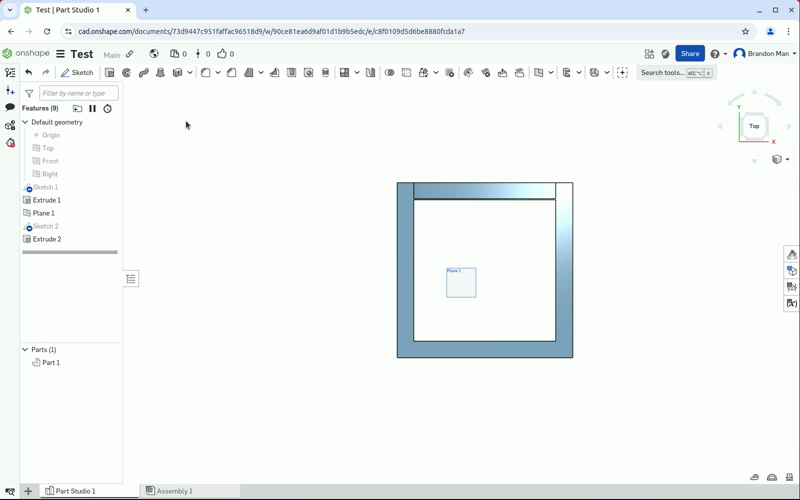
key(shift+h)
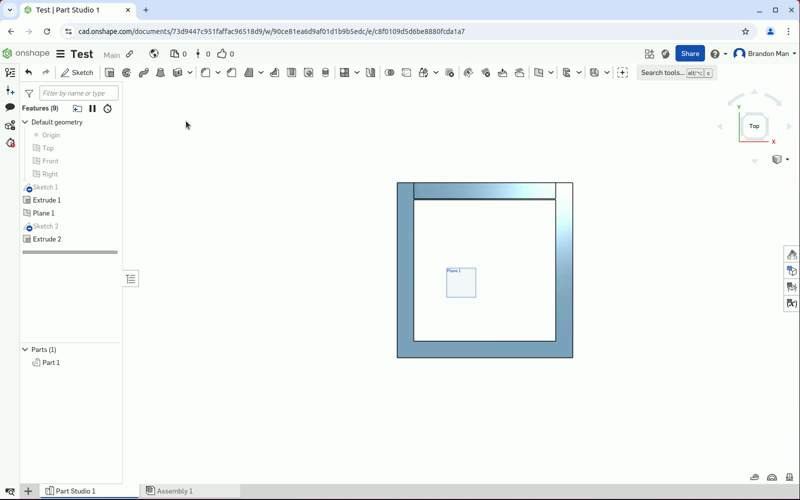
key(shift+h)
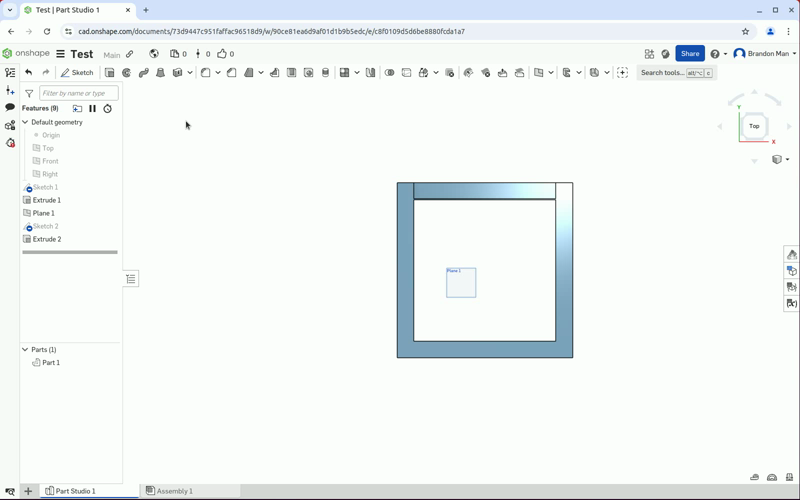
mouse_move(73, 189)
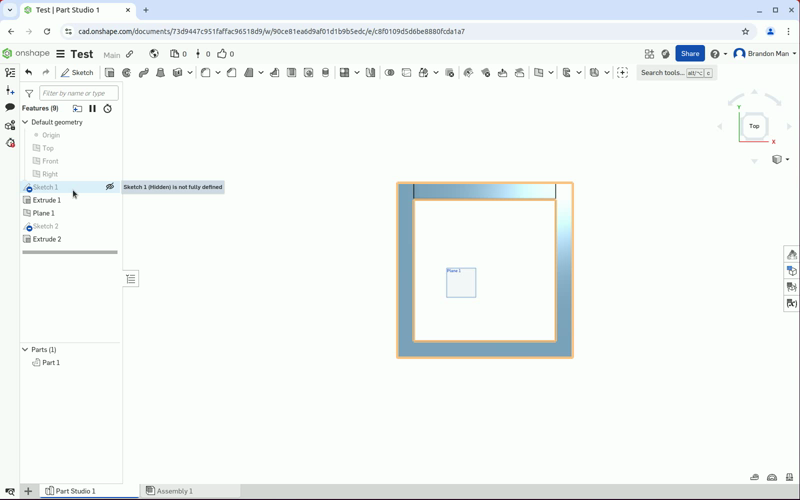
click(73, 189)
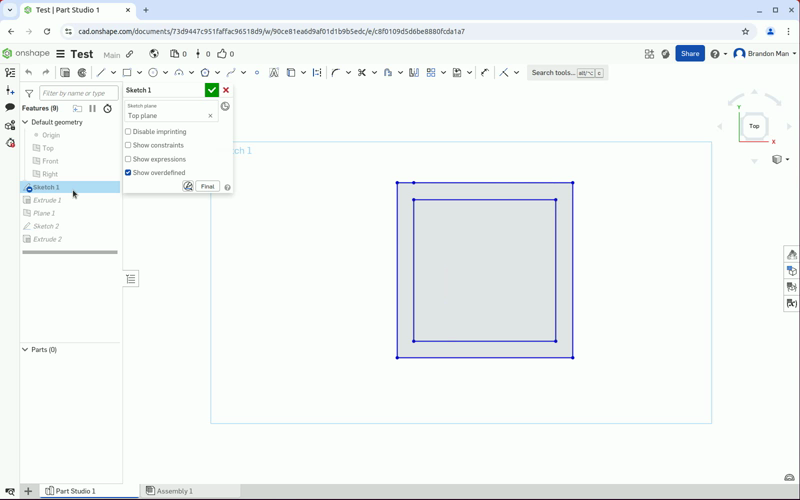
mouse_move(229, 92)
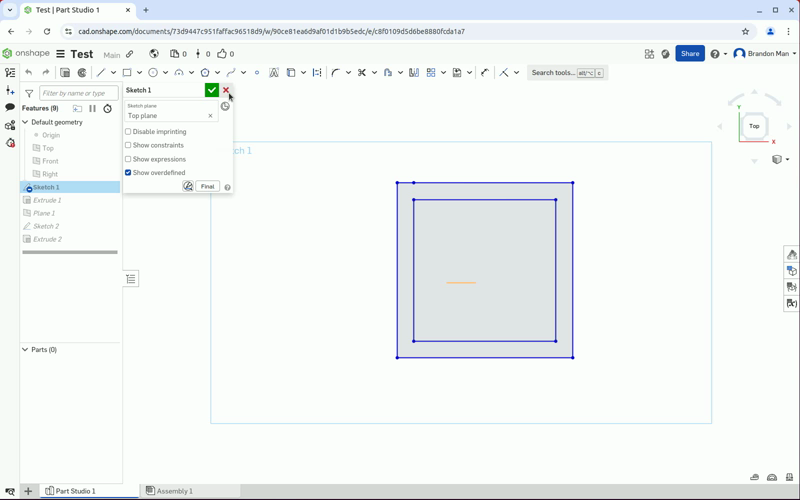
click(229, 92)
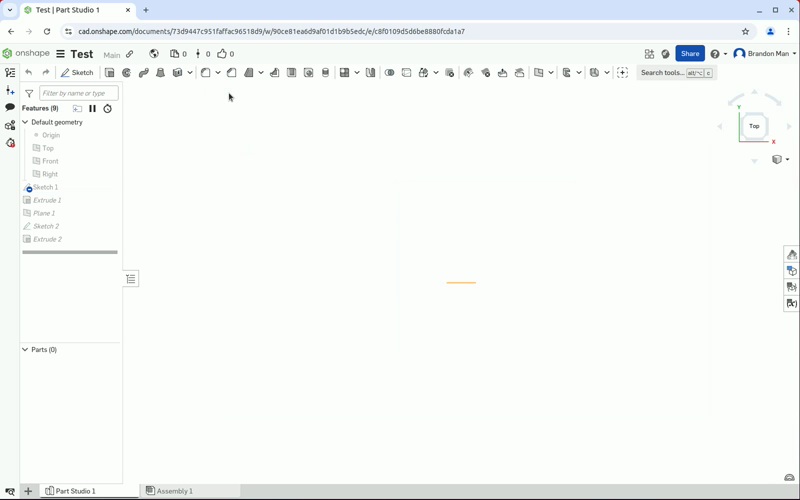
key(shift+s)
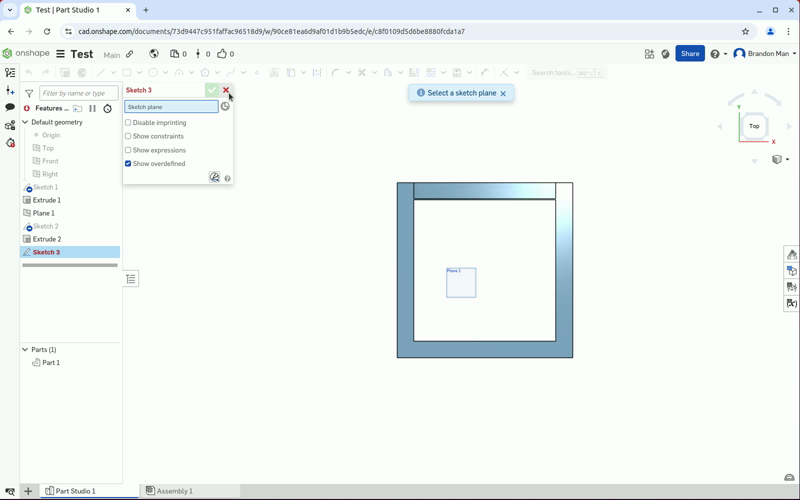
mouse_move(73, 215)
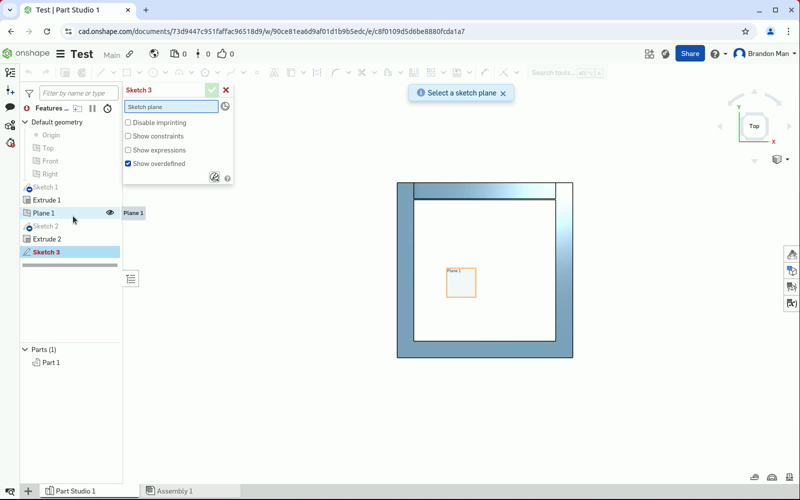
click(73, 215)
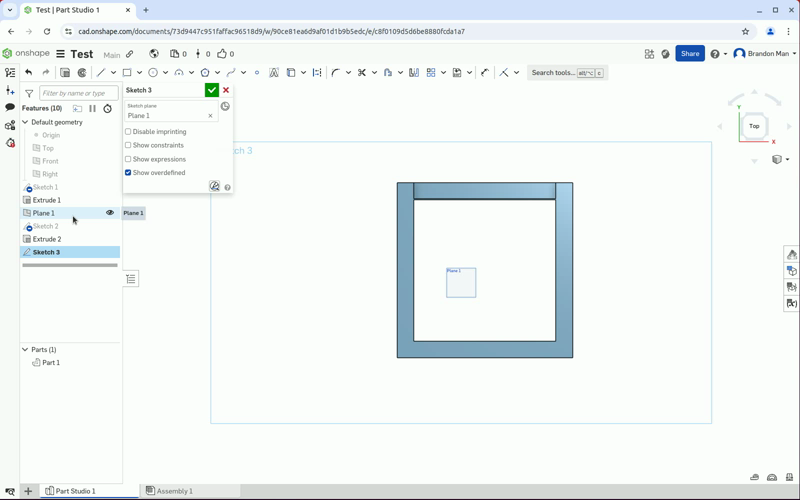
mouse_move(73, 352)
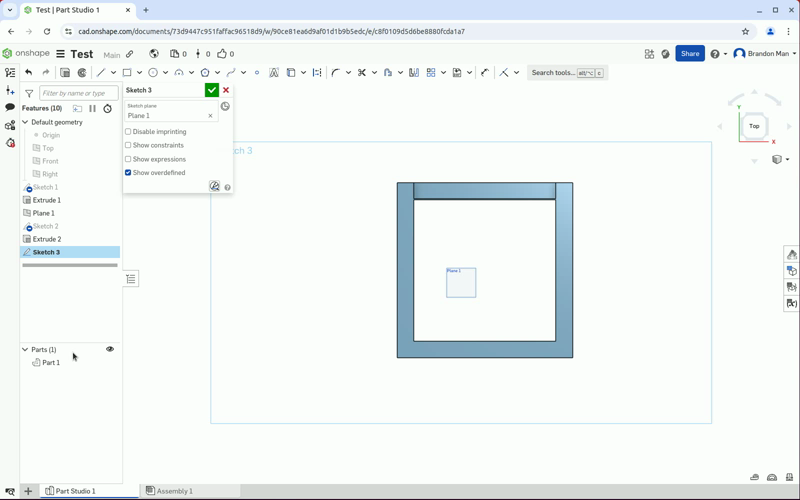
key(y)
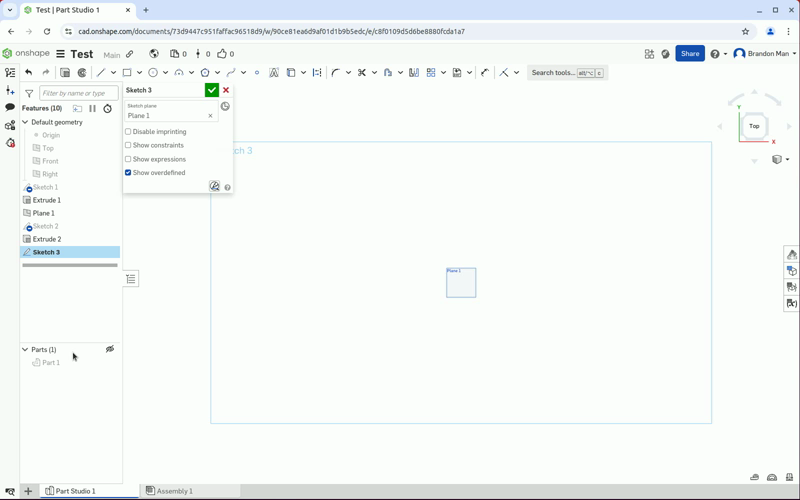
key(l)
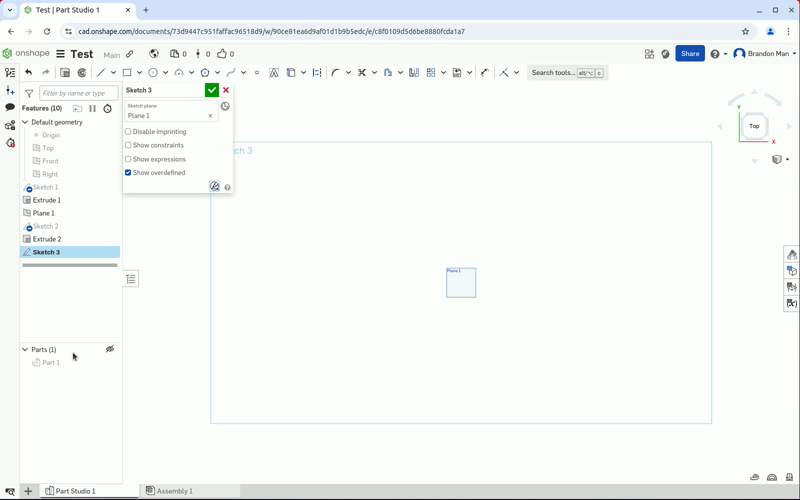
key_down(shift)
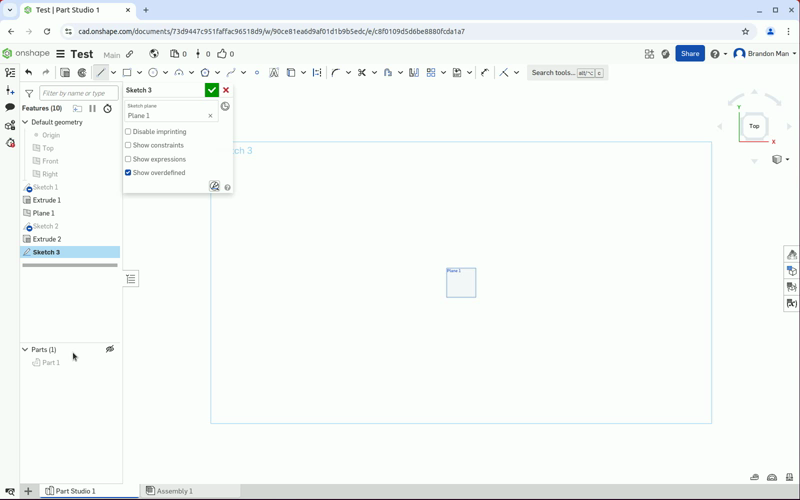
mouse_move(413, 357)
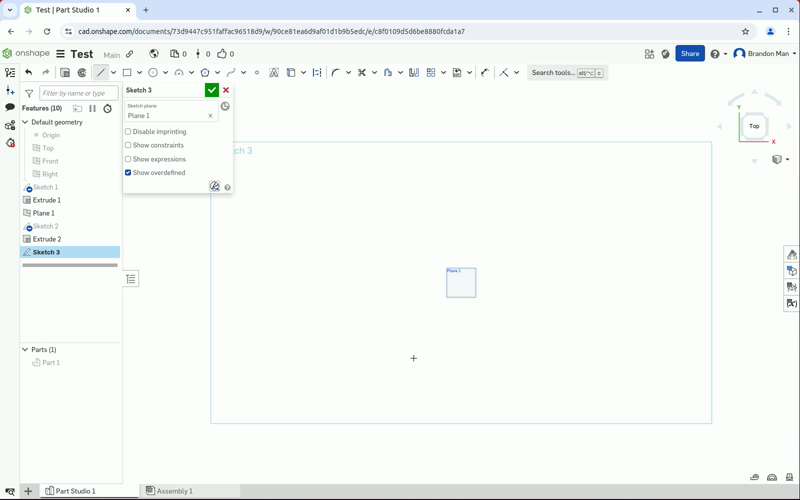
click(413, 357)
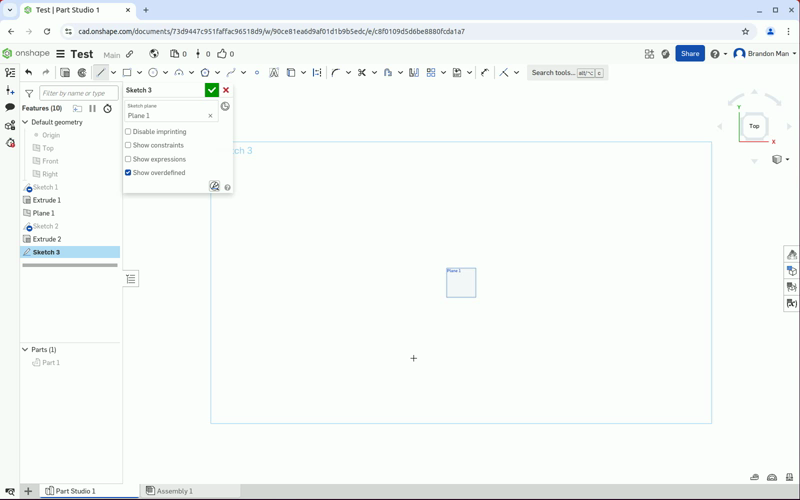
key_up(shift)
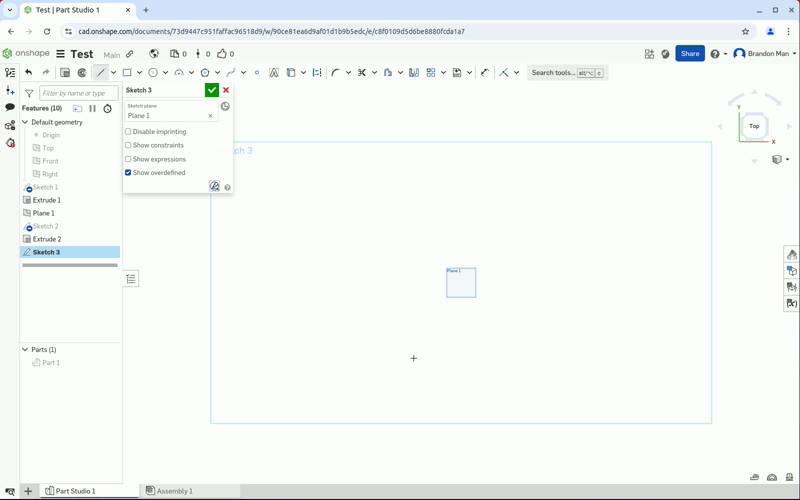
key_down(shift)
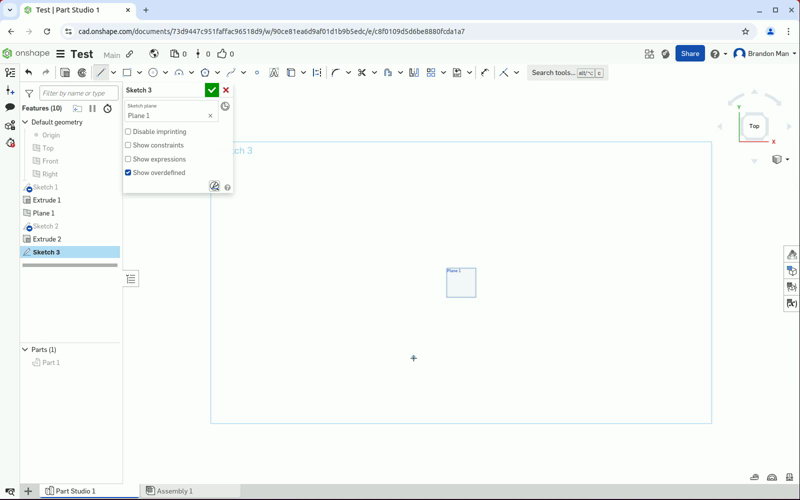
mouse_move(555, 357)
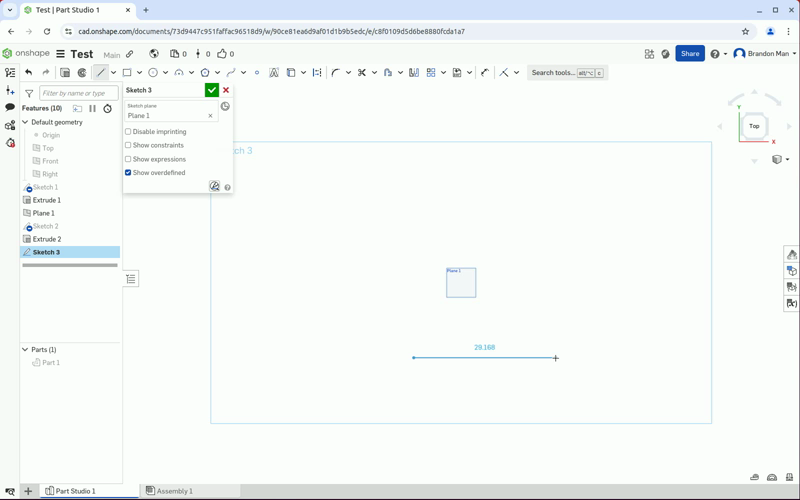
click(555, 357)
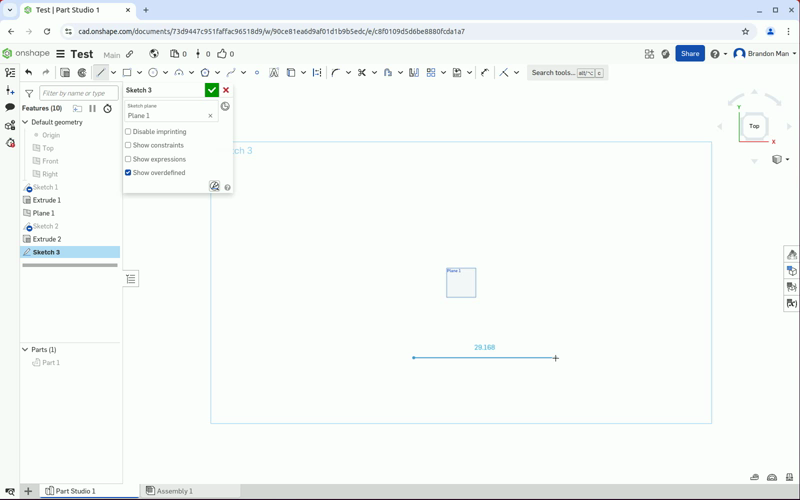
key_up(shift)
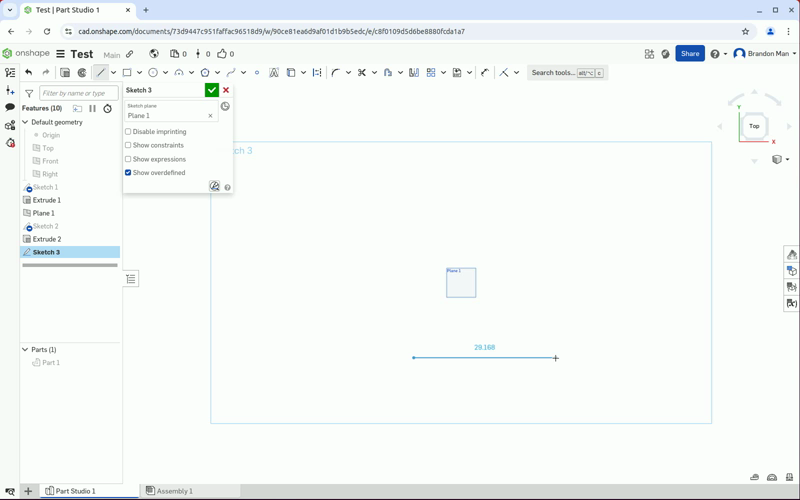
key_down(shift)
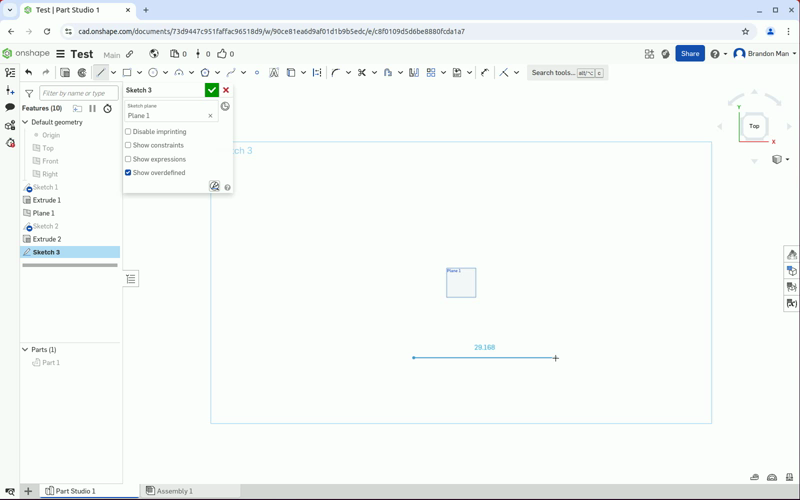
mouse_move(585, 357)
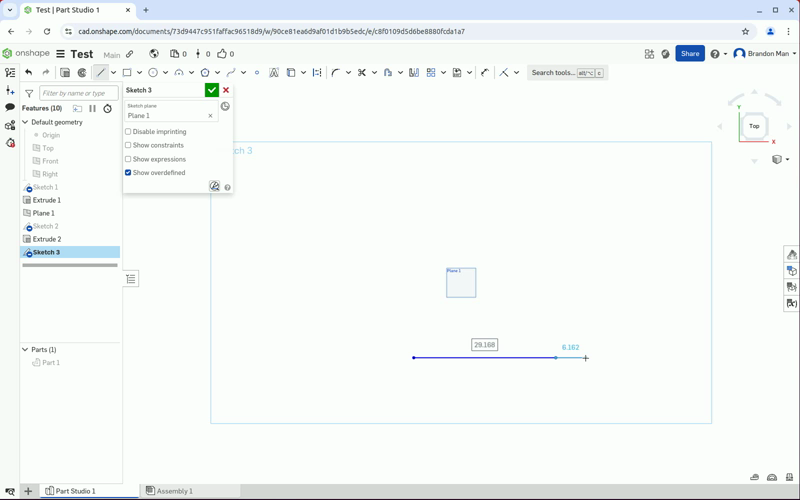
mouse_move(555, 339)
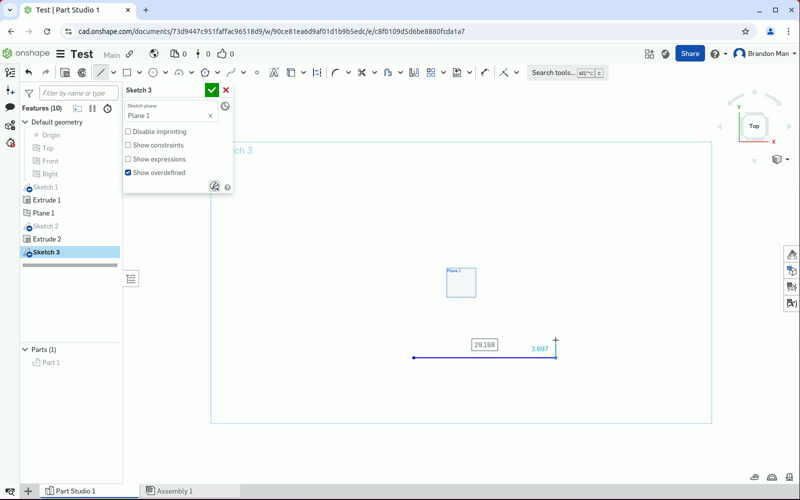
click(555, 339)
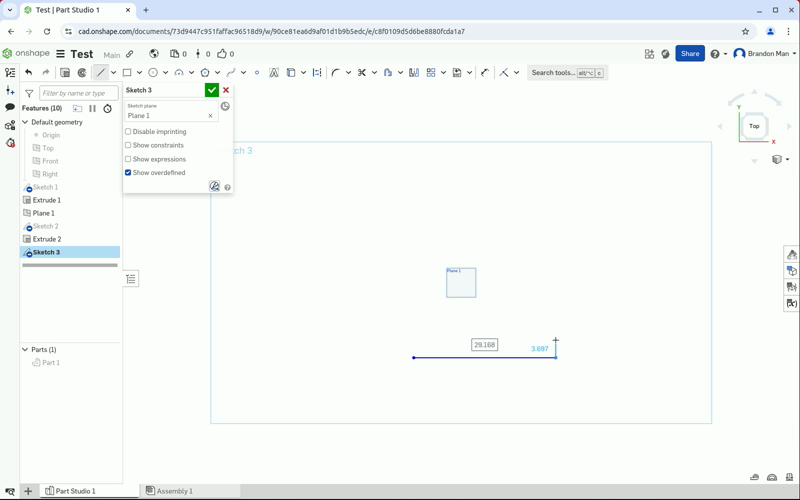
key_up(shift)
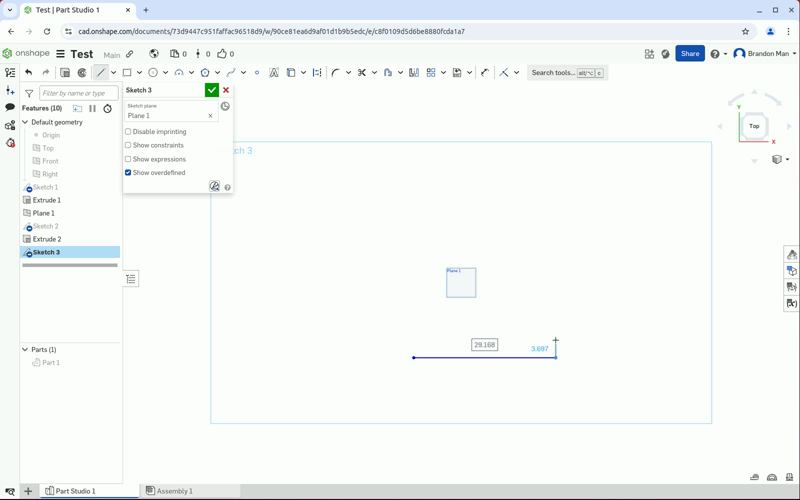
key_down(shift)
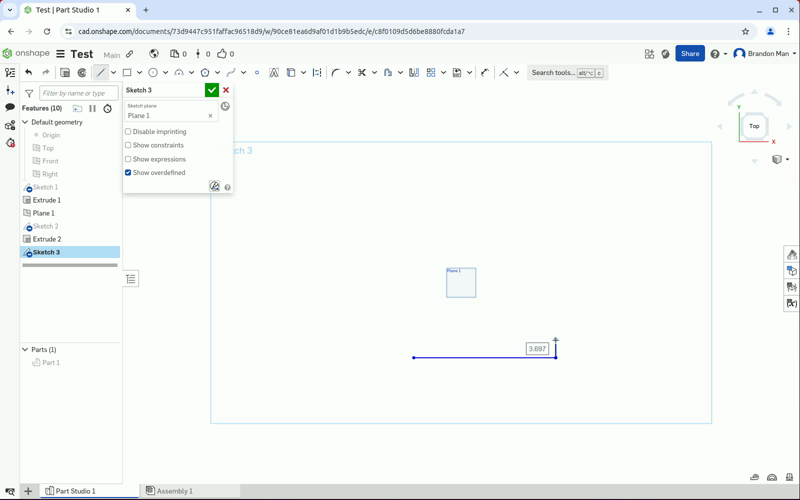
mouse_move(413, 339)
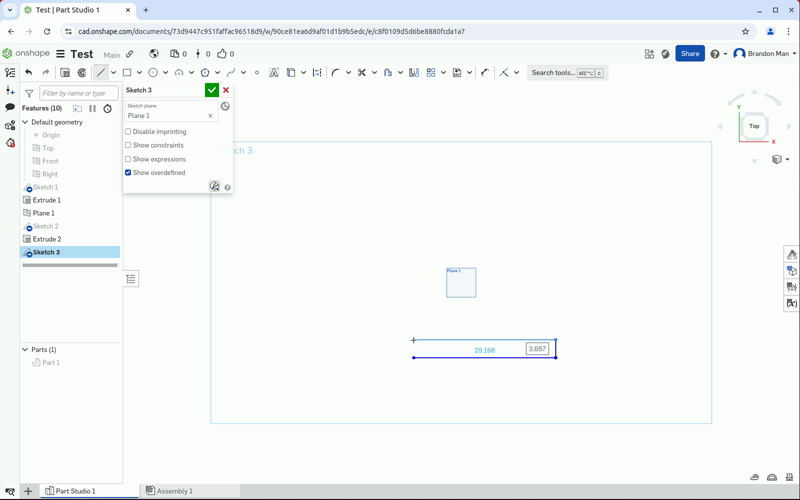
click(413, 339)
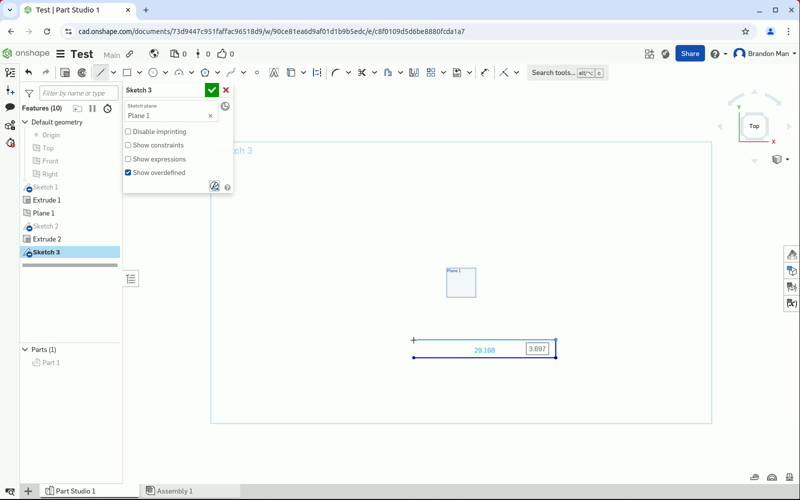
key_up(shift)
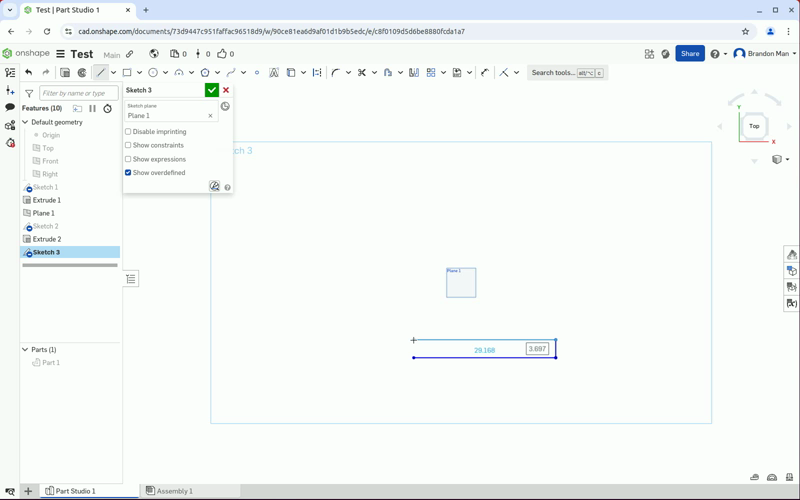
mouse_move(444, 339)
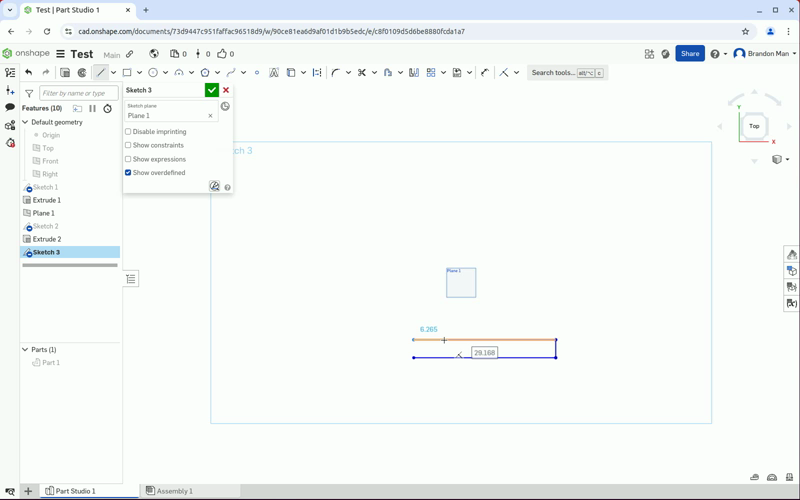
key_down(shift)
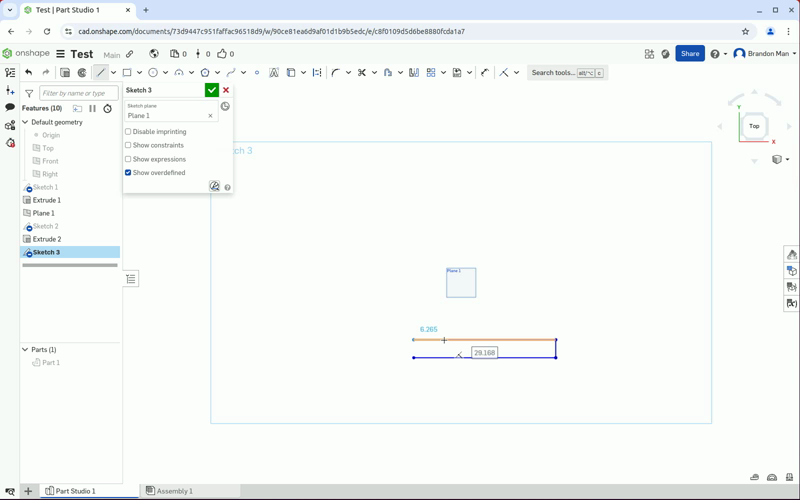
mouse_move(413, 357)
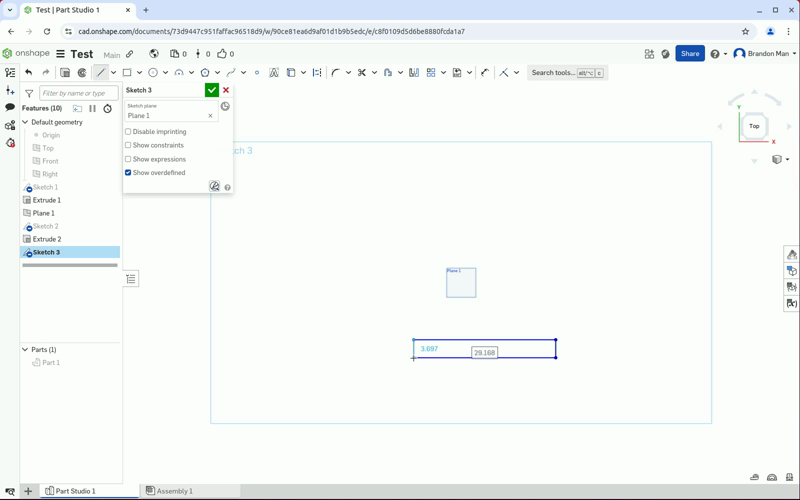
key_up(shift)
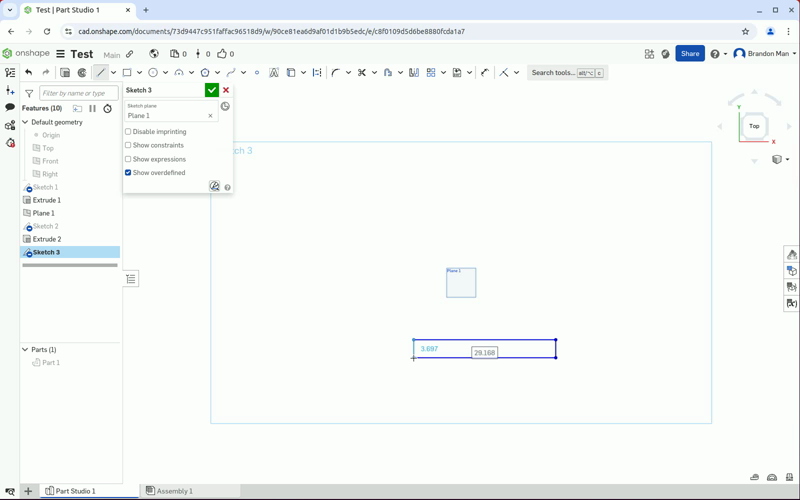
click(413, 357)
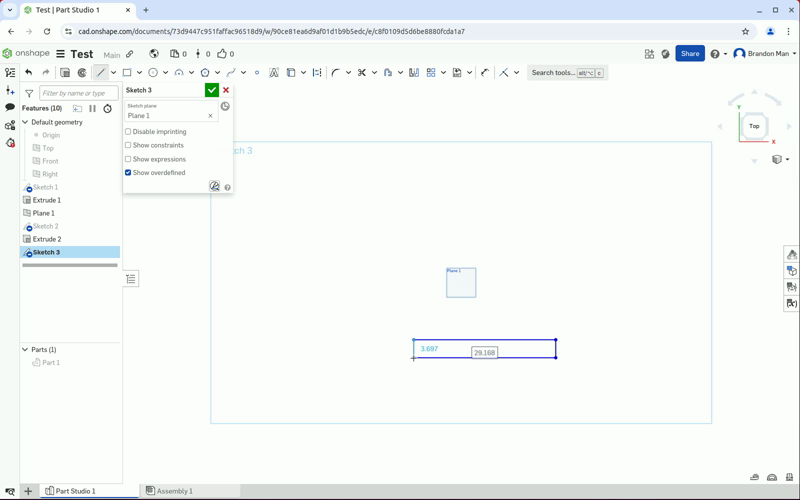
key(esc)
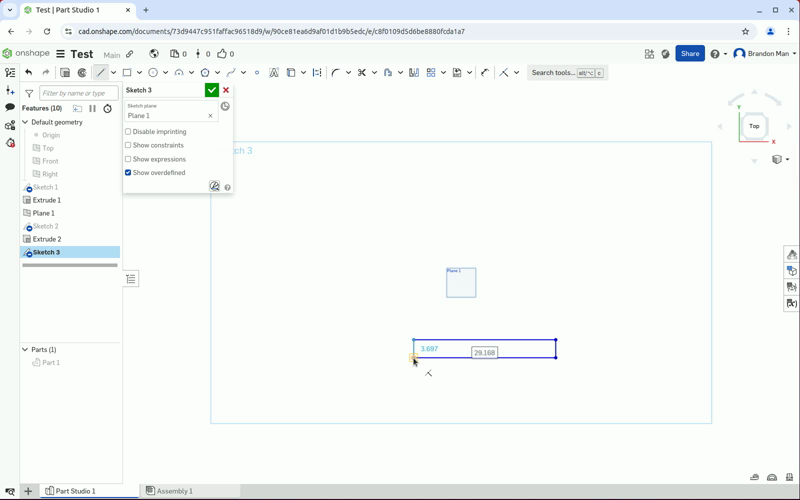
mouse_move(448, 345)
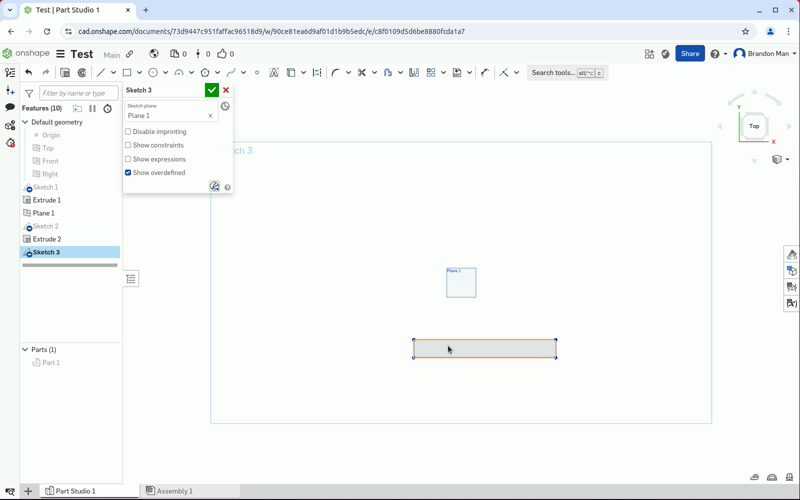
click(448, 345)
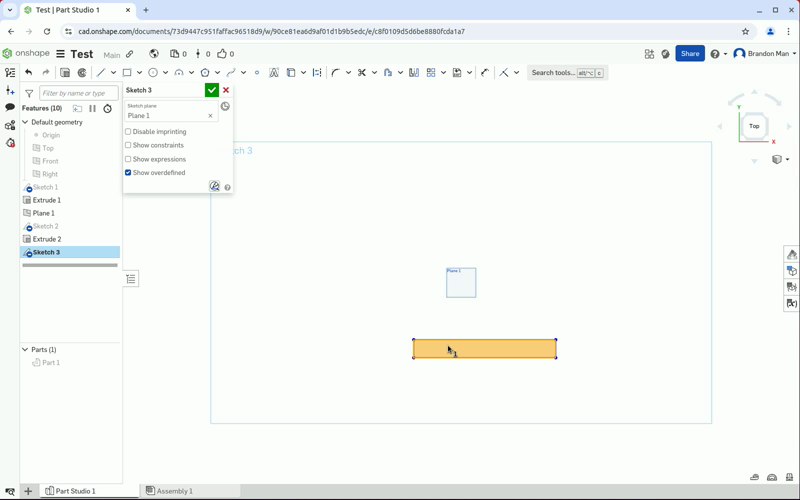
mouse_move(73, 352)
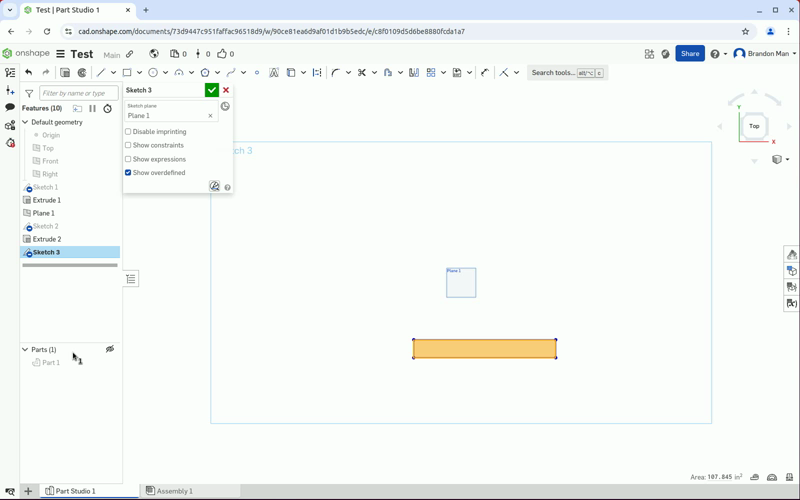
key(shift+y)
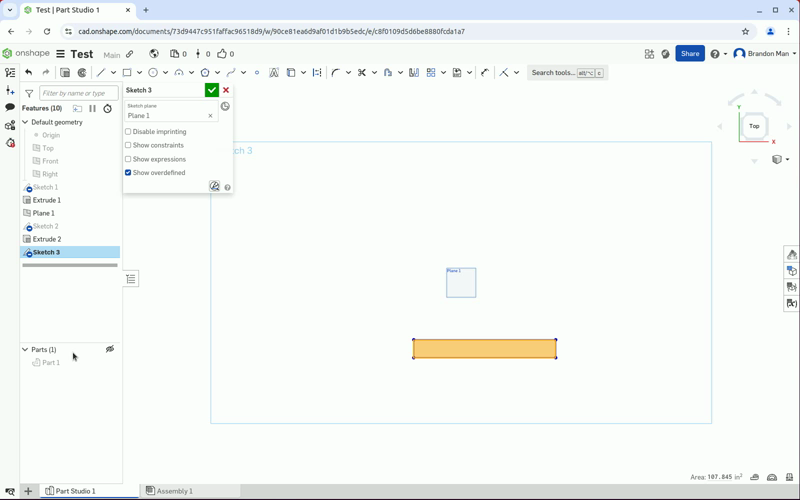
key(shift+e)
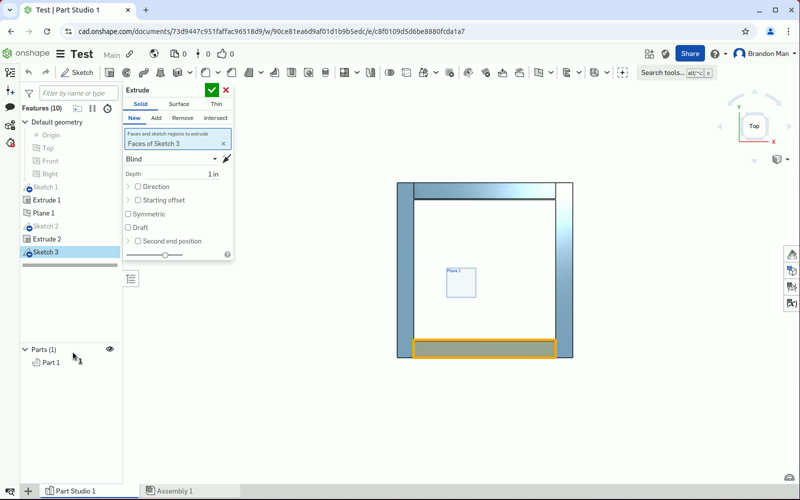
mouse_move(143, 106)
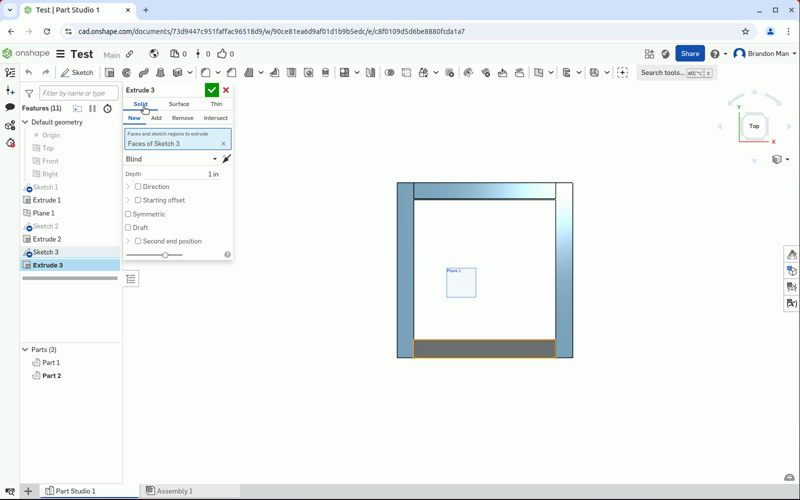
click(143, 106)
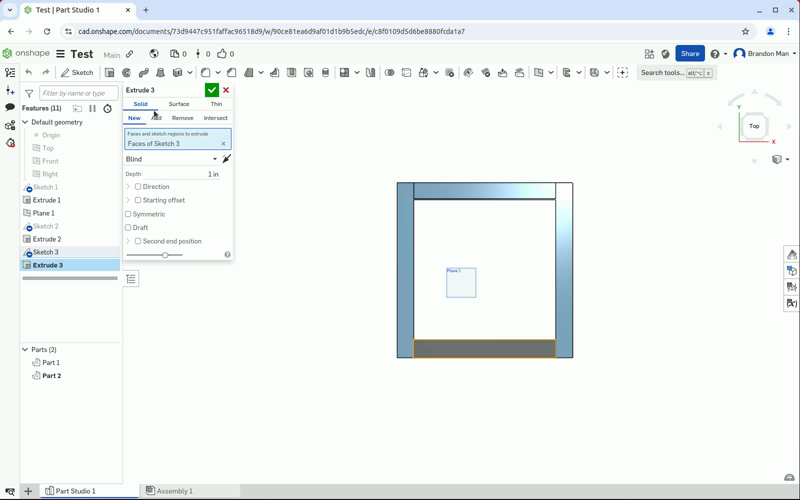
mouse_move(186, 120)
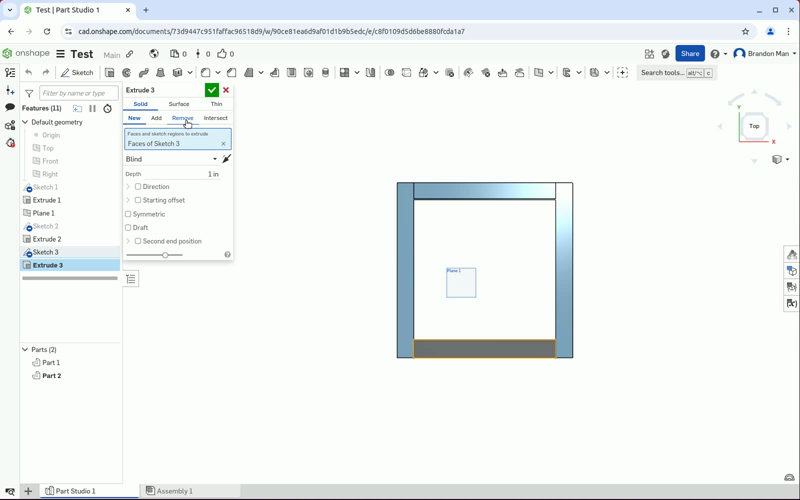
click(186, 120)
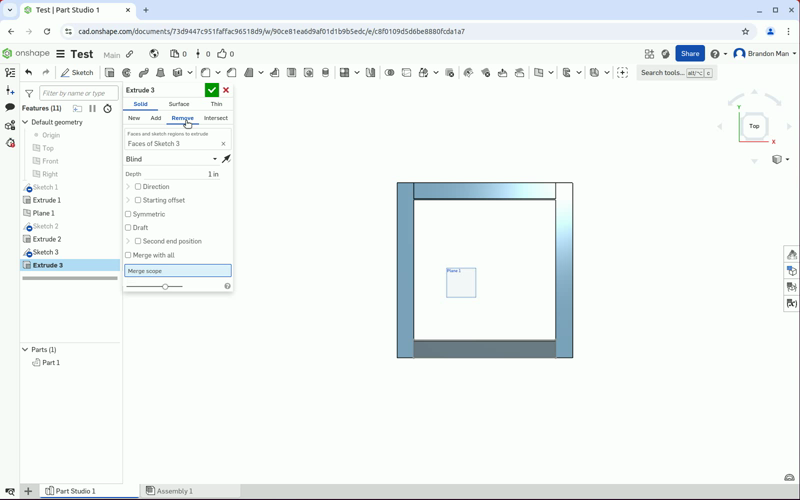
key(tab, 4)
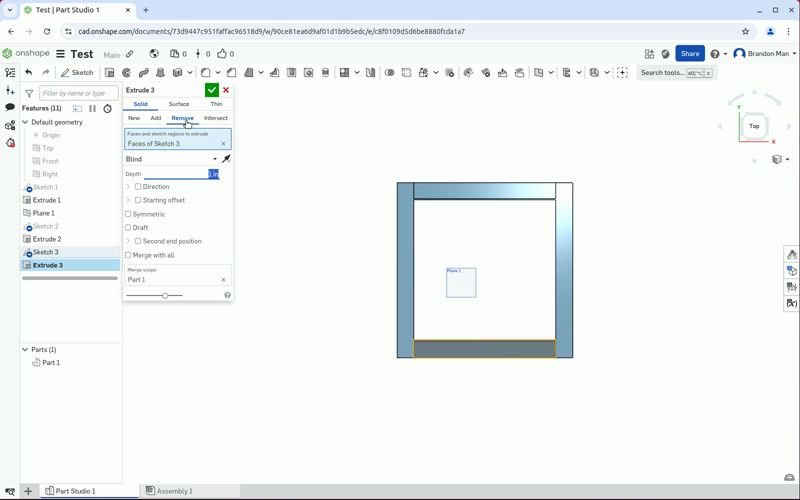
text(3.611)
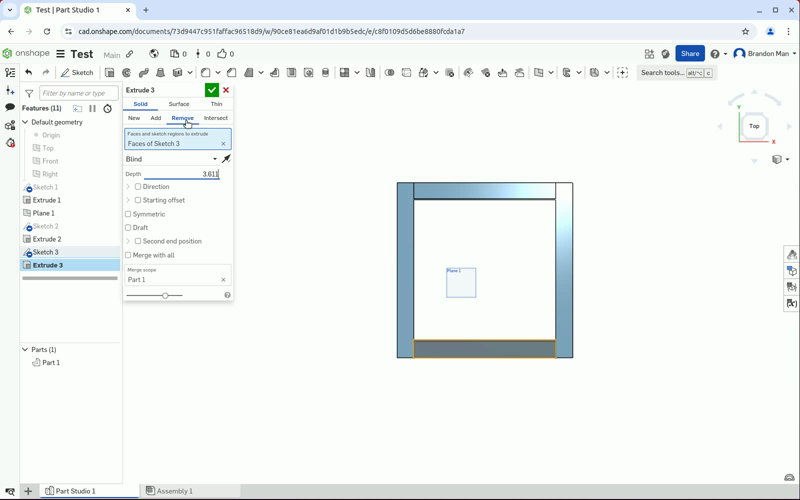
key(tab, 6)
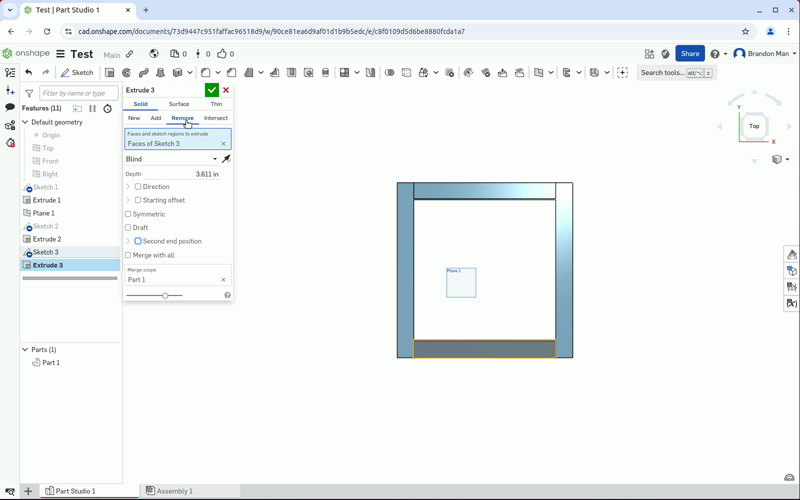
key(space)
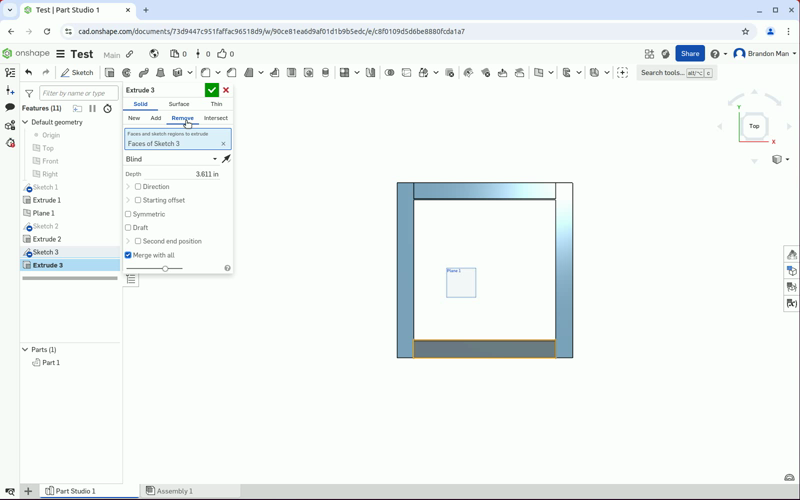
key(enter)
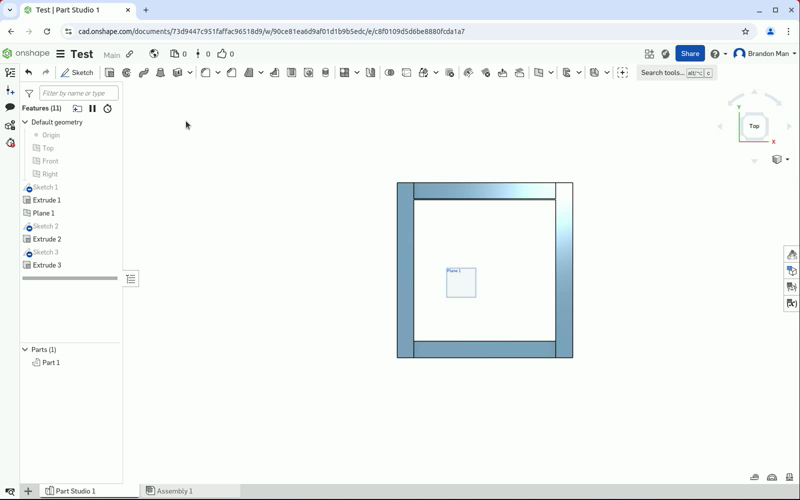
key(shift+h)
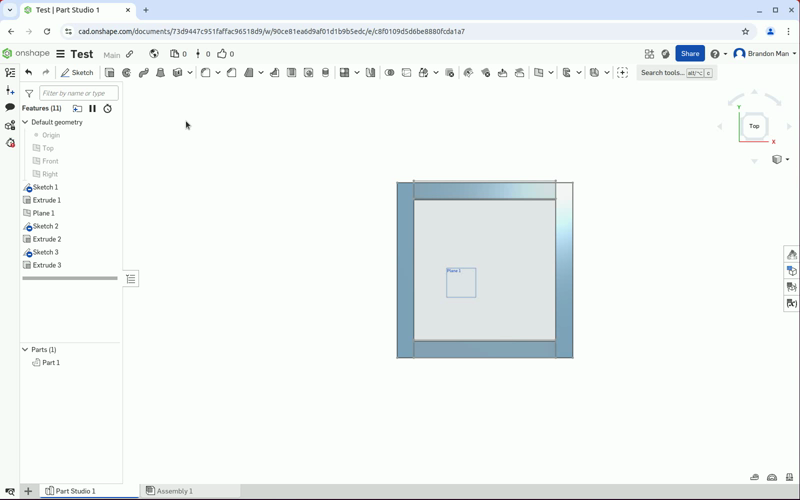
key(shift+h)
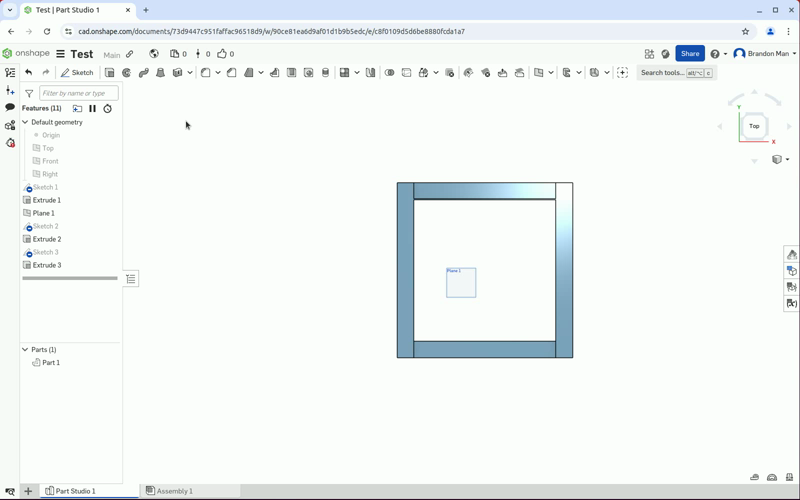
mouse_move(73, 189)
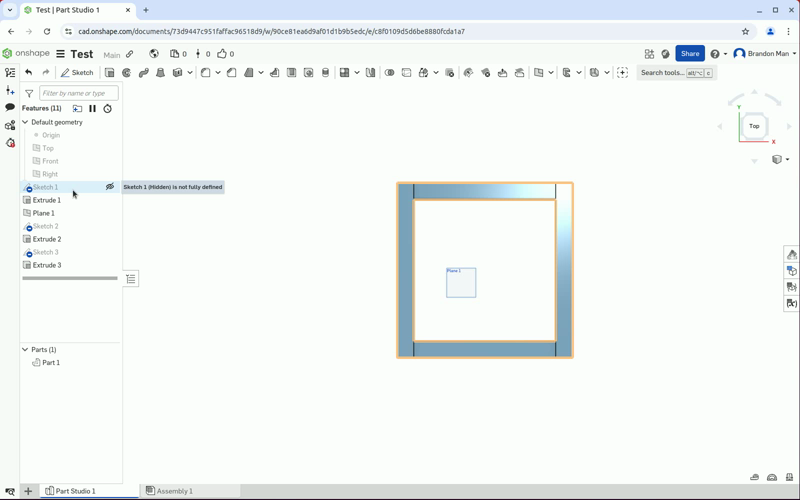
click(73, 189)
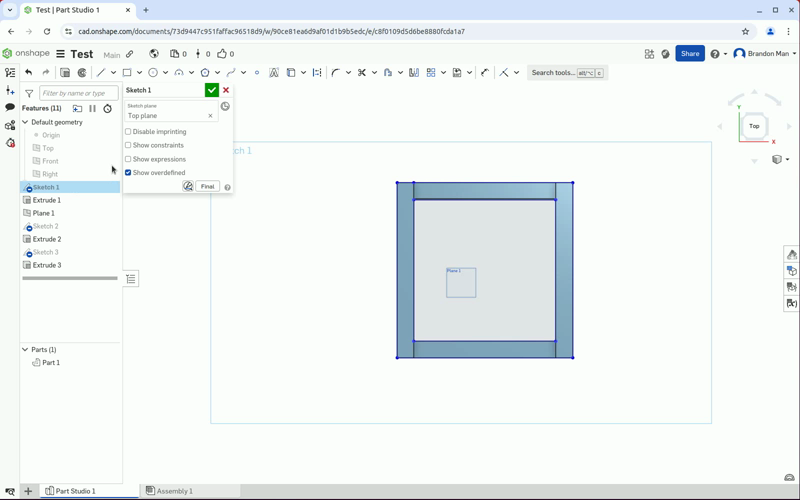
mouse_move(229, 92)
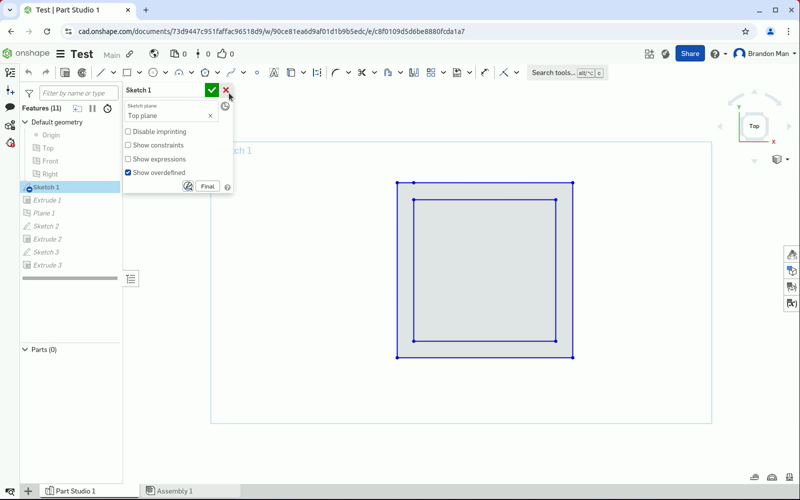
click(229, 92)
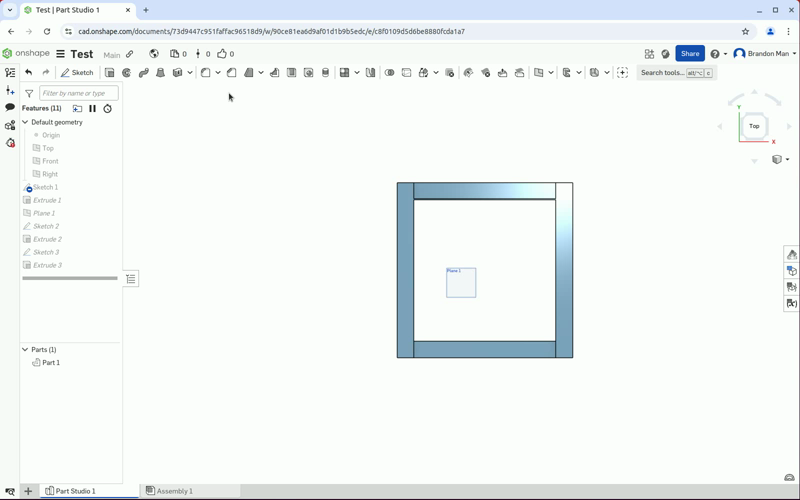
mouse_move(541, 75)
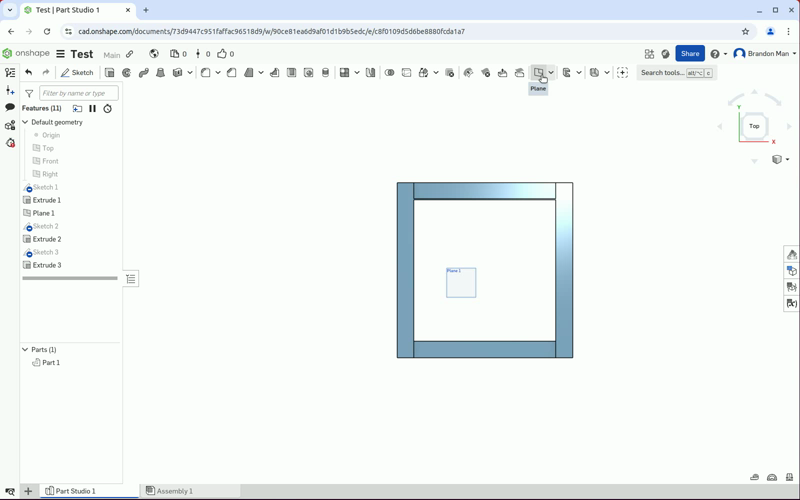
click(541, 75)
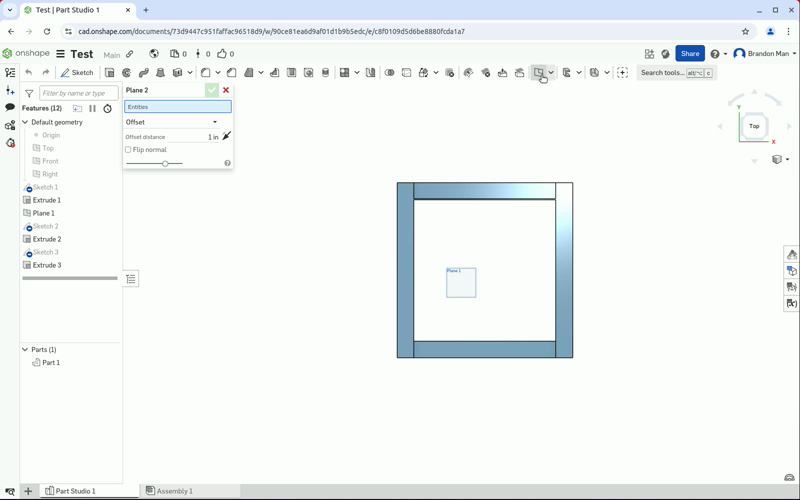
mouse_move(73, 150)
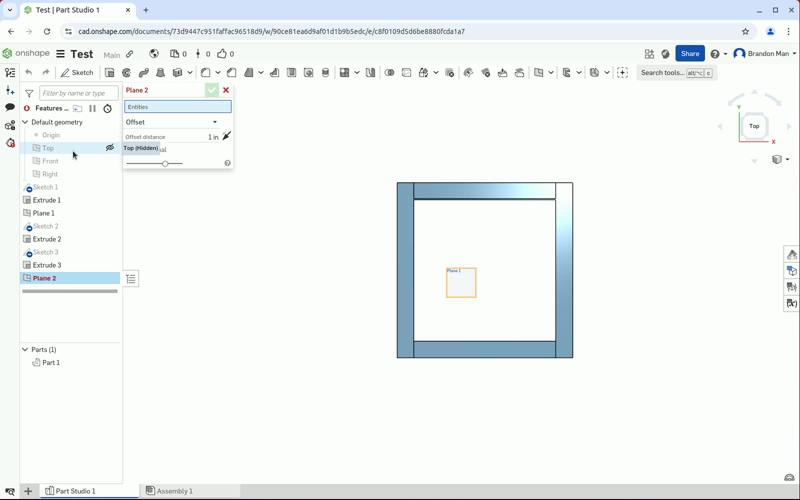
click(73, 150)
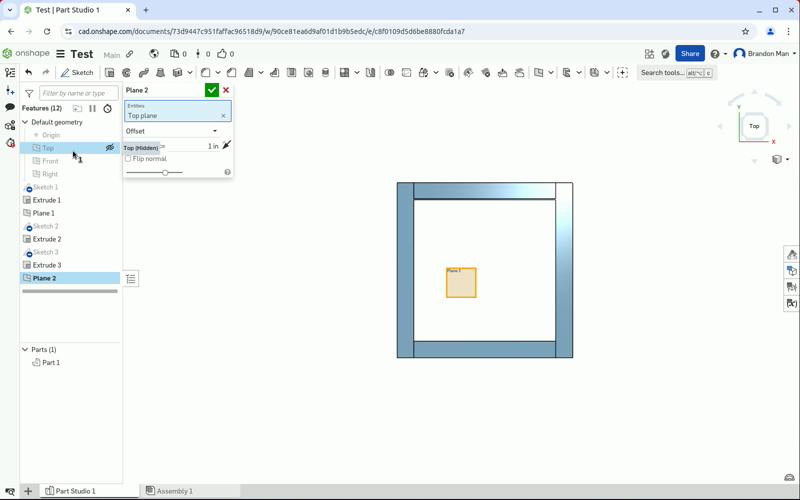
key(tab, 2)
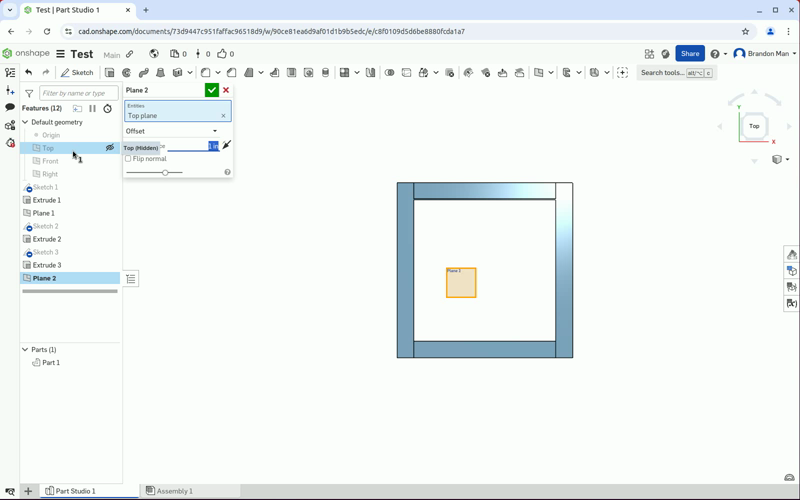
text(3.605)
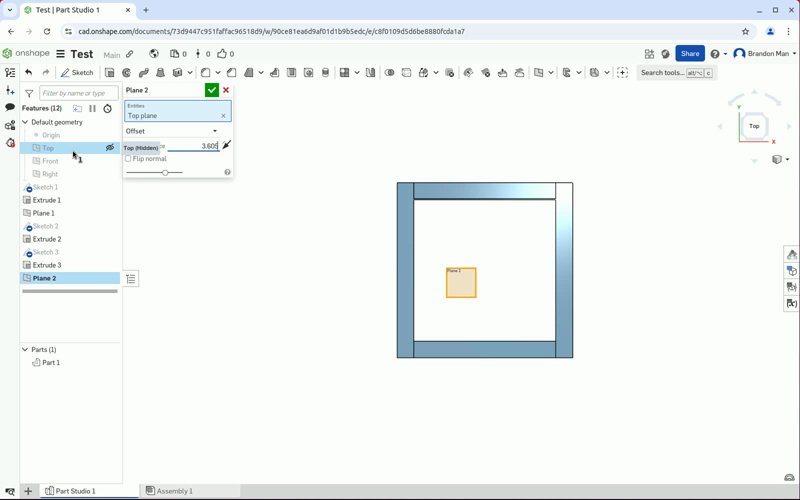
key(enter, 2)
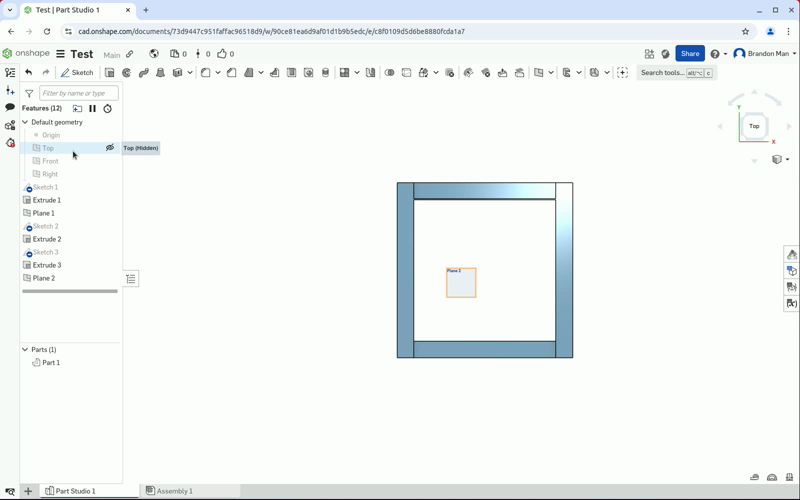
key(shift+s)
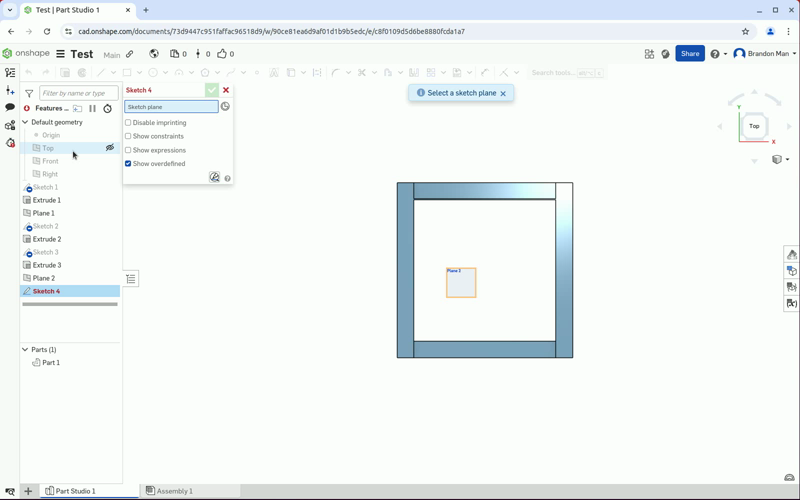
mouse_move(73, 280)
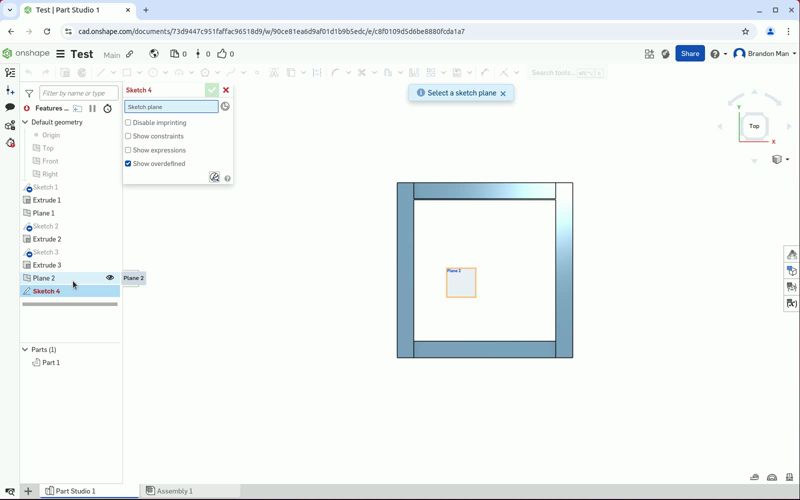
click(73, 280)
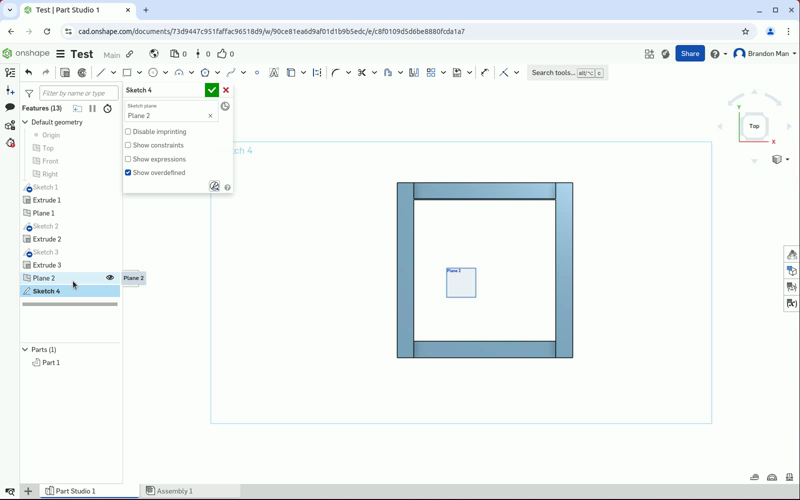
mouse_move(73, 352)
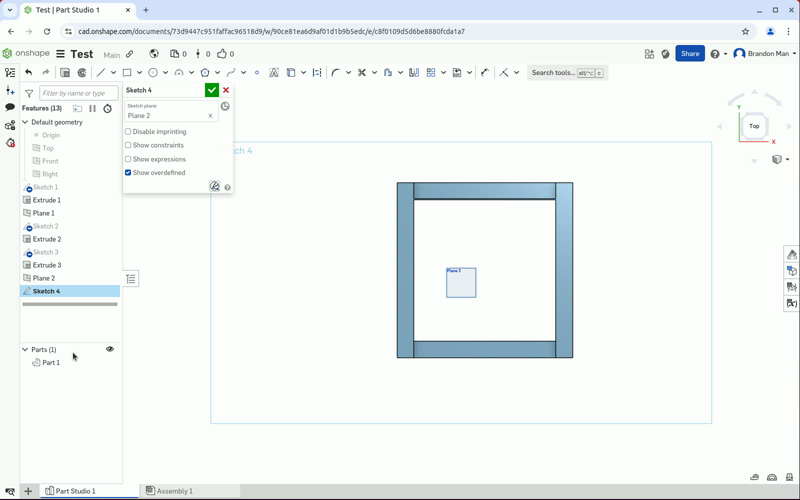
key(y)
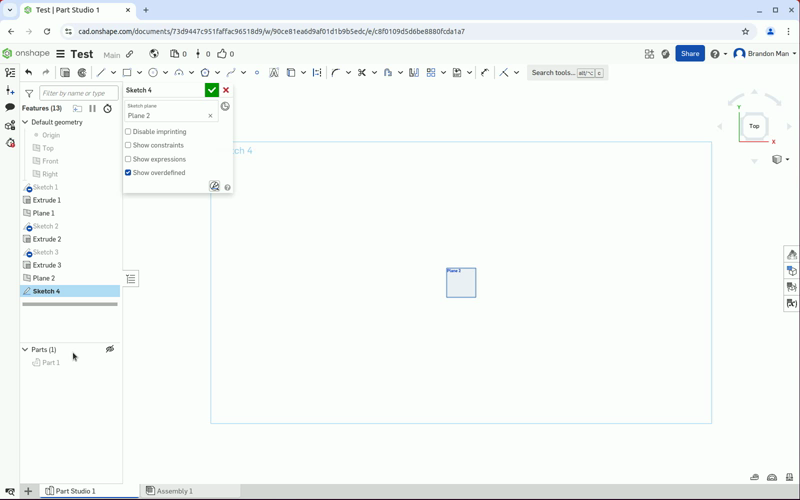
key(l)
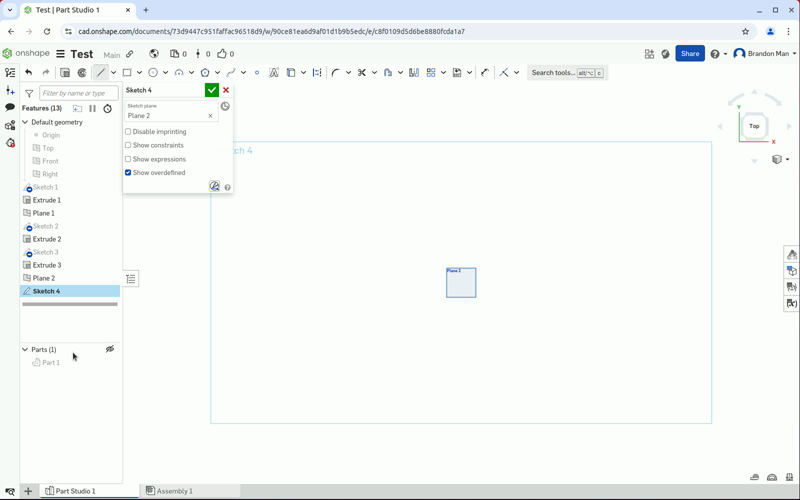
key_down(shift)
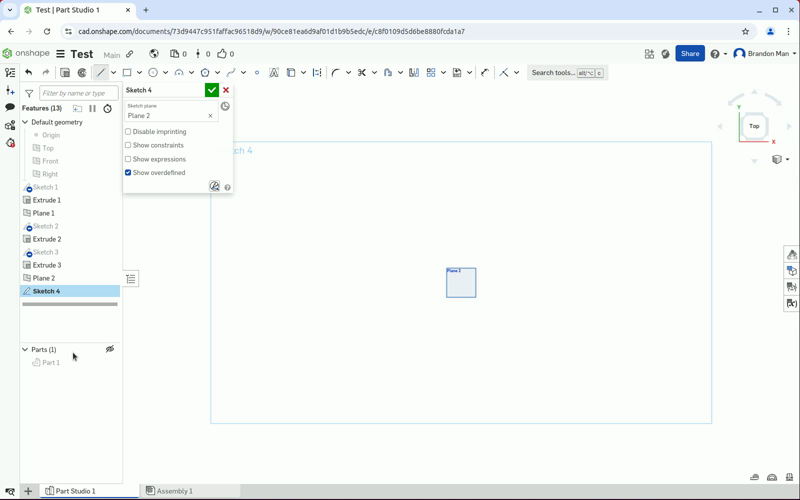
mouse_move(521, 357)
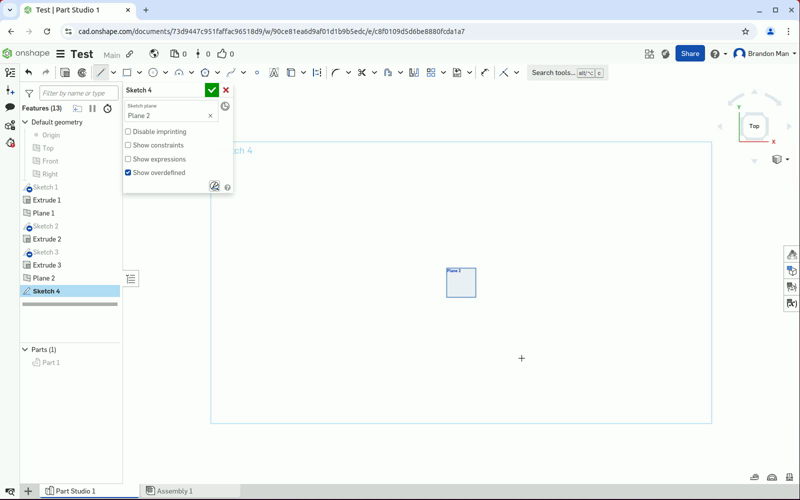
click(521, 357)
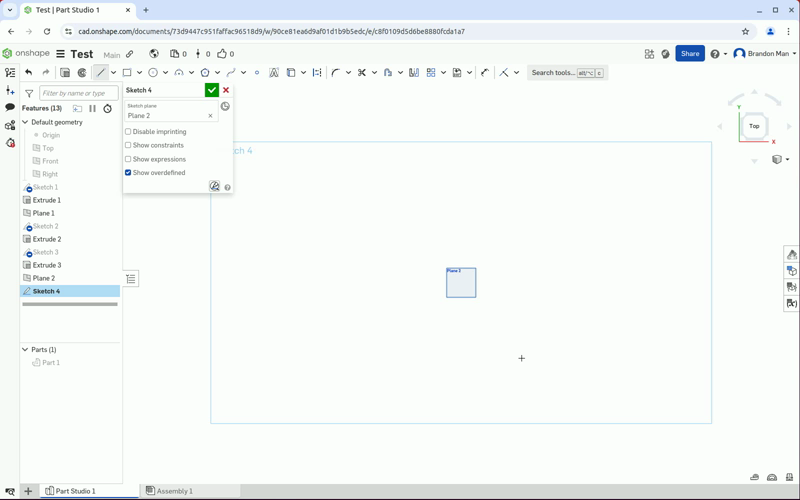
key_up(shift)
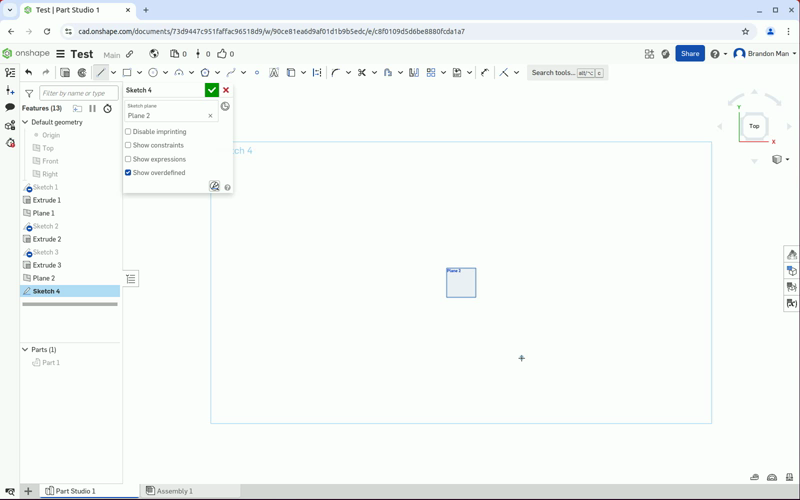
key_down(shift)
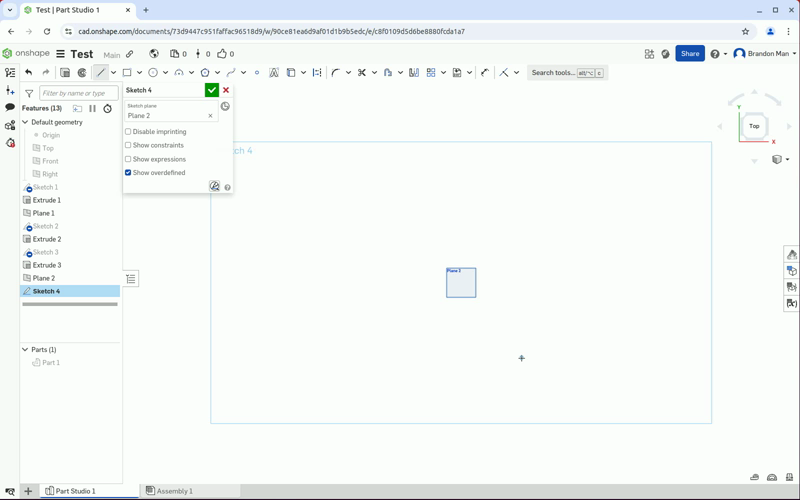
mouse_move(551, 357)
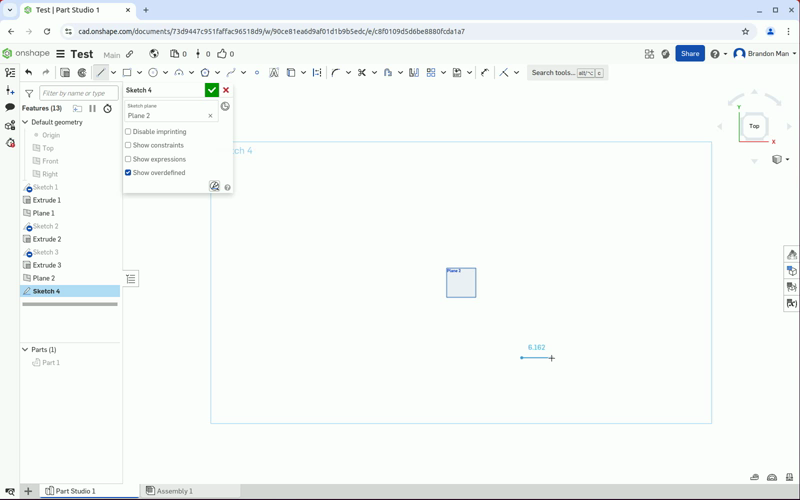
mouse_move(556, 357)
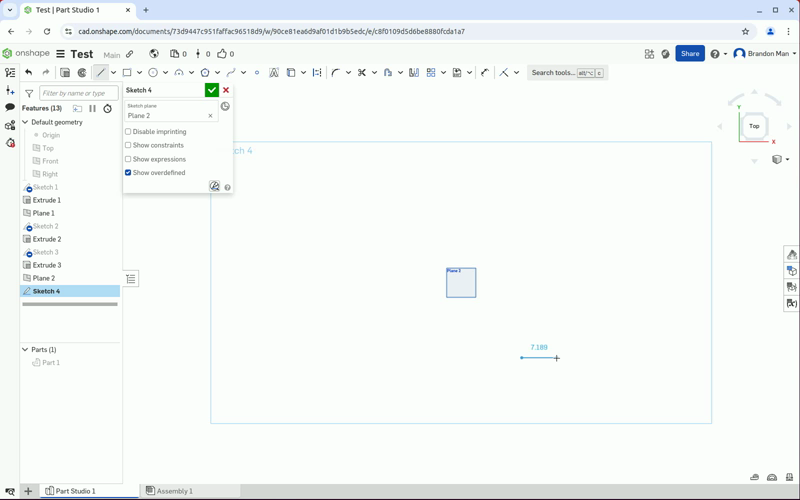
click(556, 357)
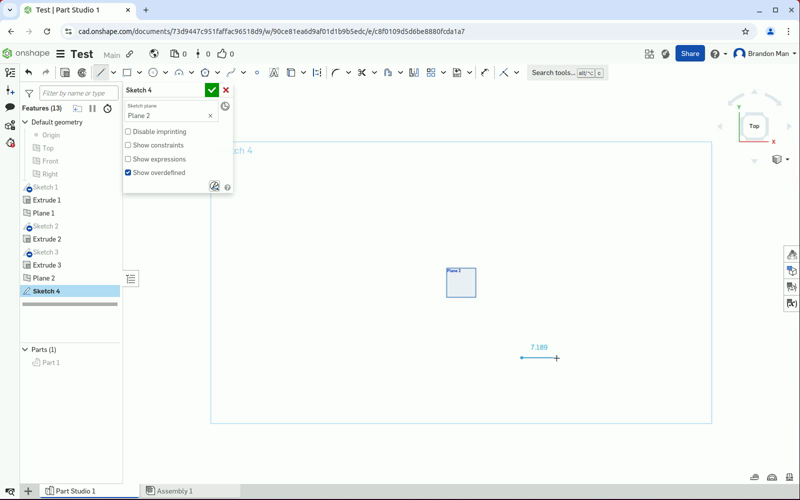
key_up(shift)
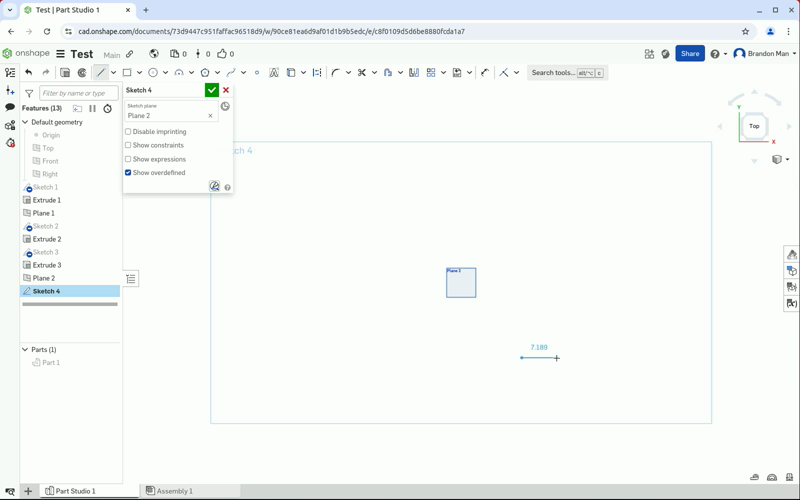
key_down(shift)
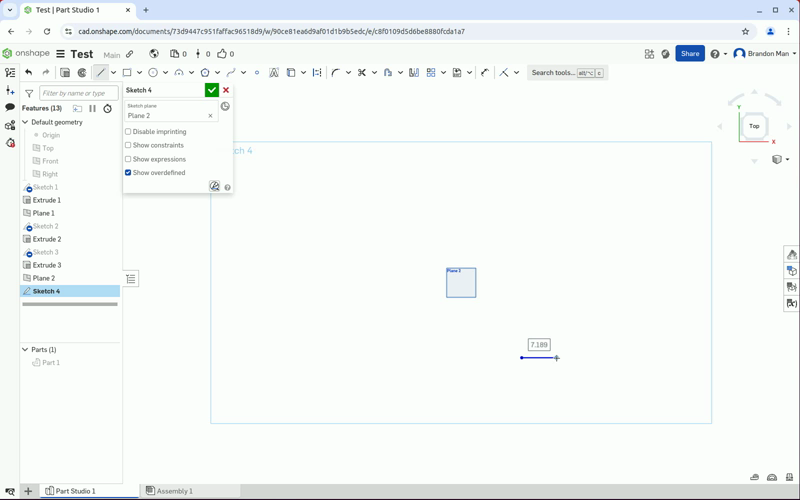
mouse_move(586, 357)
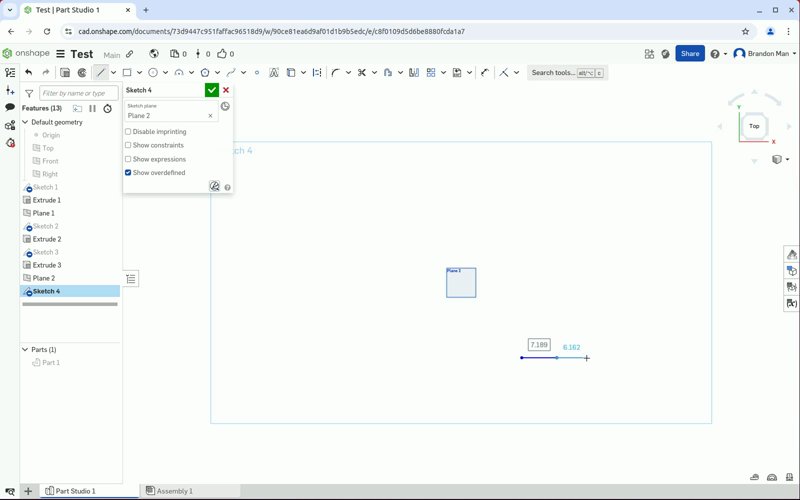
mouse_move(556, 340)
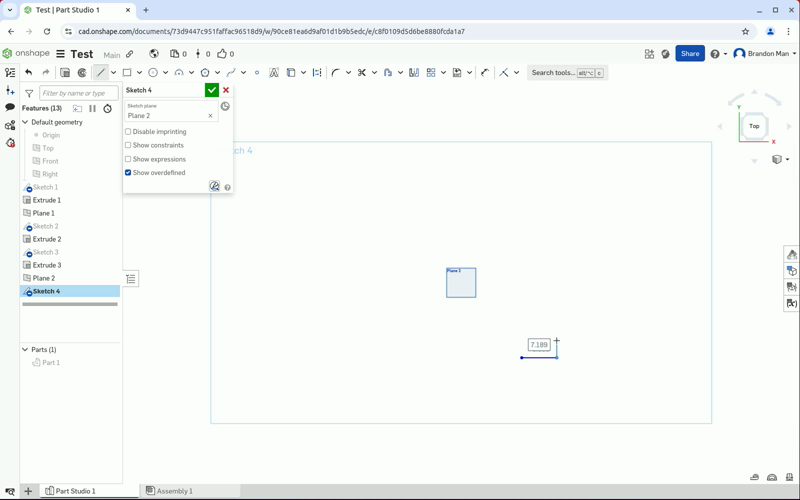
click(556, 340)
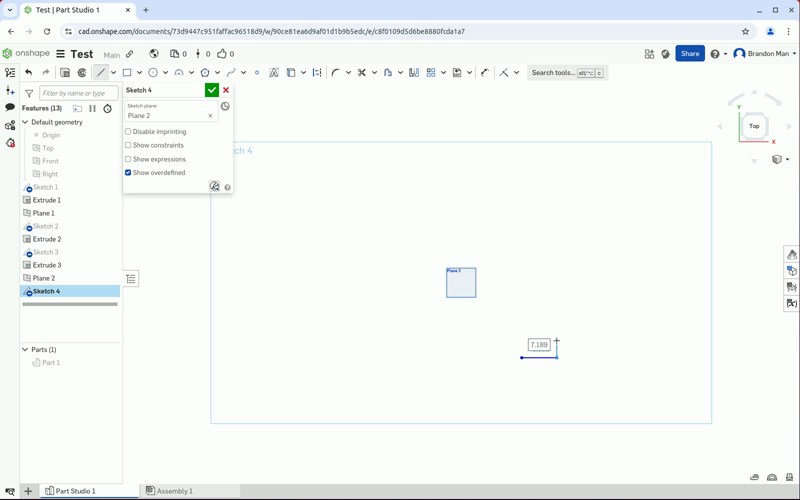
key_up(shift)
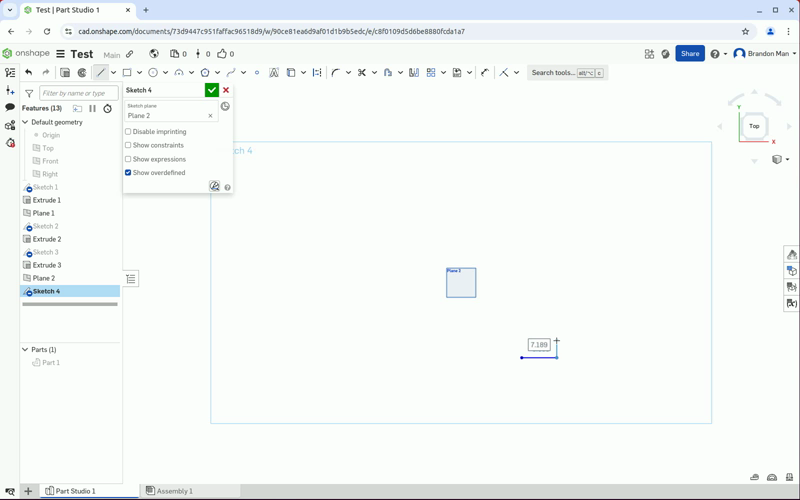
key_down(shift)
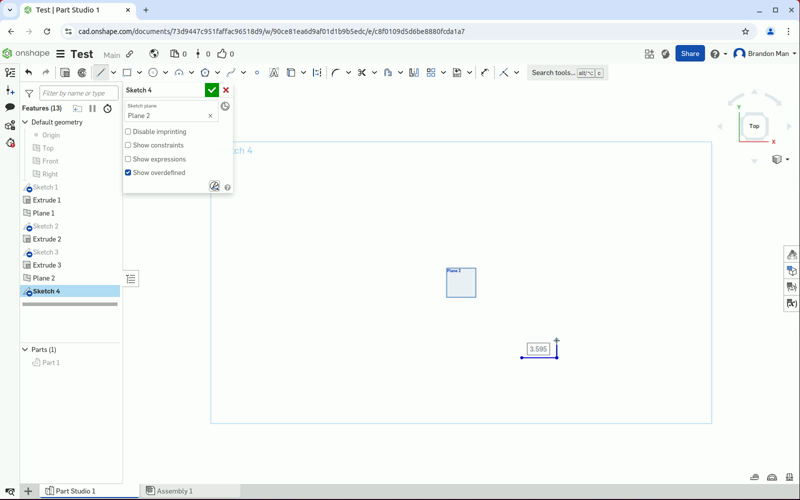
mouse_move(586, 340)
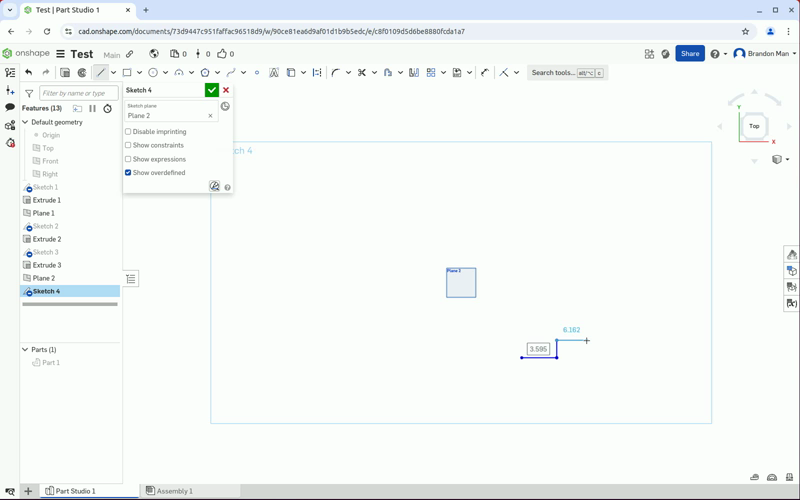
mouse_move(521, 340)
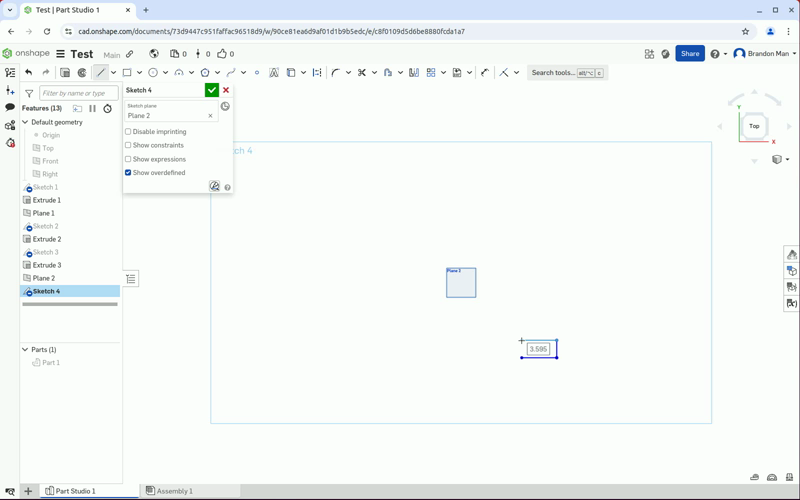
click(521, 340)
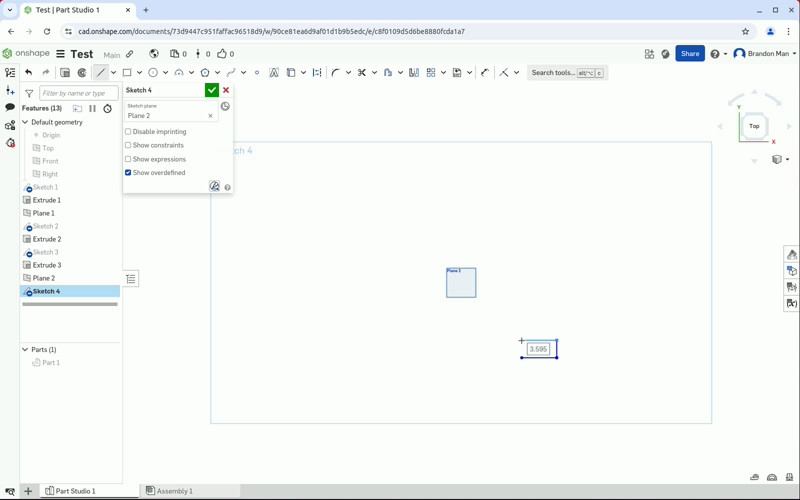
key_up(shift)
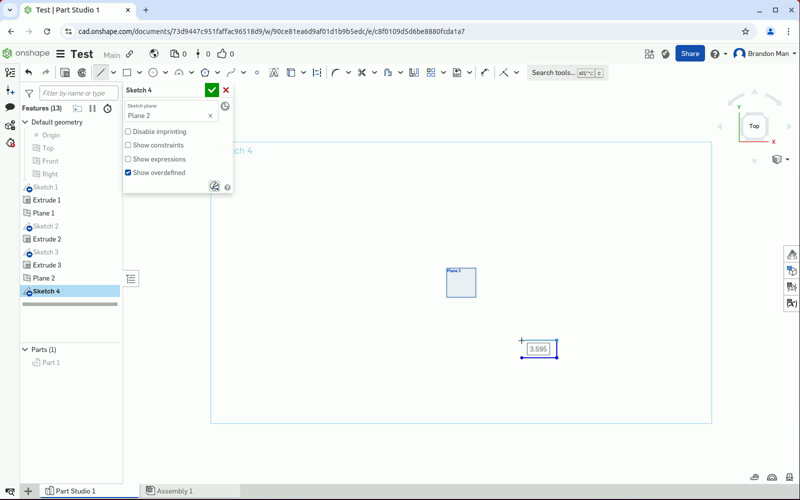
mouse_move(551, 340)
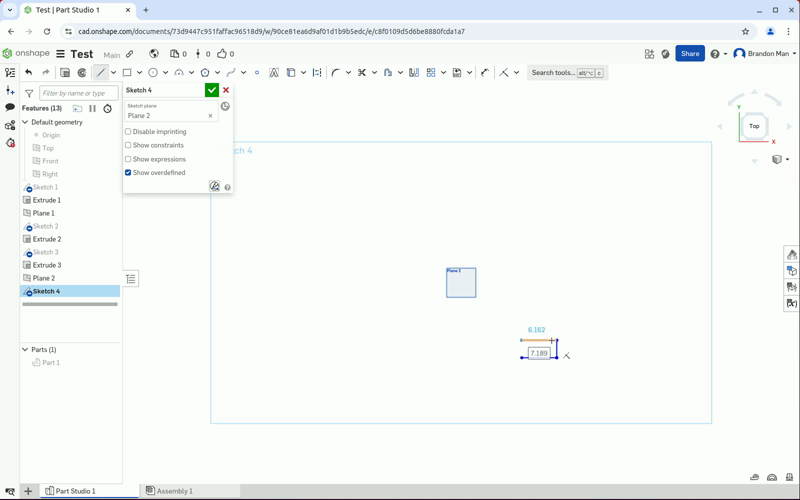
key_down(shift)
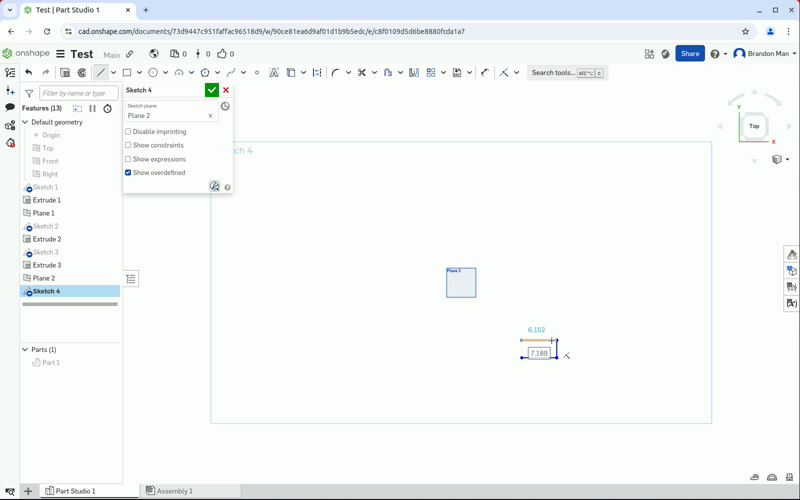
mouse_move(521, 357)
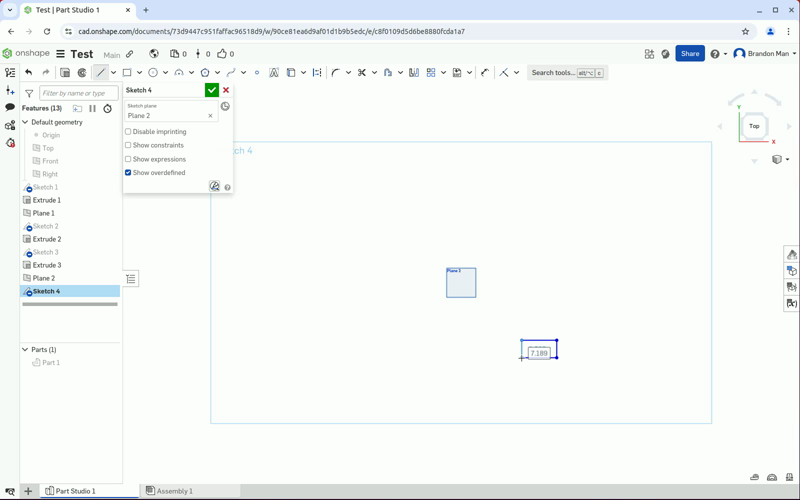
key_up(shift)
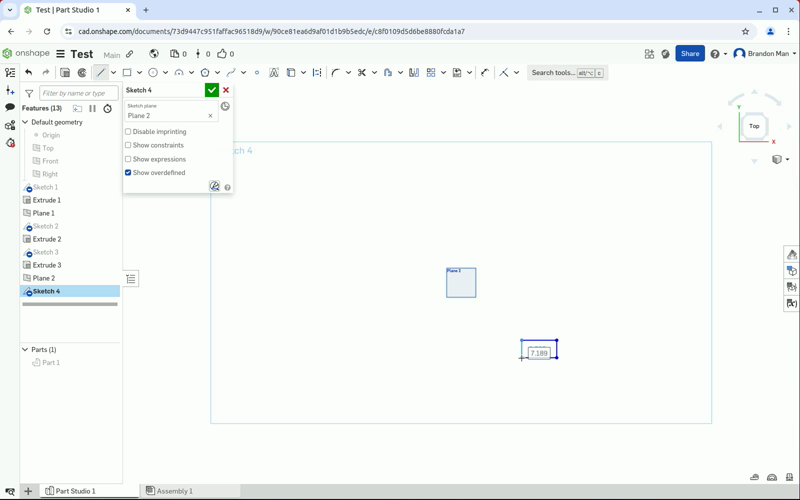
click(521, 357)
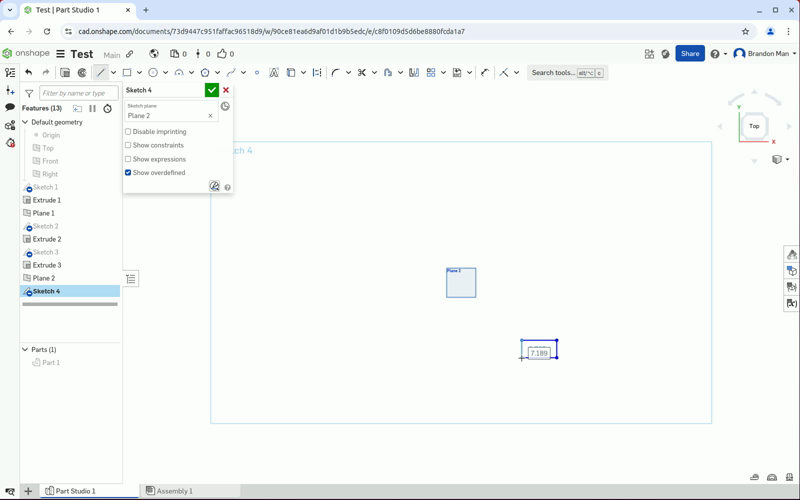
key(esc)
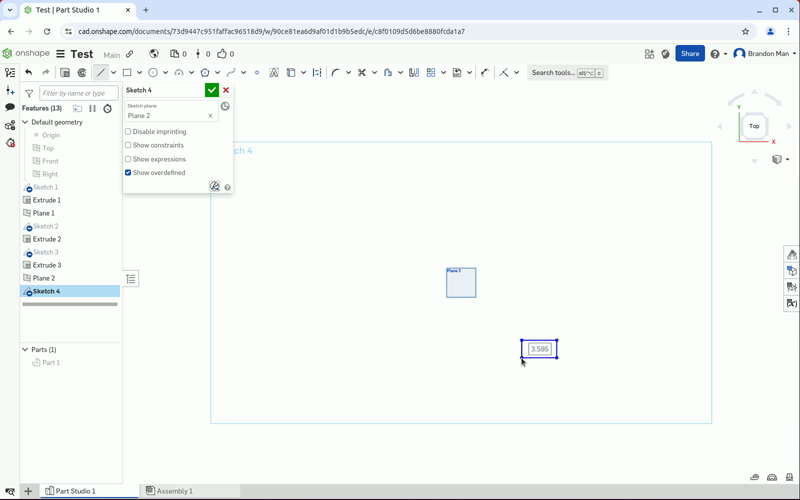
mouse_move(544, 349)
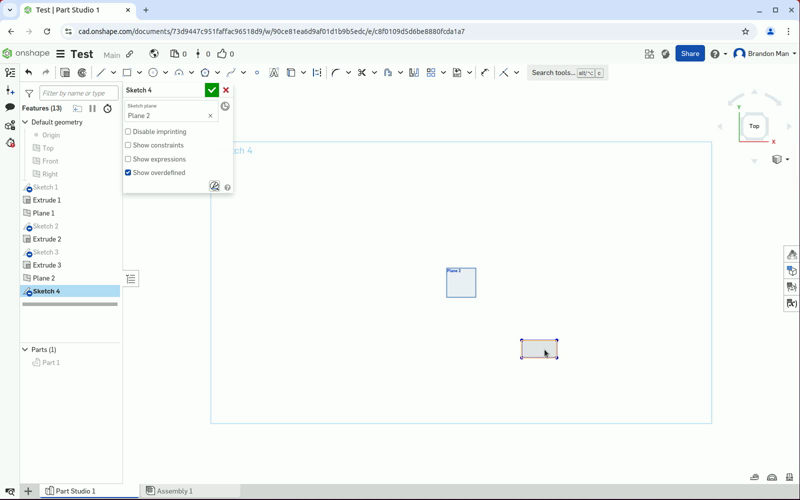
scroll(6)
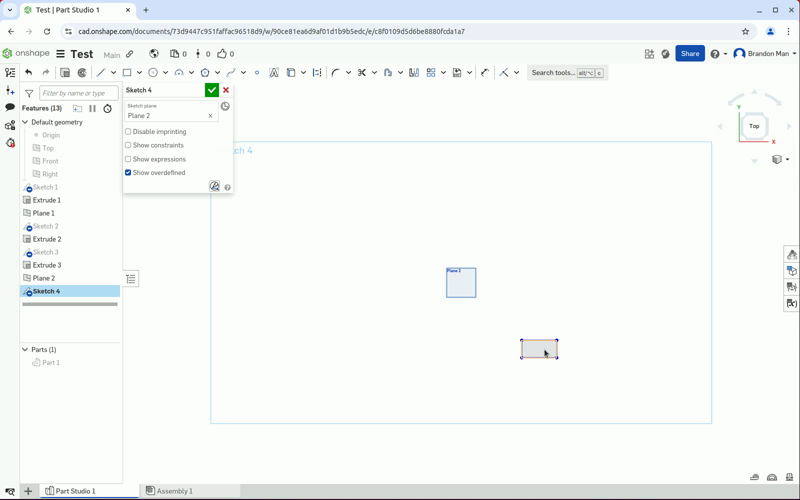
scroll(6)
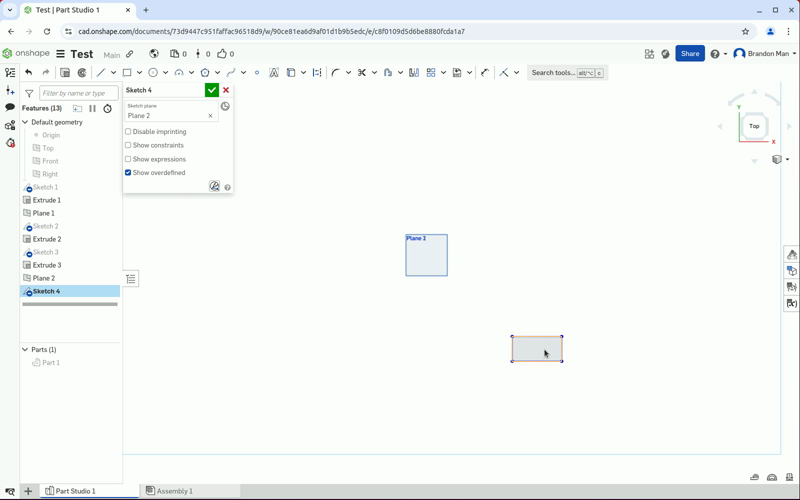
scroll(6)
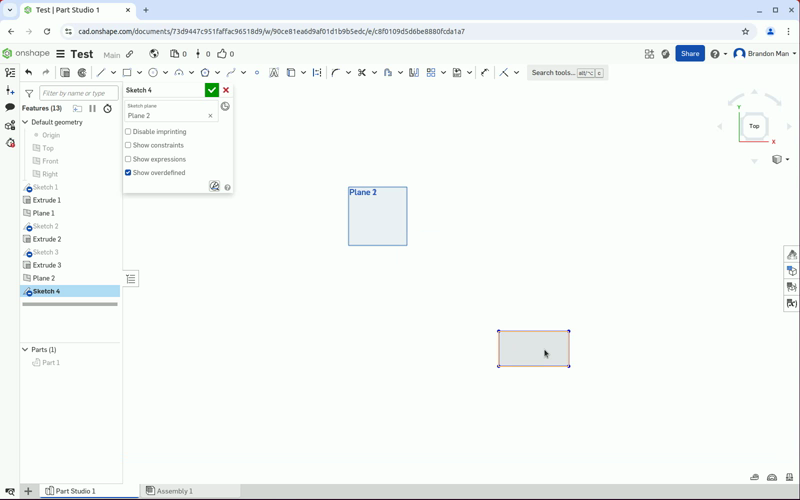
scroll(6)
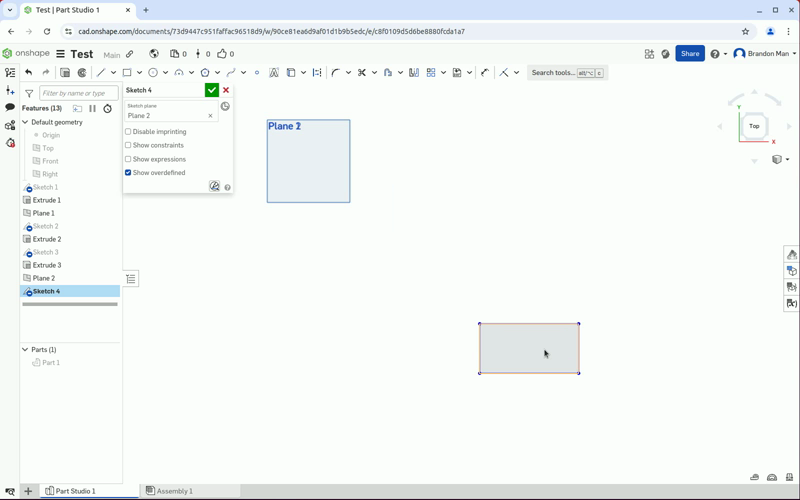
scroll(6)
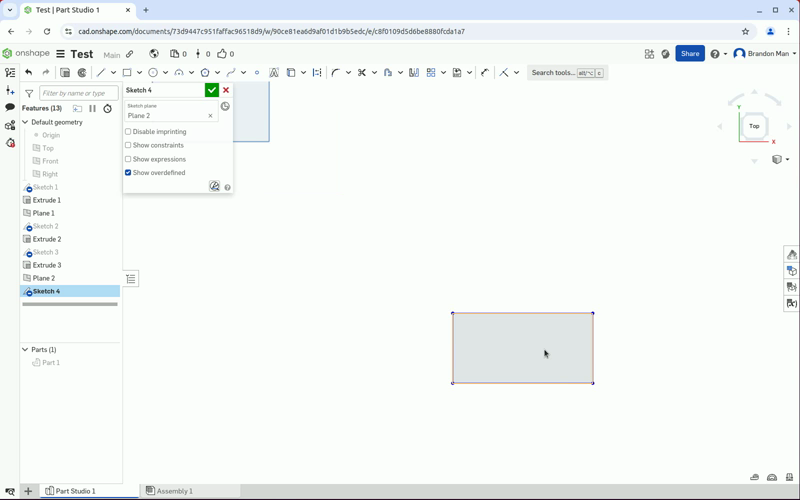
scroll(6)
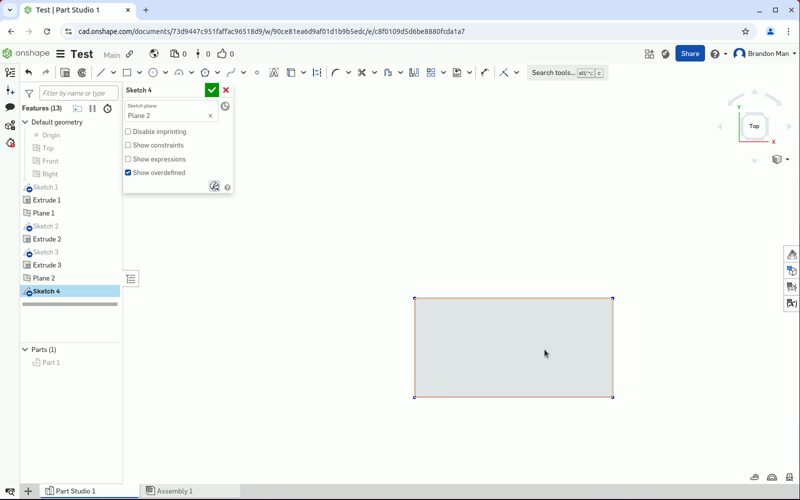
scroll(6)
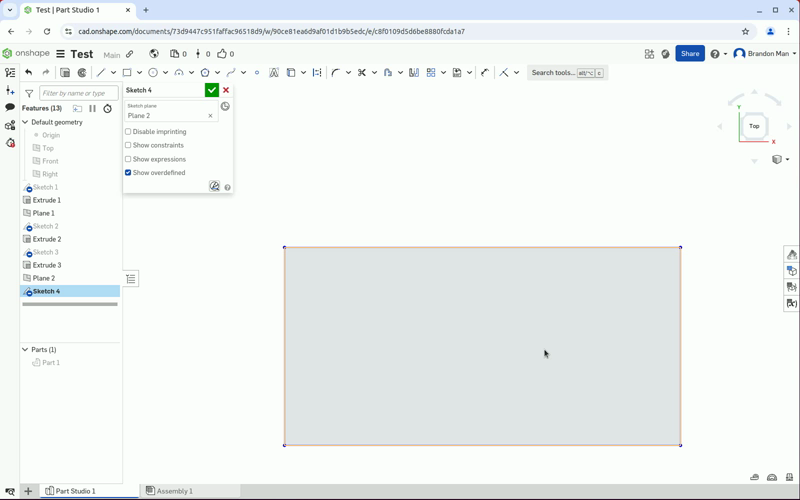
click(544, 349)
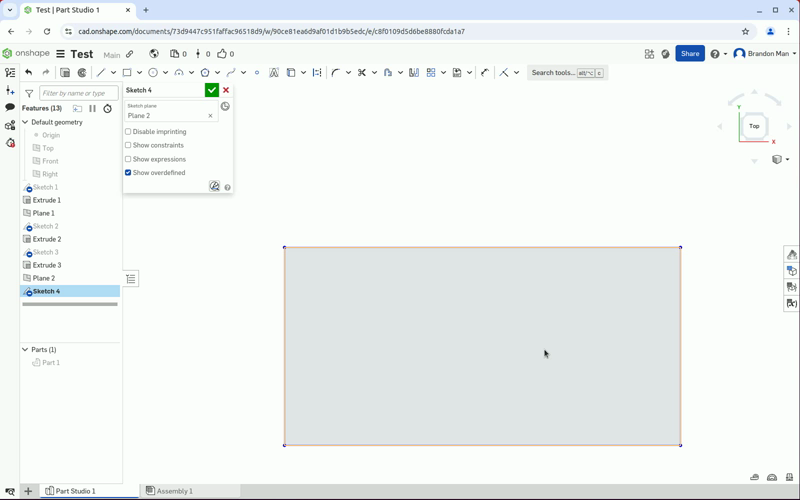
scroll(-6)
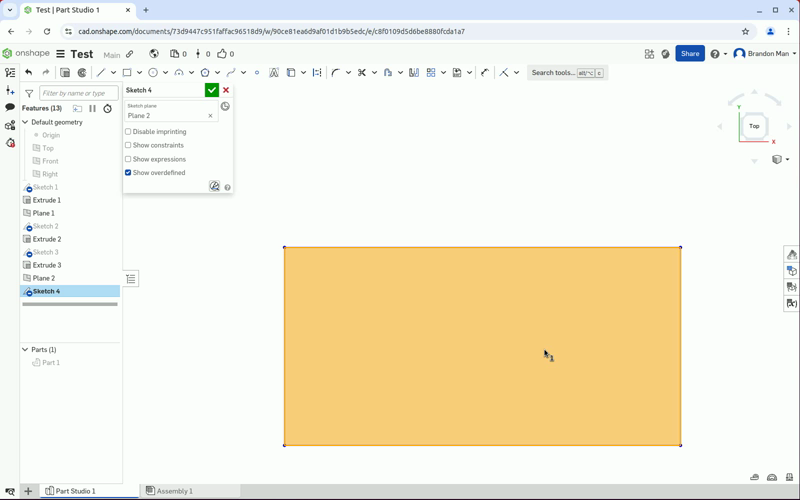
scroll(-6)
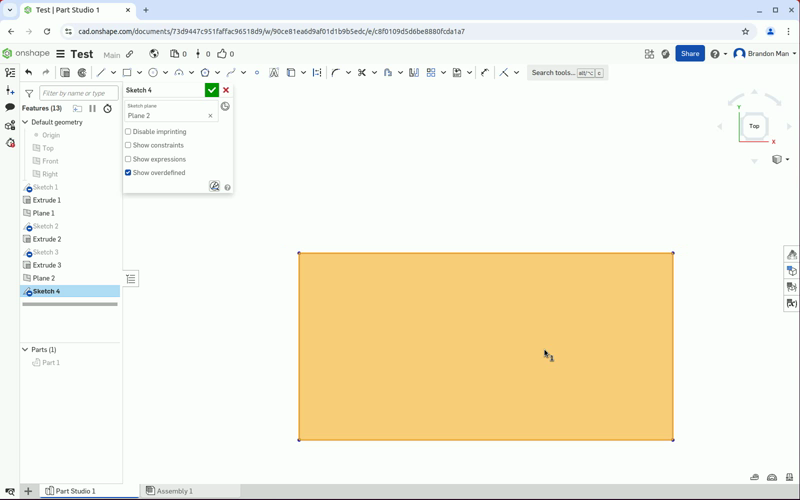
scroll(-6)
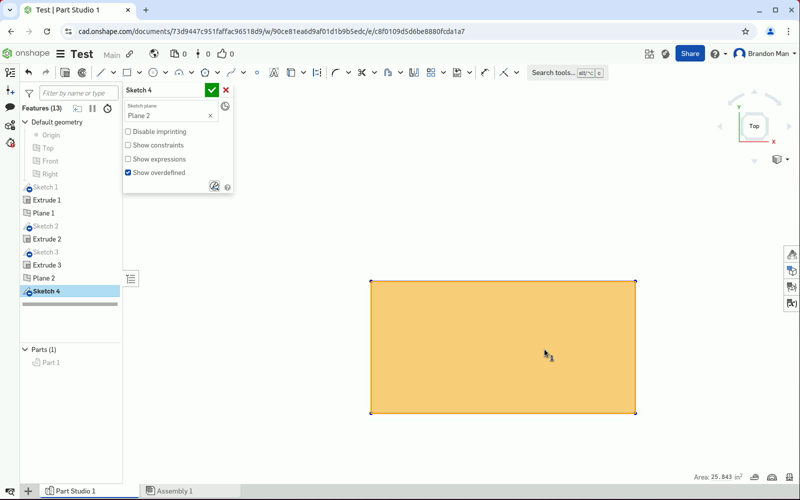
scroll(-6)
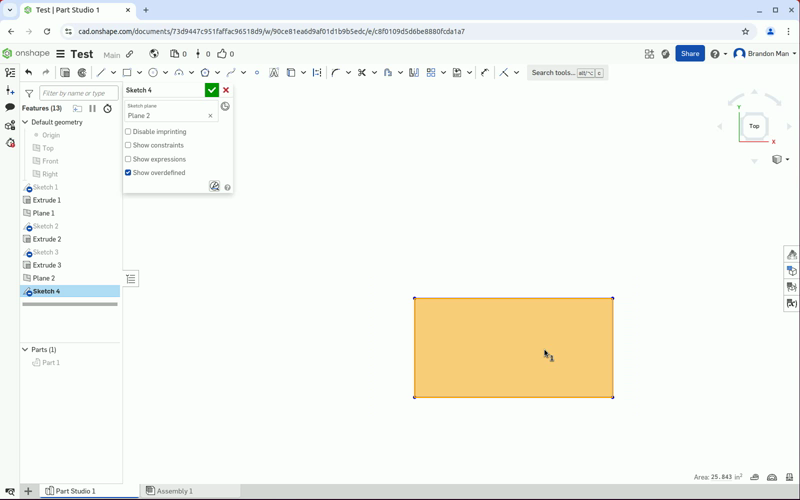
scroll(-6)
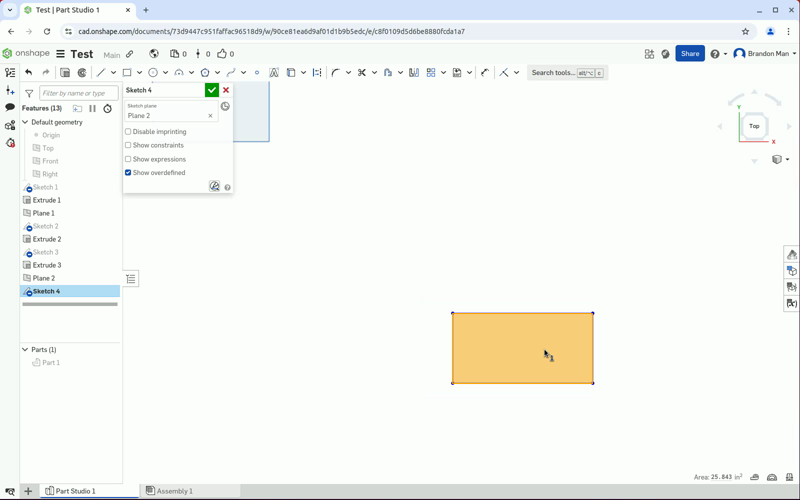
scroll(-6)
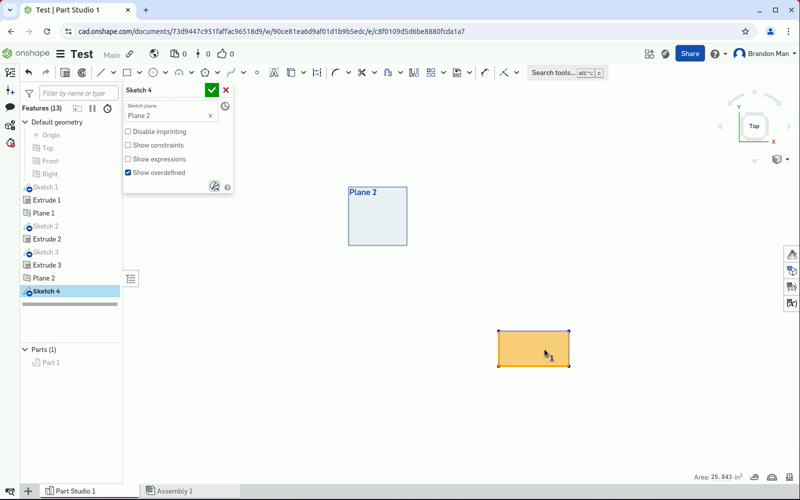
scroll(-6)
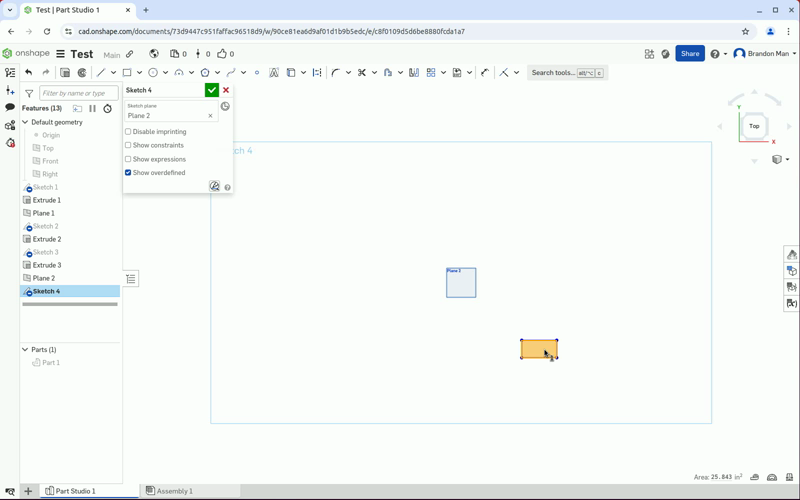
mouse_move(73, 352)
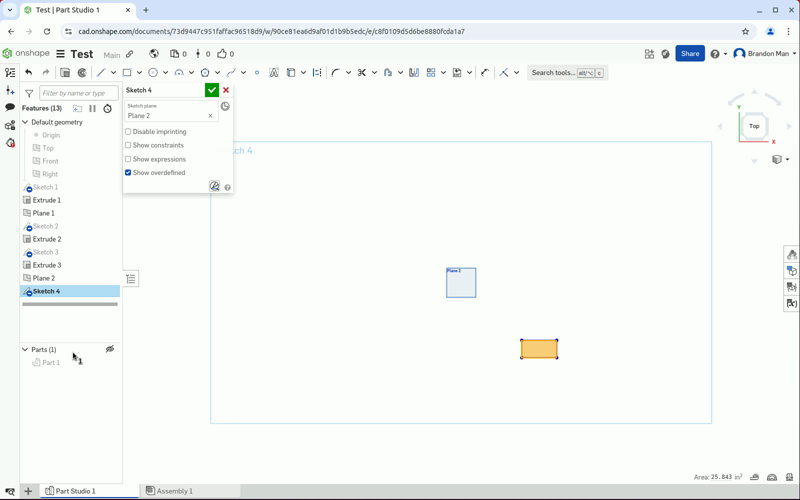
key(shift+y)
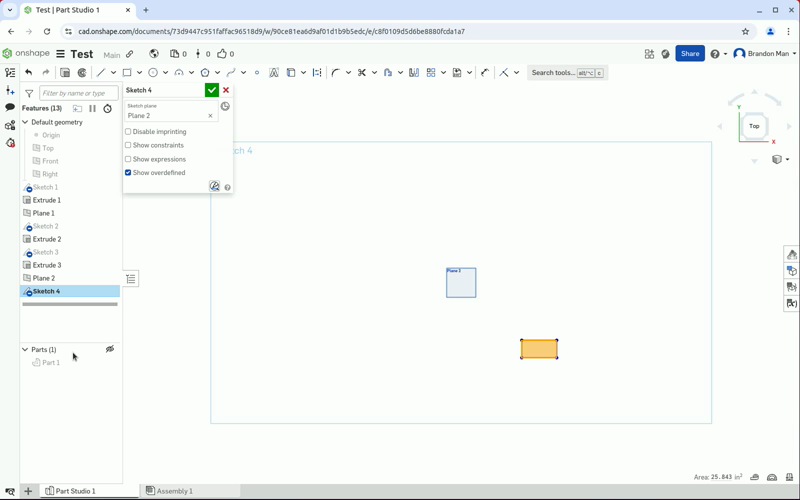
key(shift+e)
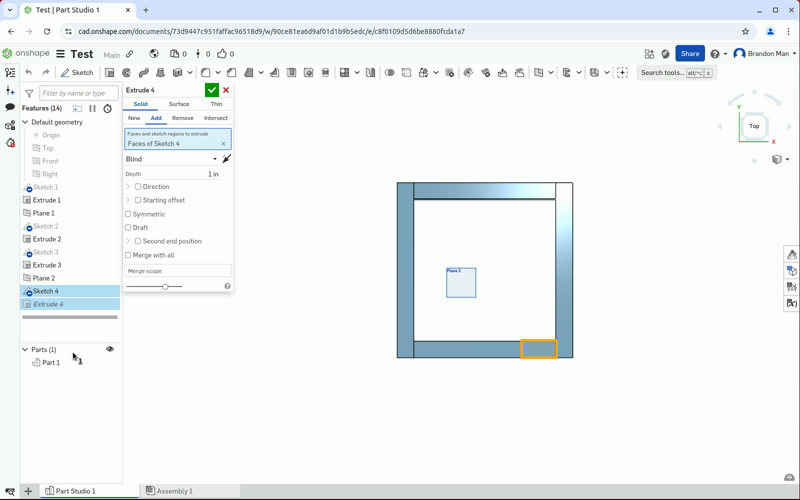
mouse_move(143, 106)
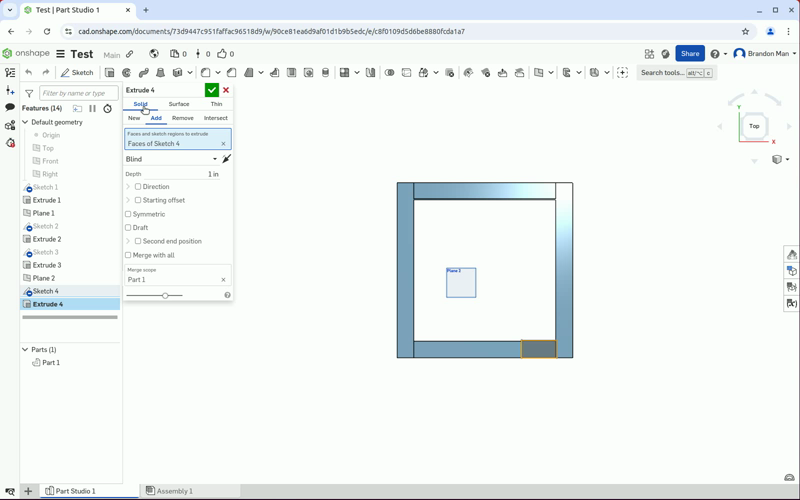
click(143, 106)
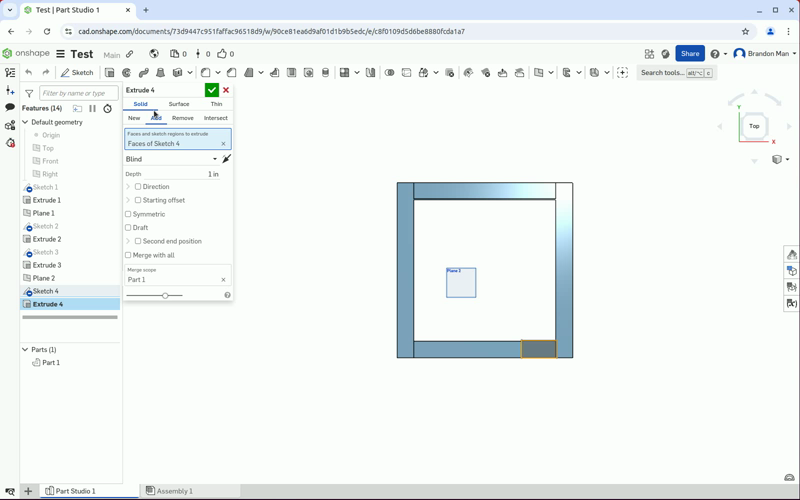
mouse_move(186, 120)
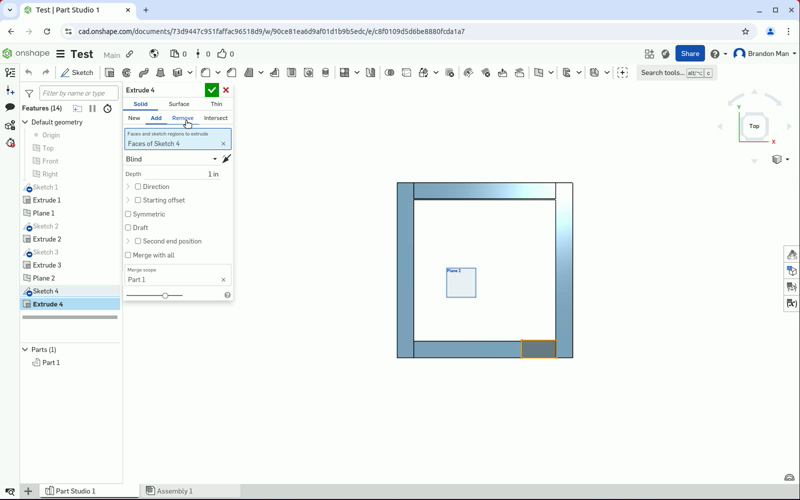
click(186, 120)
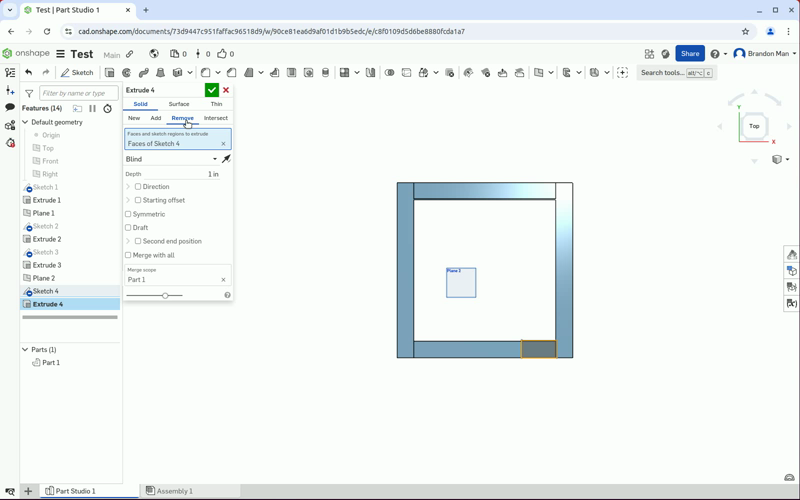
key(tab, 4)
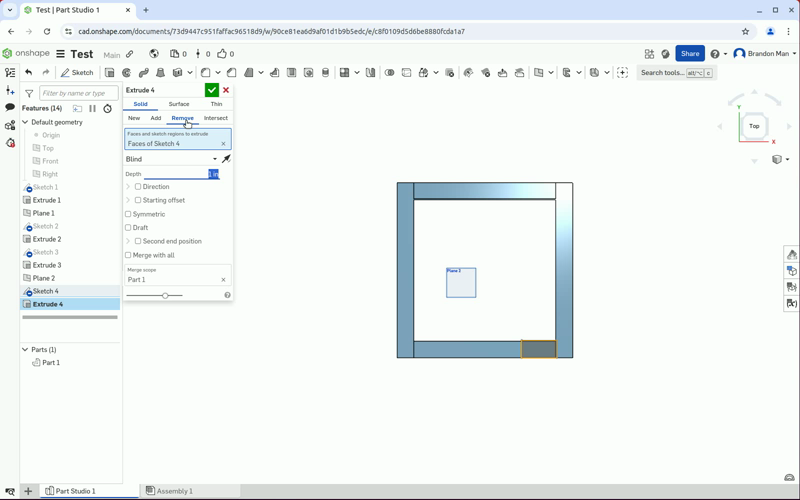
text(1.926)
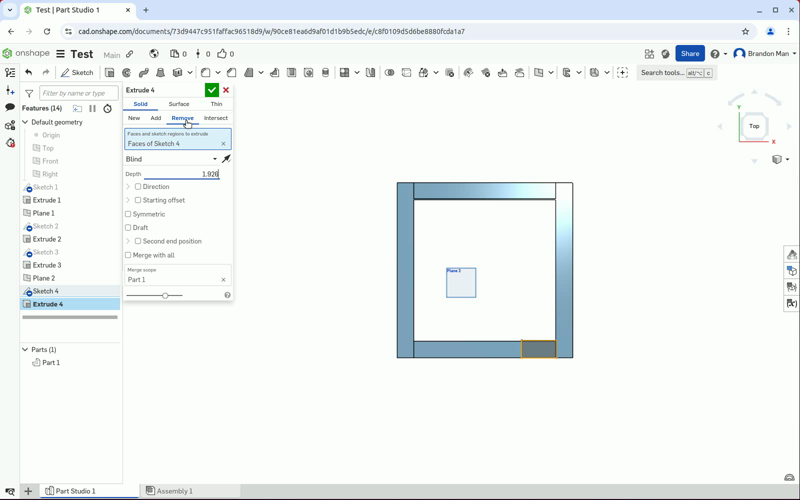
key(tab, 6)
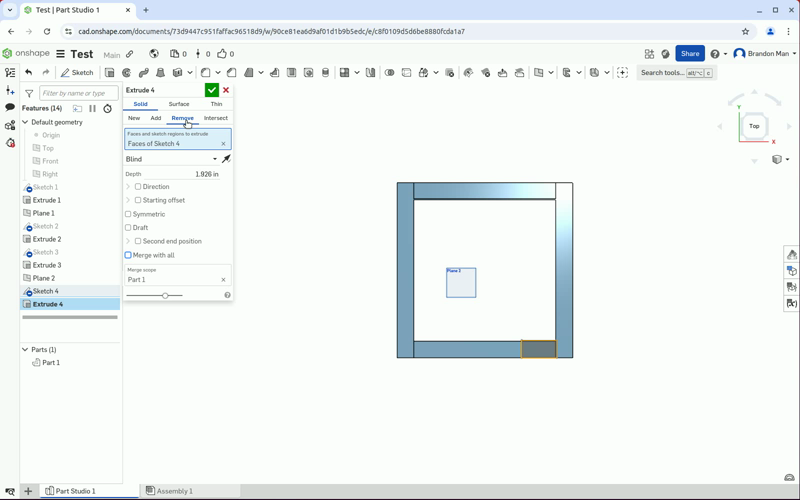
key(space)
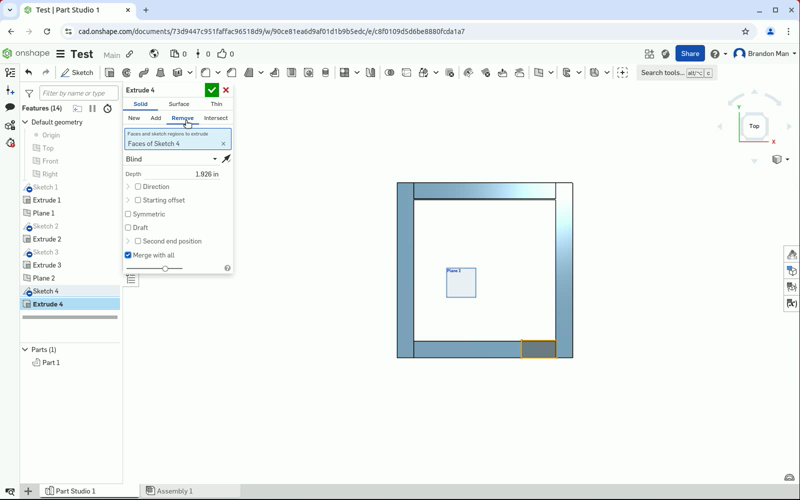
key(enter)
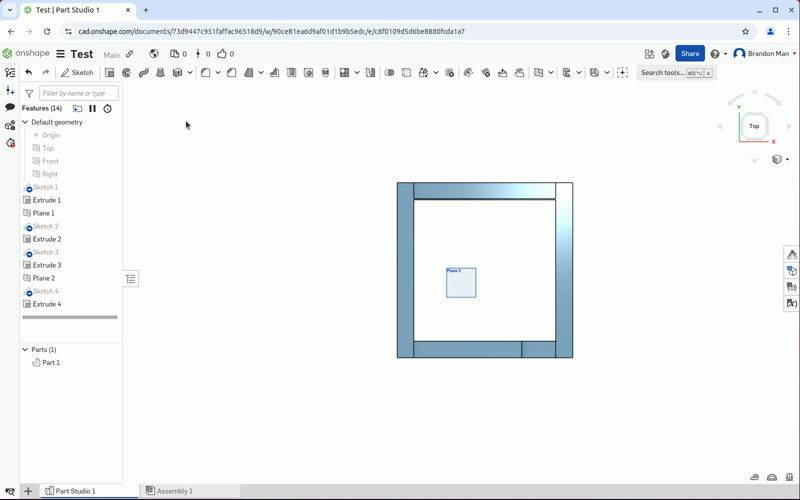
key(shift+h)
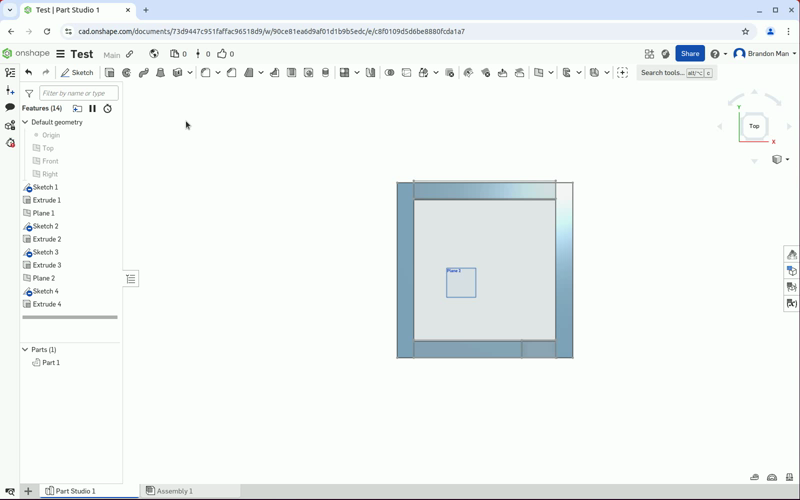
key(shift+h)
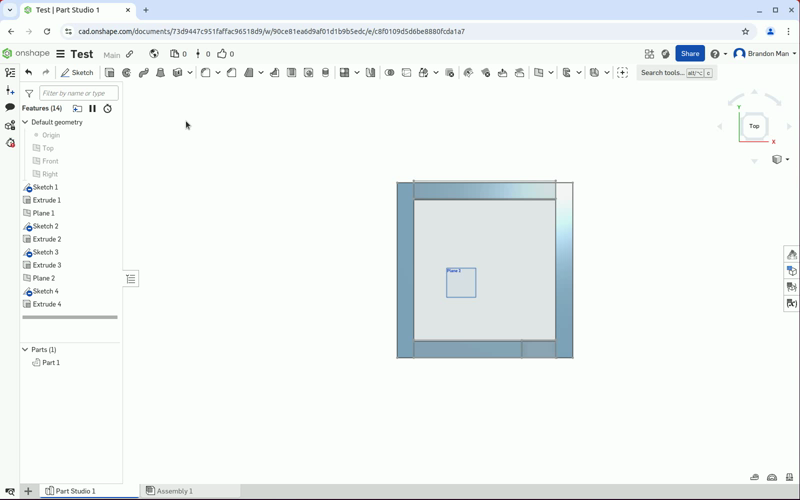
key(shift+7)
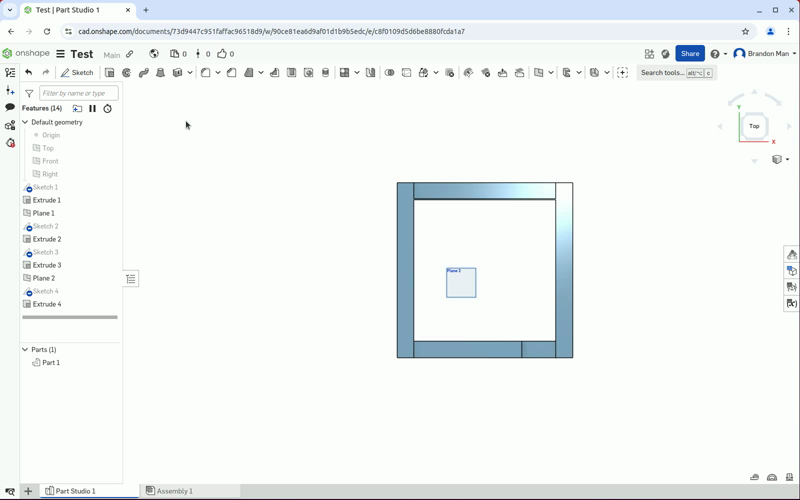
key(up, 3)
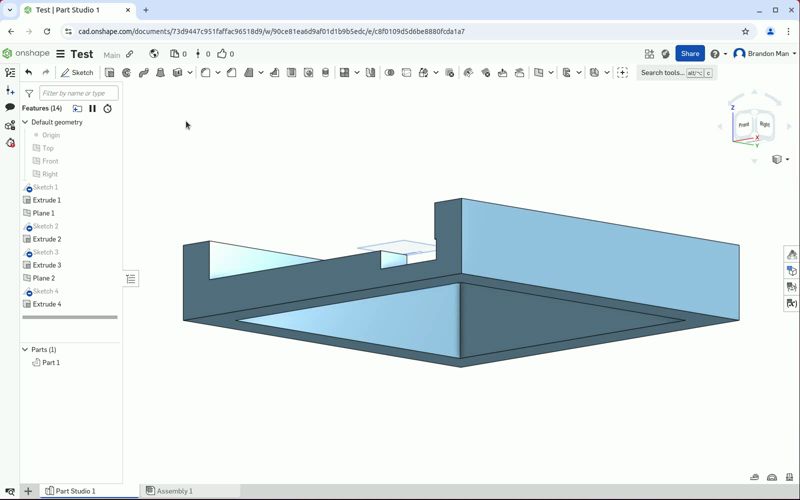
key(left, 3)
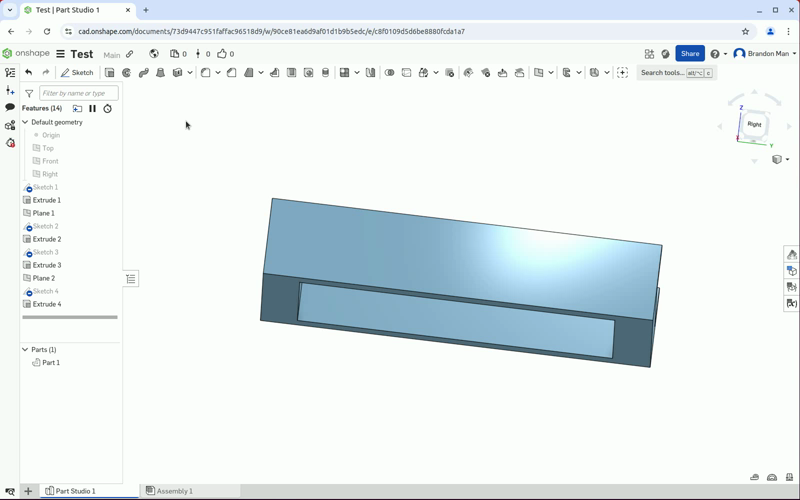
key(right, 3)
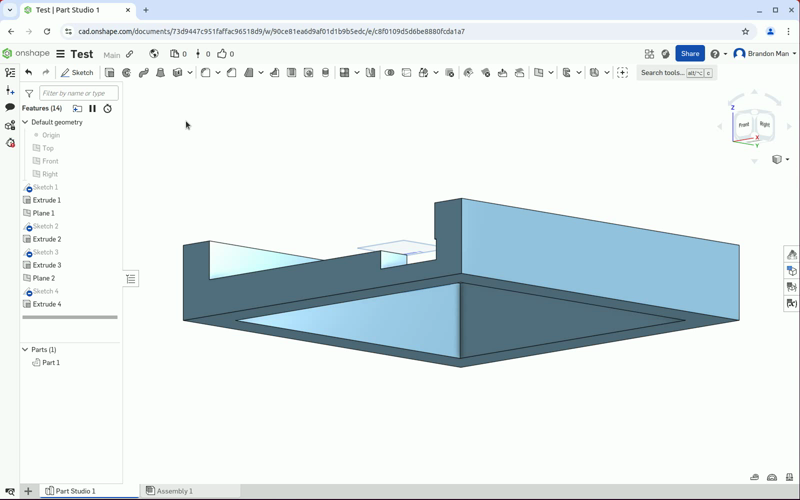
key(down, 3)
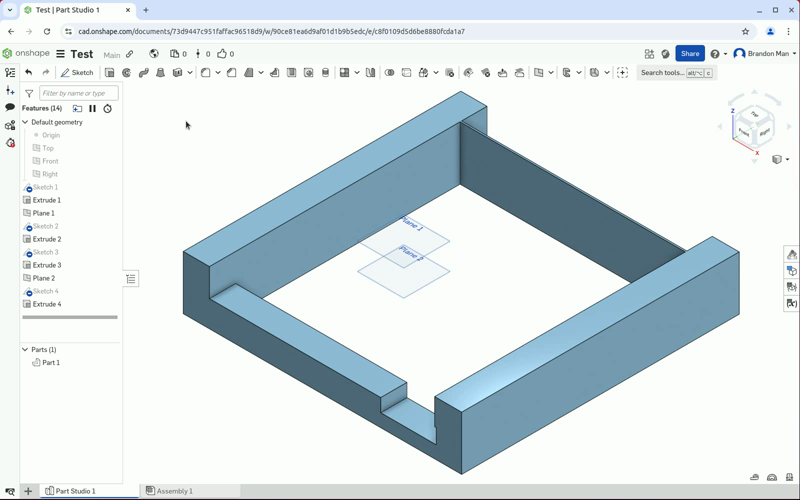
mouse_move(73, 189)
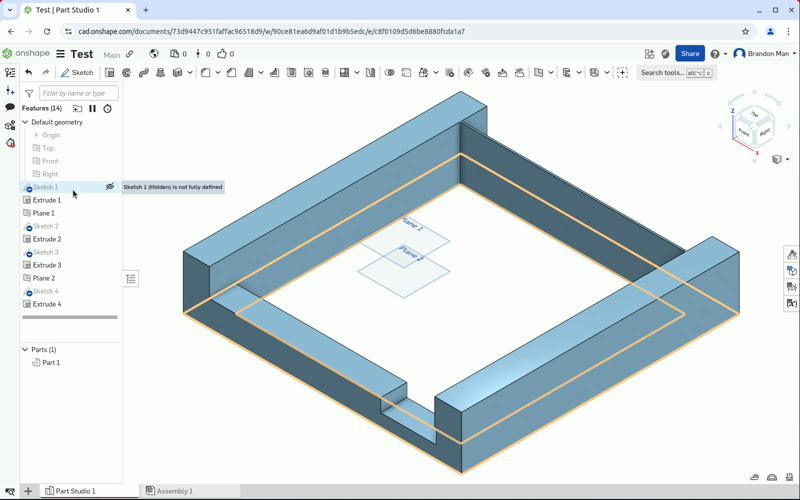
click(73, 189)